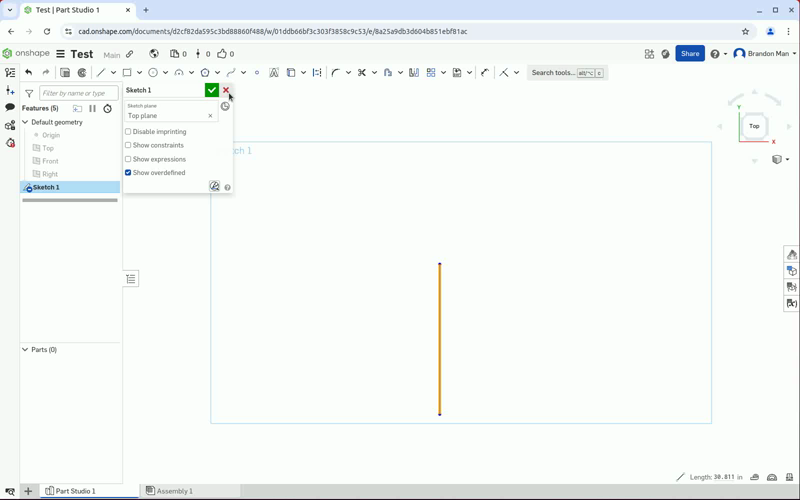
key(shift+h)
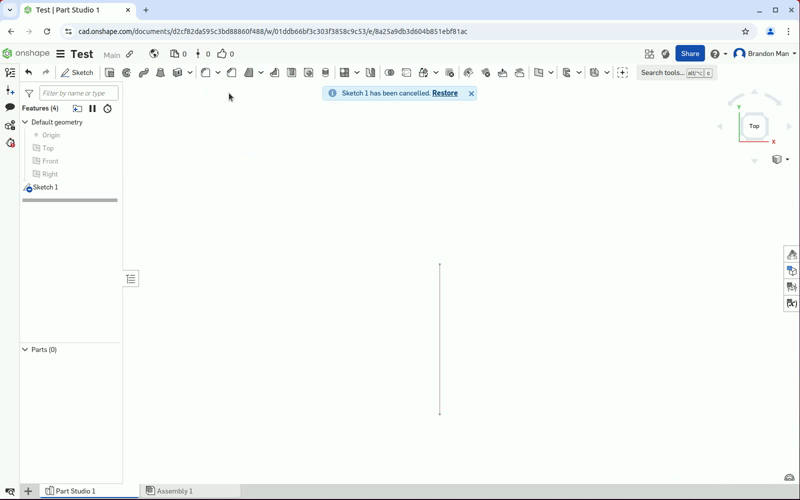
key(shift+s)
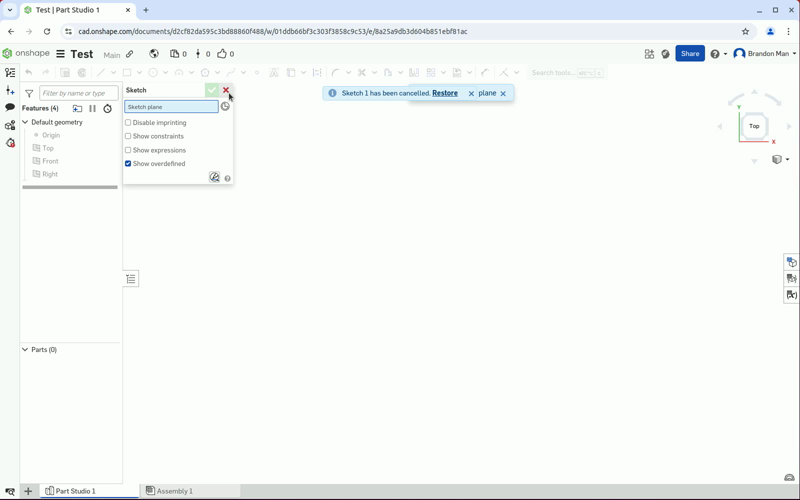
mouse_move(73, 150)
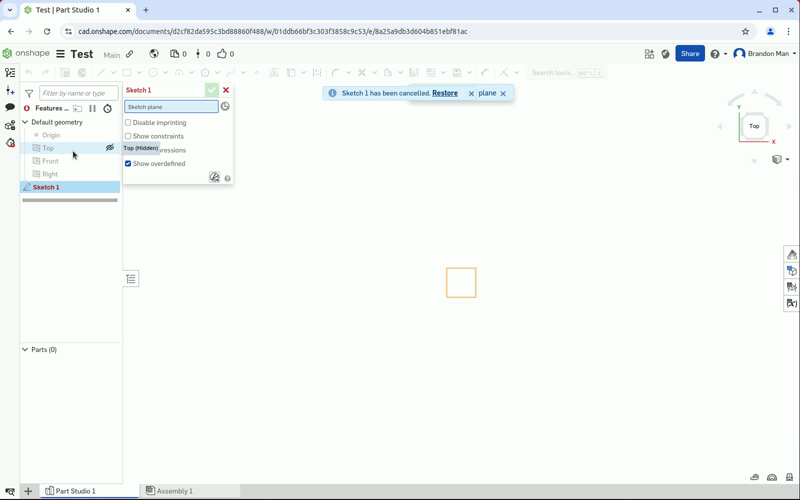
click(73, 150)
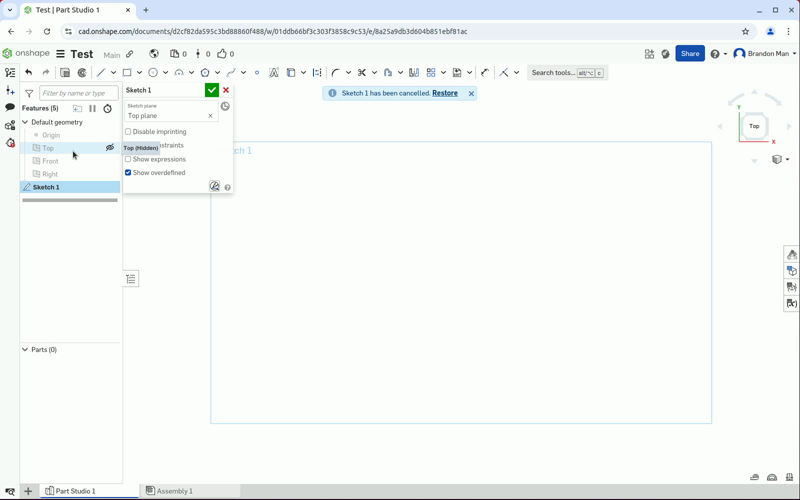
mouse_move(73, 352)
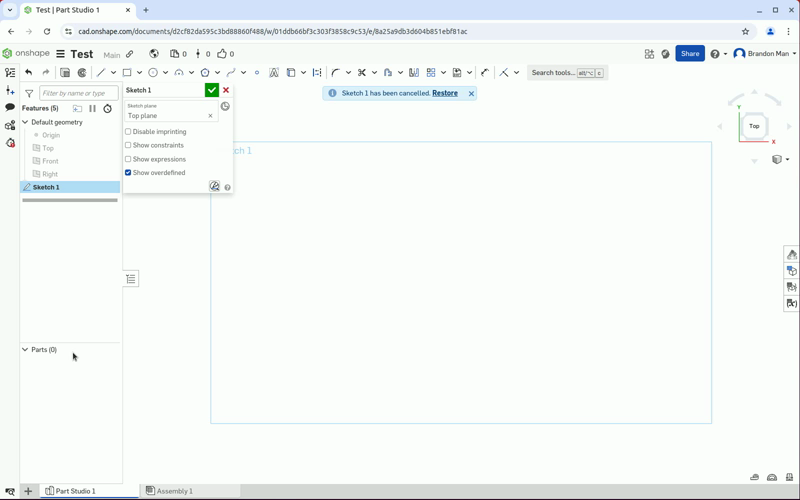
key(y)
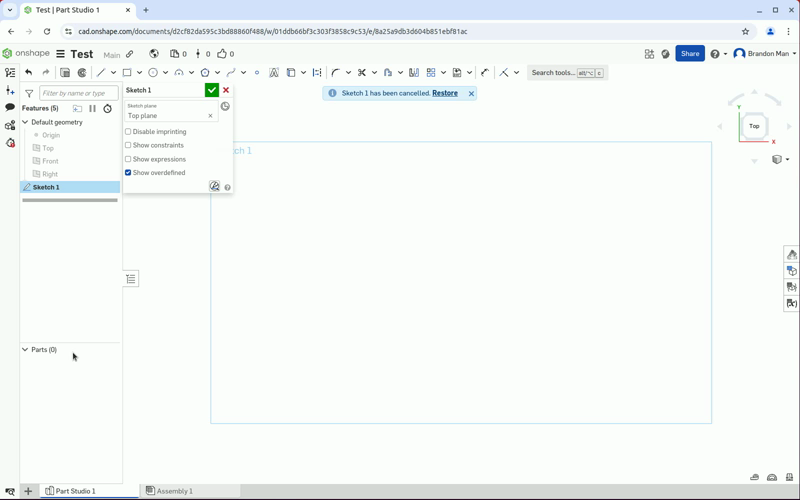
key(c)
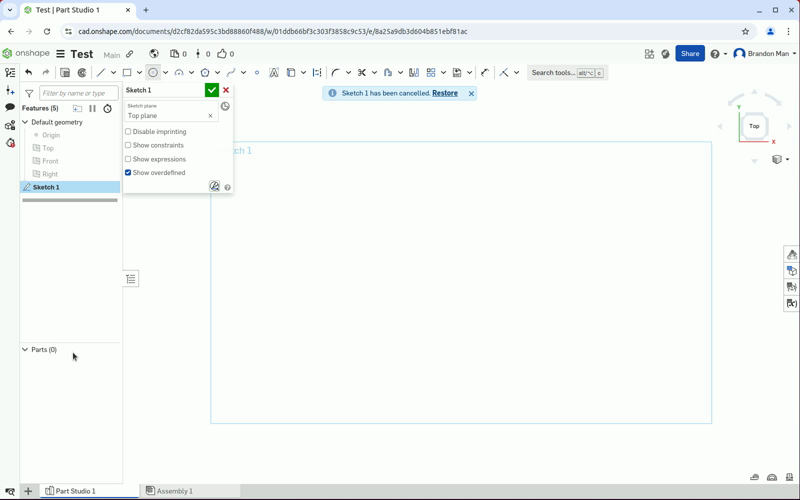
key_down(shift)
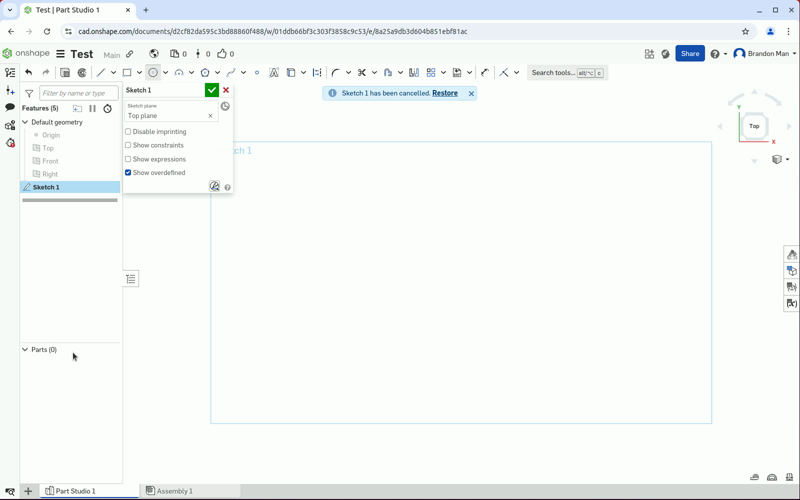
mouse_move(461, 282)
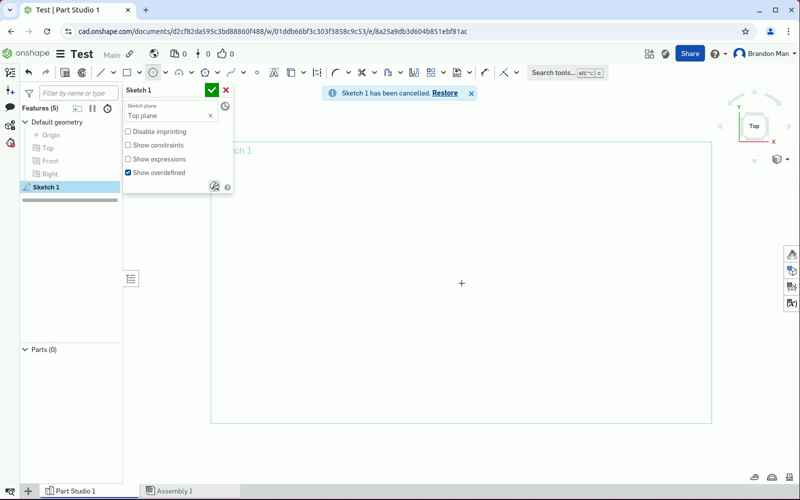
click(461, 282)
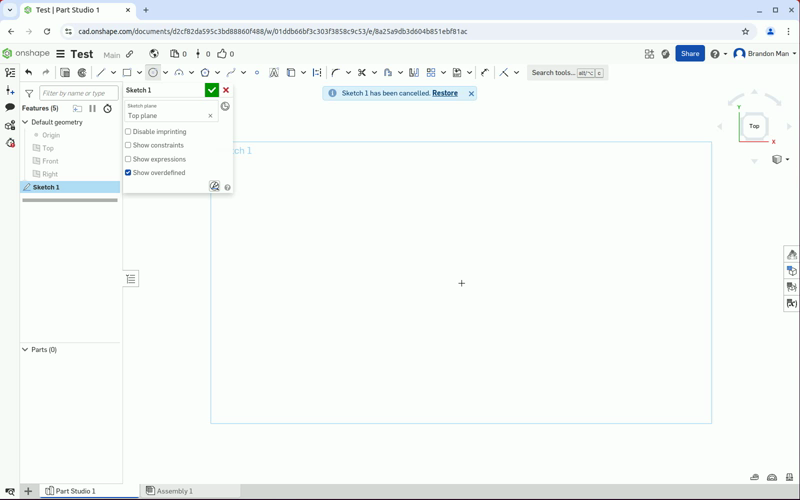
key_up(shift)
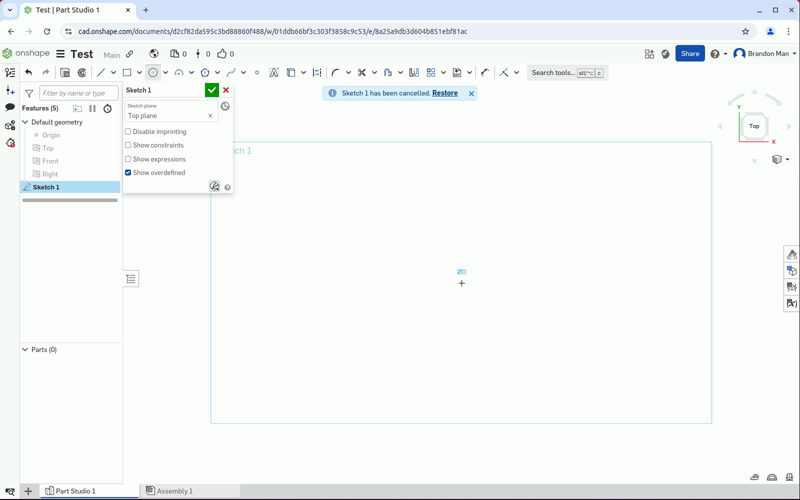
mouse_move(480, 282)
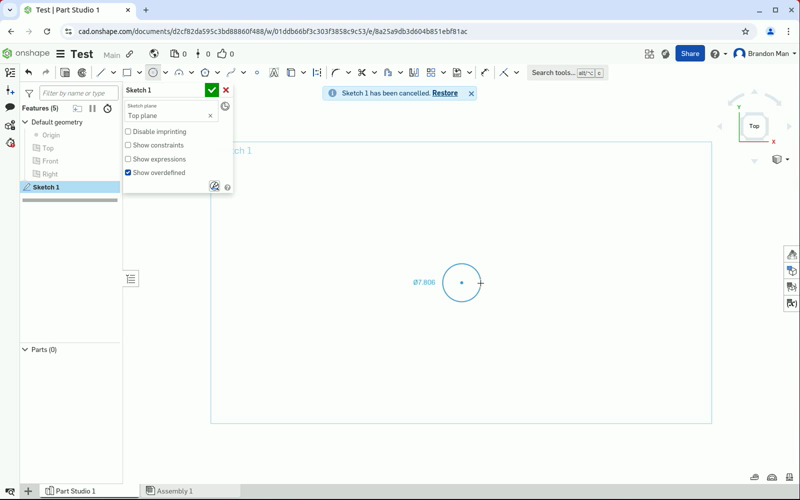
click(480, 282)
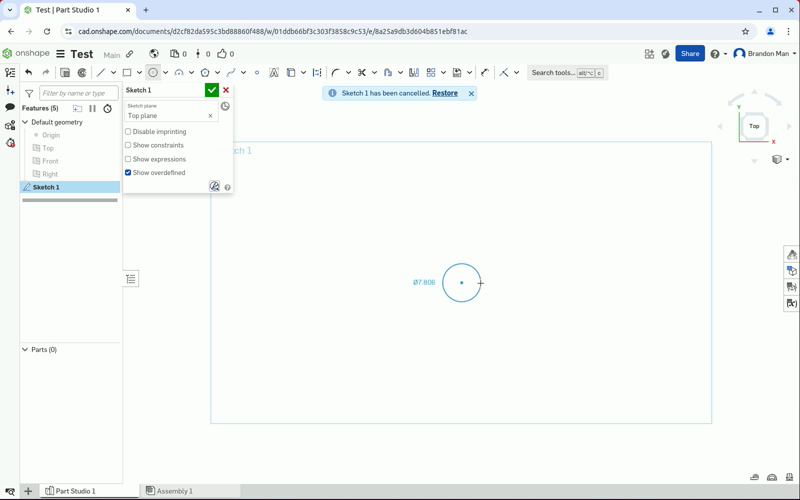
key(esc)
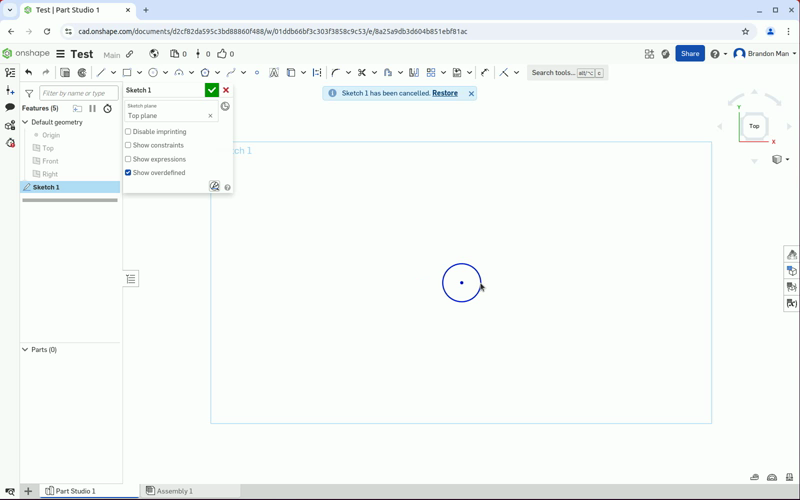
mouse_move(452, 281)
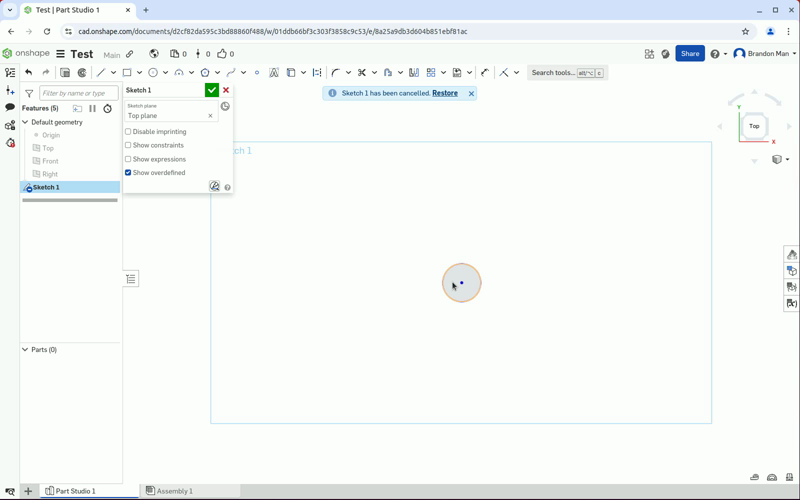
scroll(6)
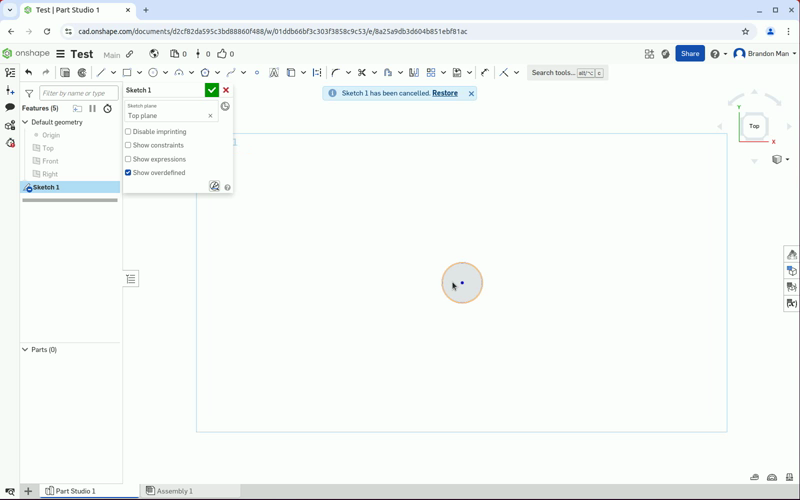
scroll(6)
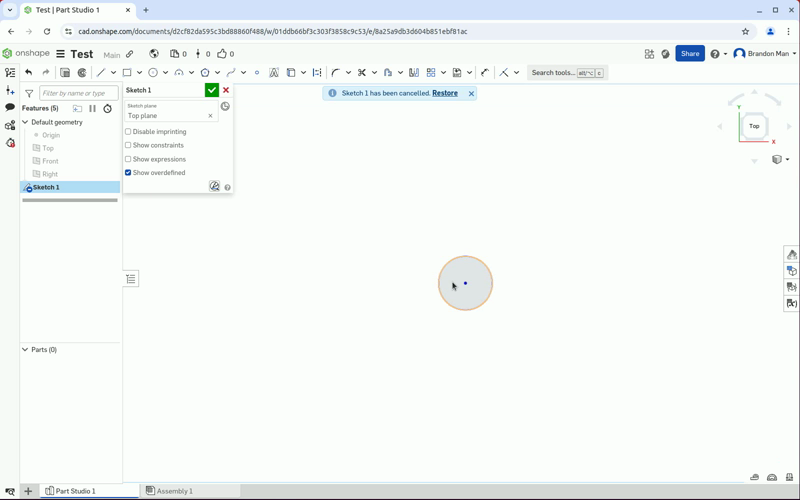
scroll(6)
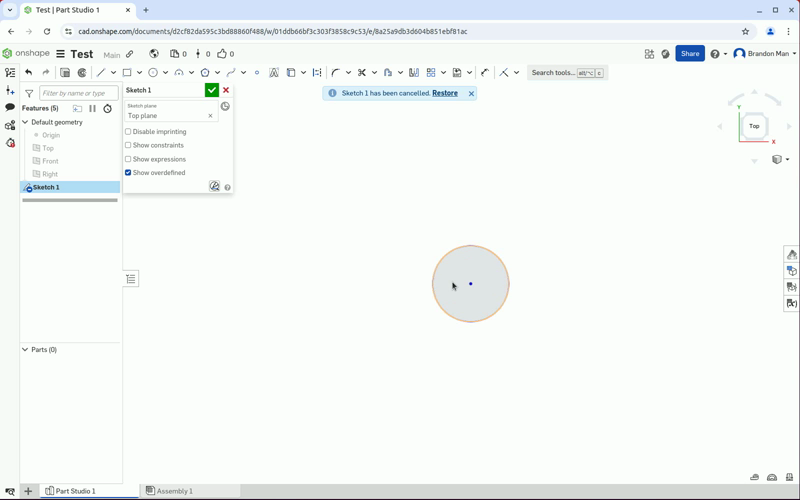
scroll(6)
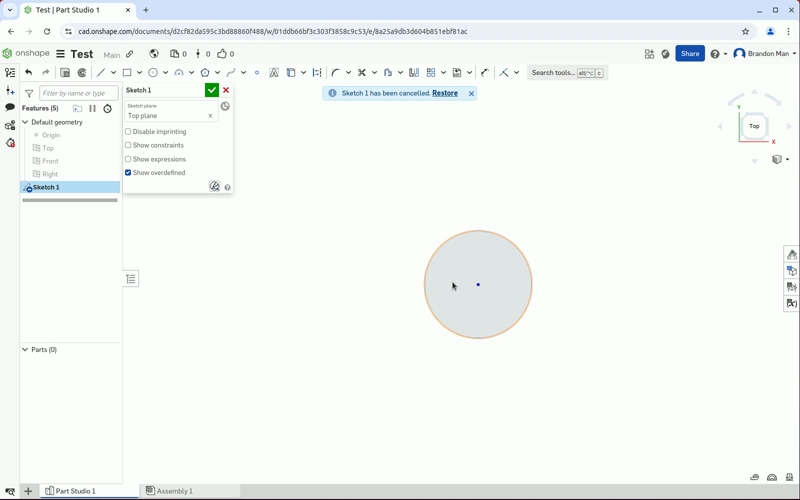
scroll(6)
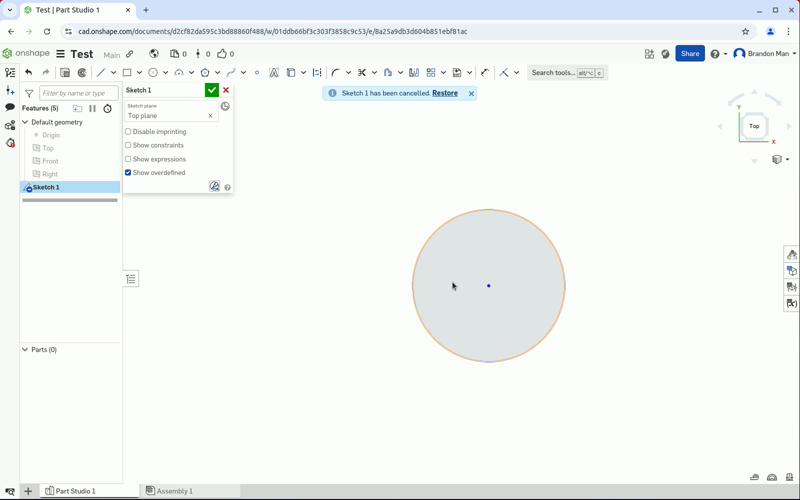
scroll(6)
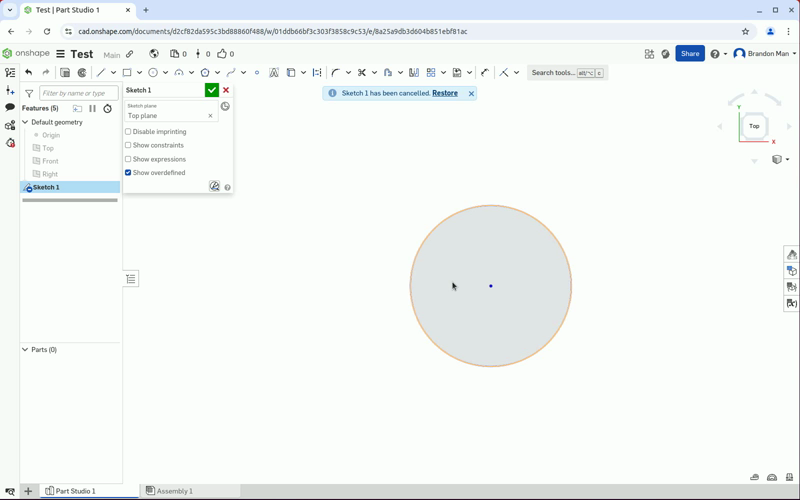
scroll(6)
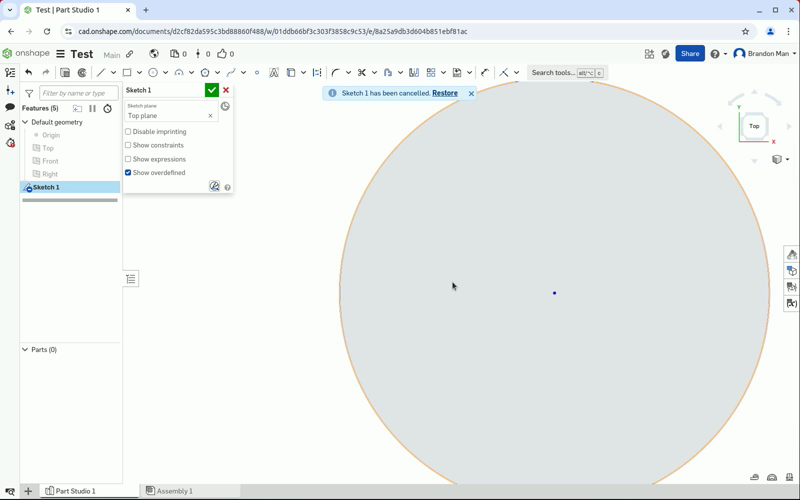
click(452, 281)
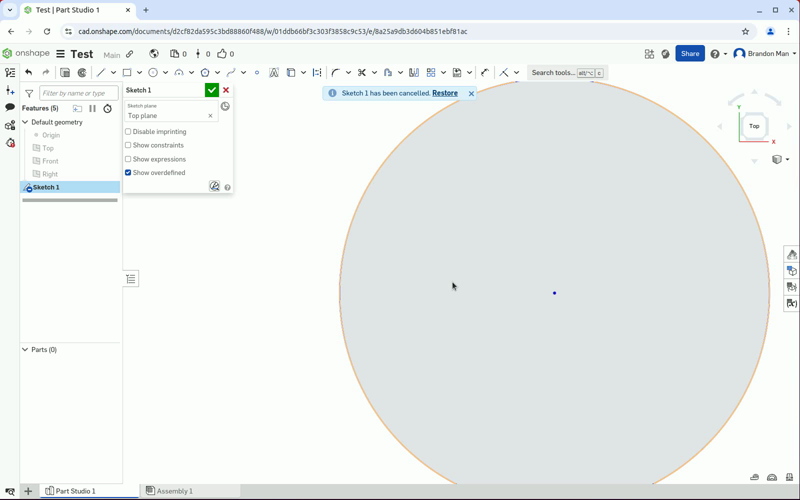
scroll(-6)
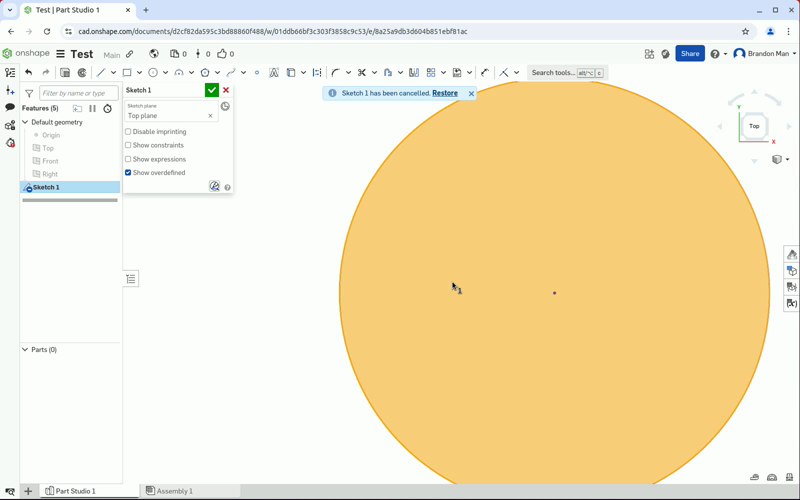
scroll(-6)
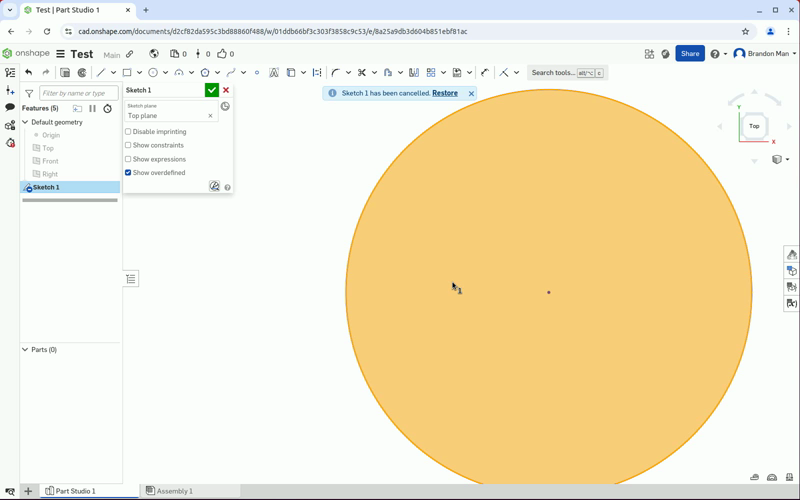
scroll(-6)
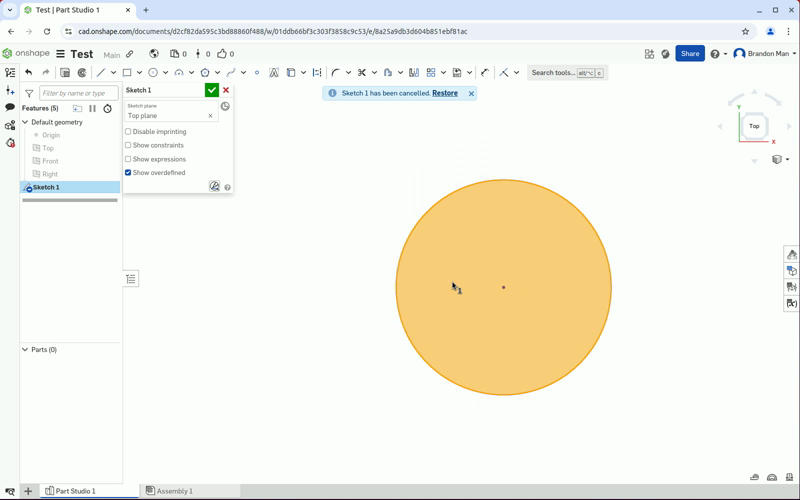
scroll(-6)
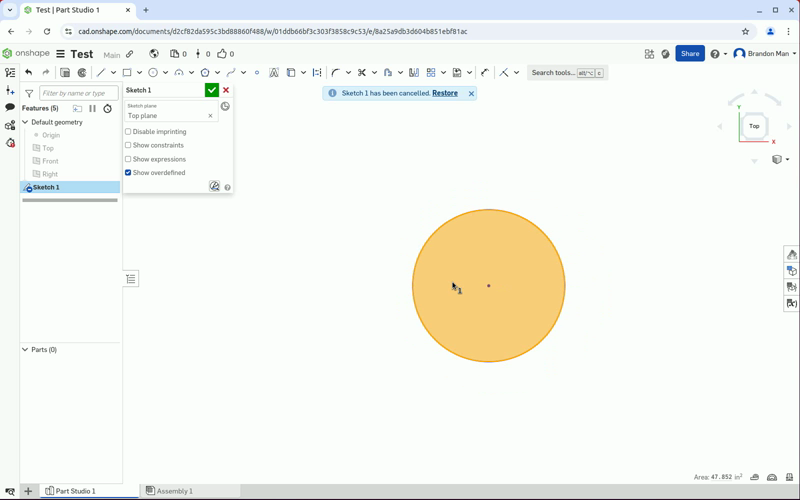
scroll(-6)
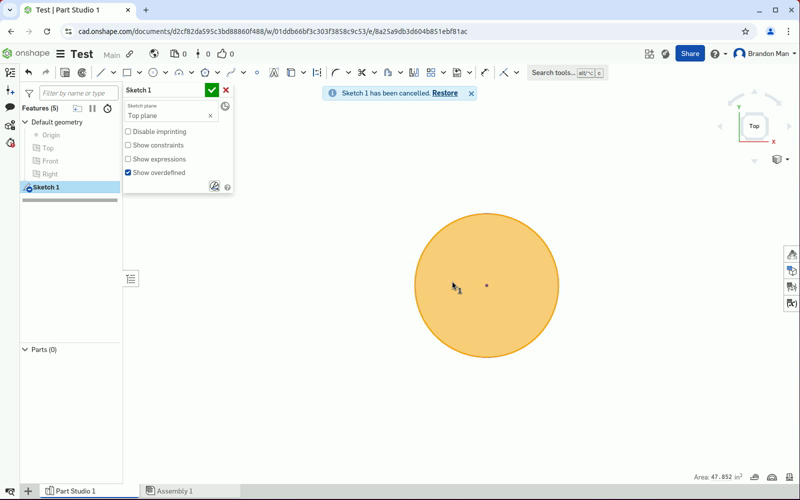
scroll(-6)
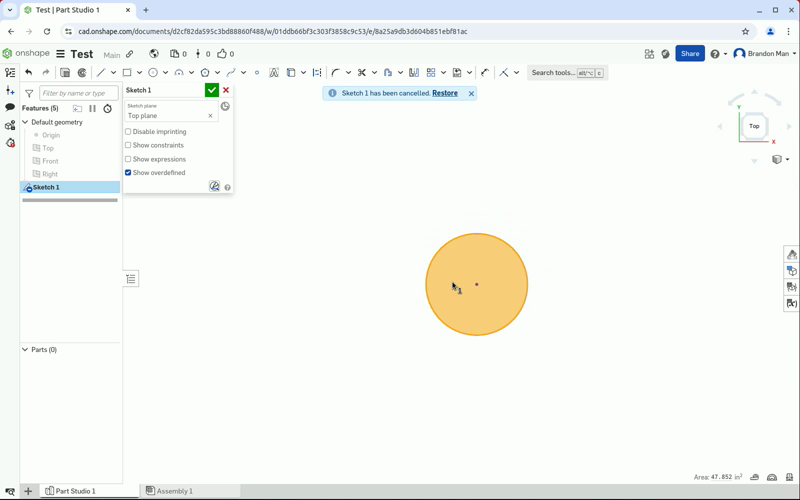
scroll(-6)
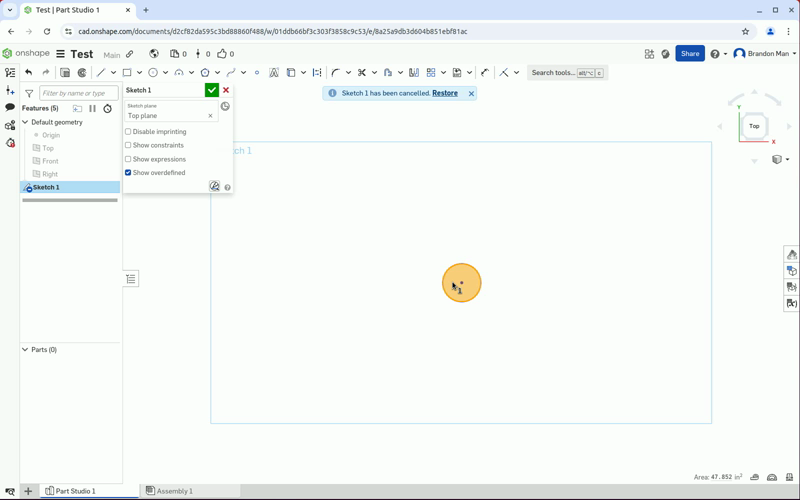
mouse_move(73, 352)
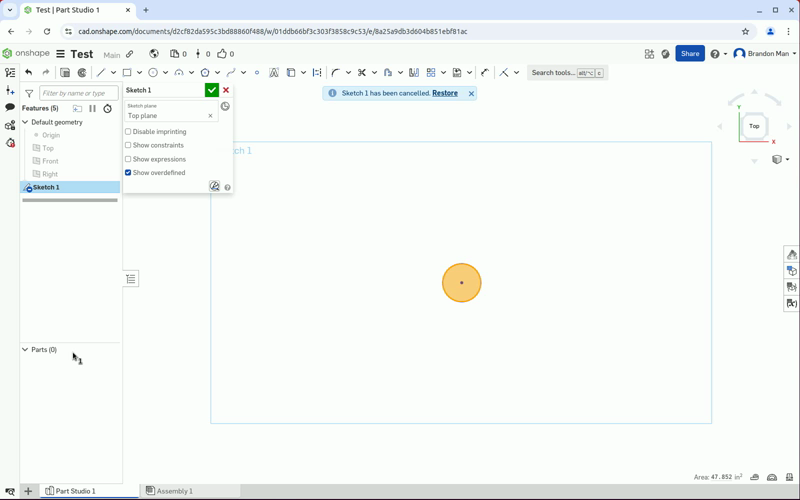
key(shift+y)
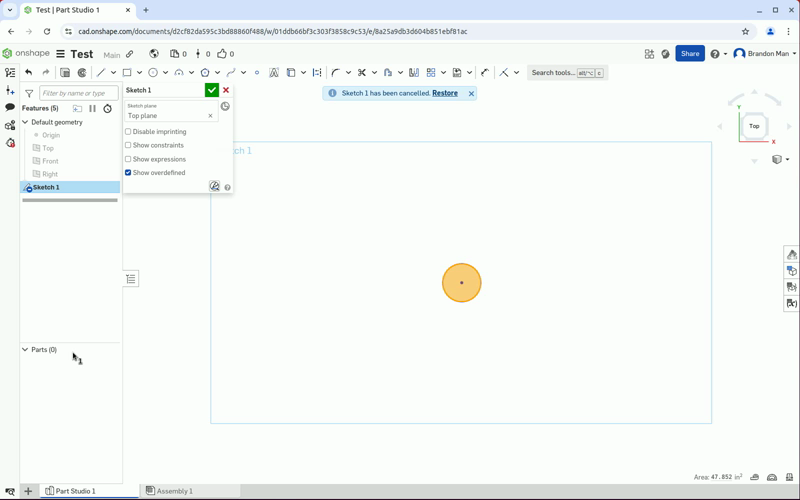
key(shift+e)
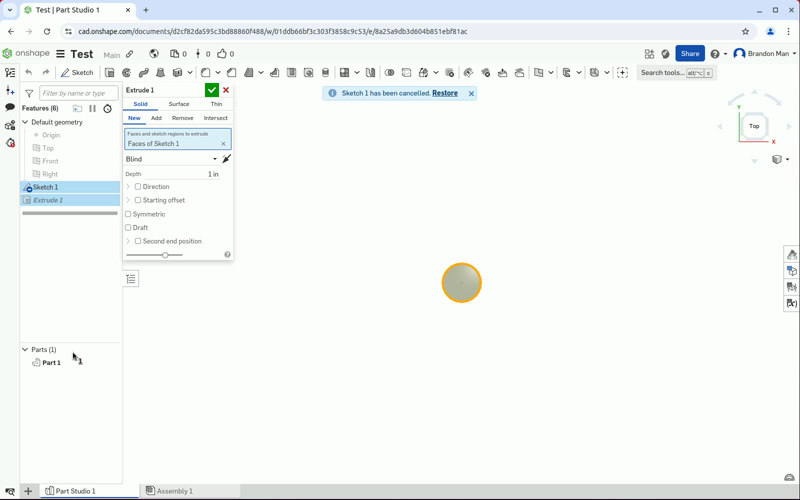
mouse_move(143, 106)
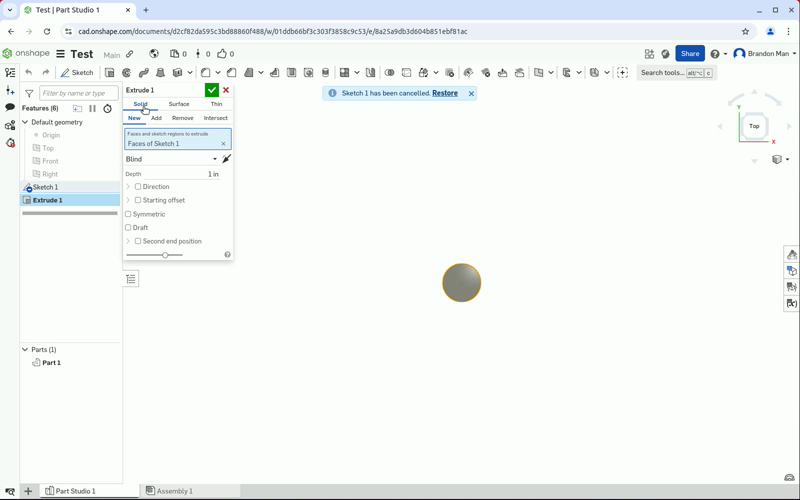
click(143, 106)
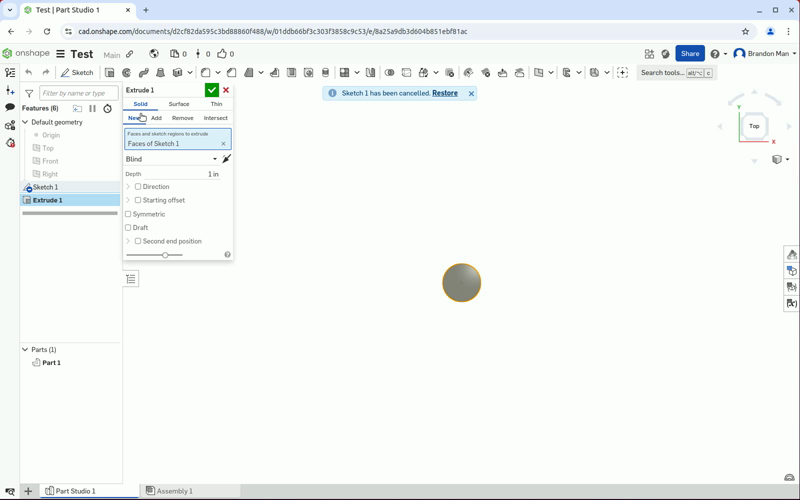
mouse_move(137, 120)
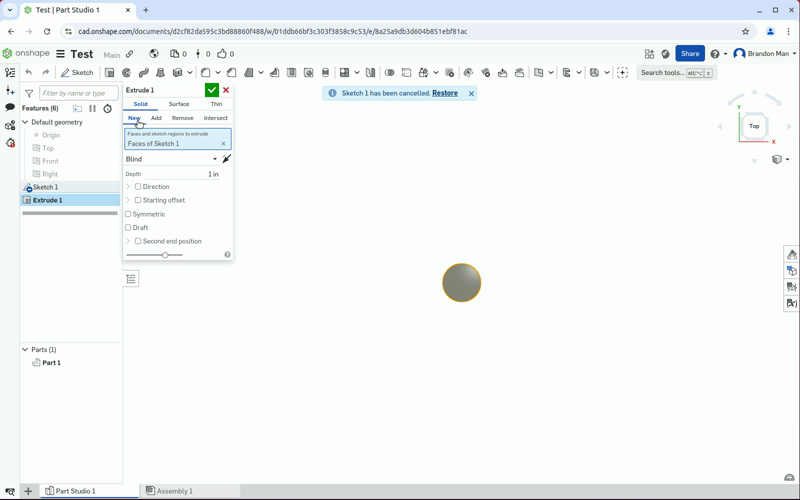
click(137, 120)
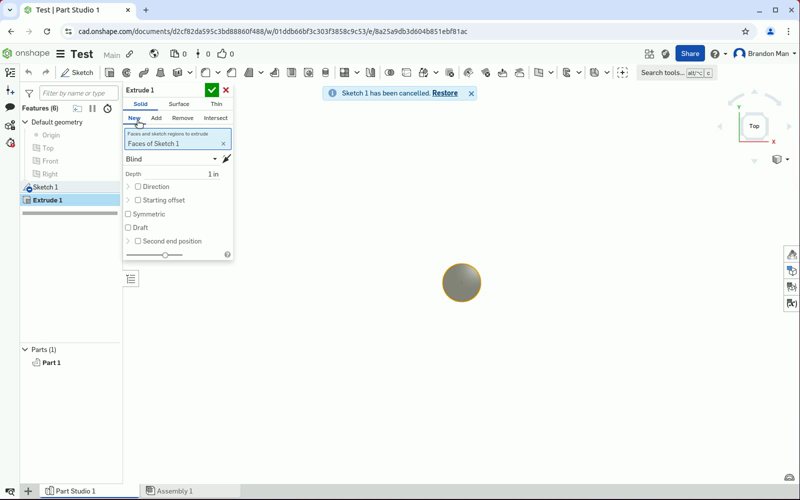
key(tab, 4)
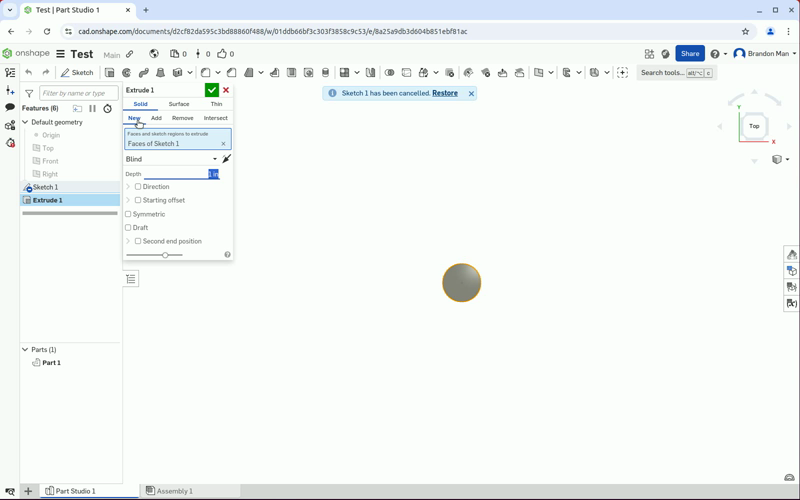
text(15.646)
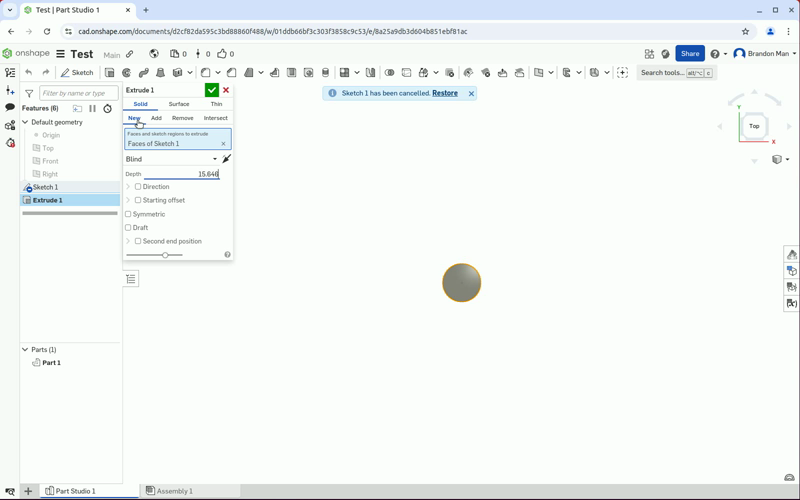
key(enter)
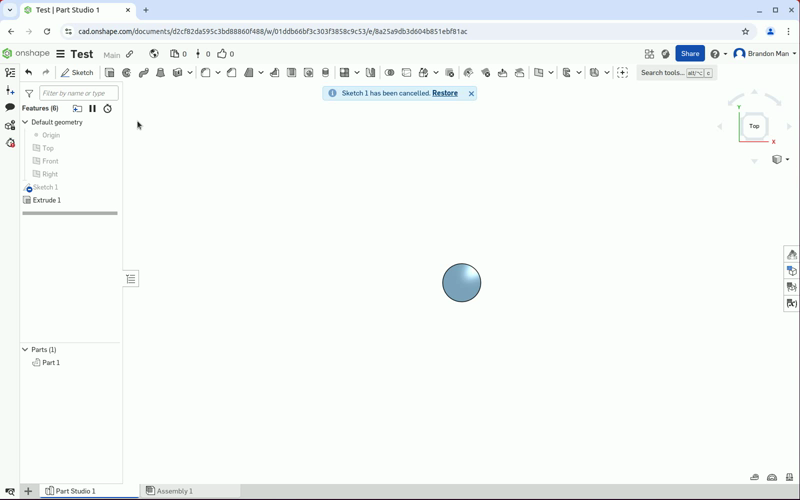
key(shift+h)
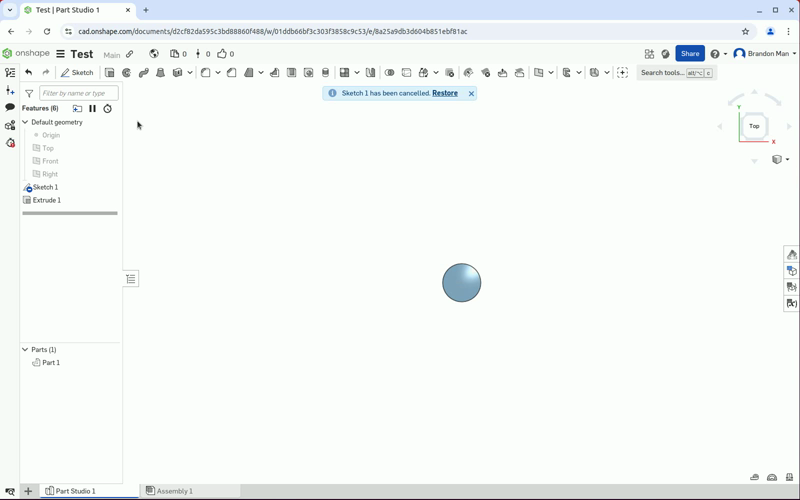
key(shift+h)
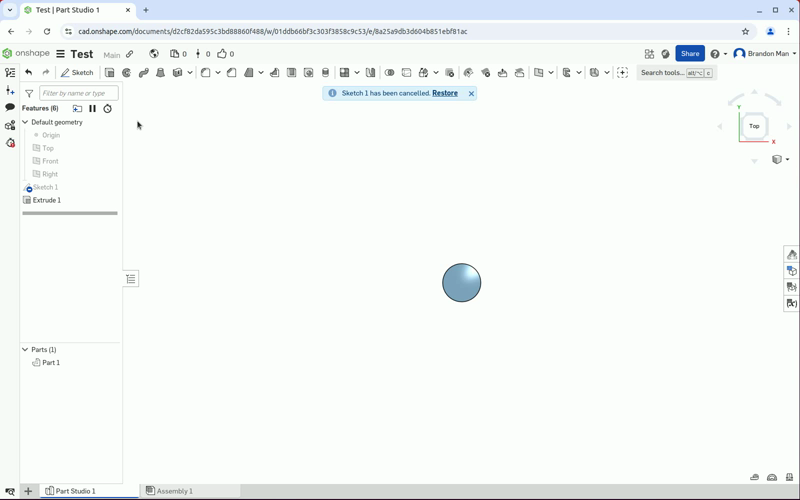
mouse_move(73, 189)
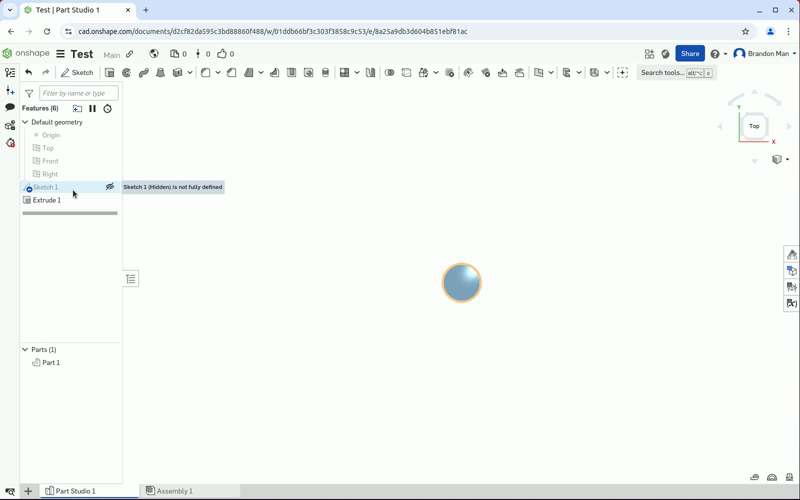
click(73, 189)
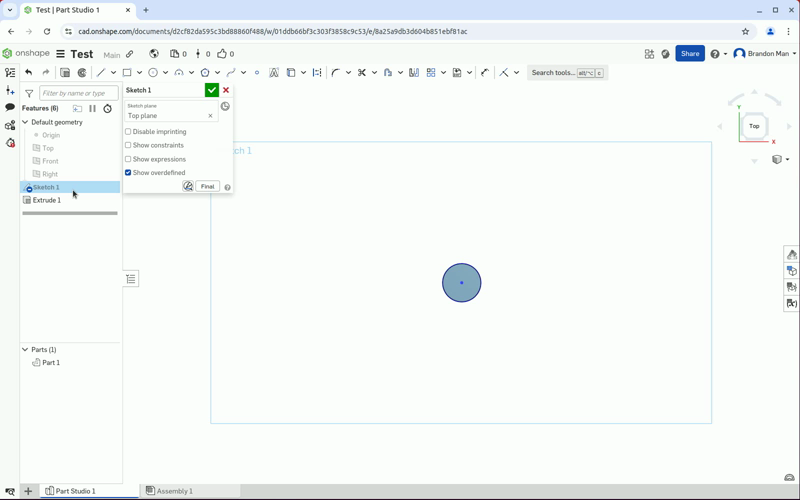
mouse_move(229, 92)
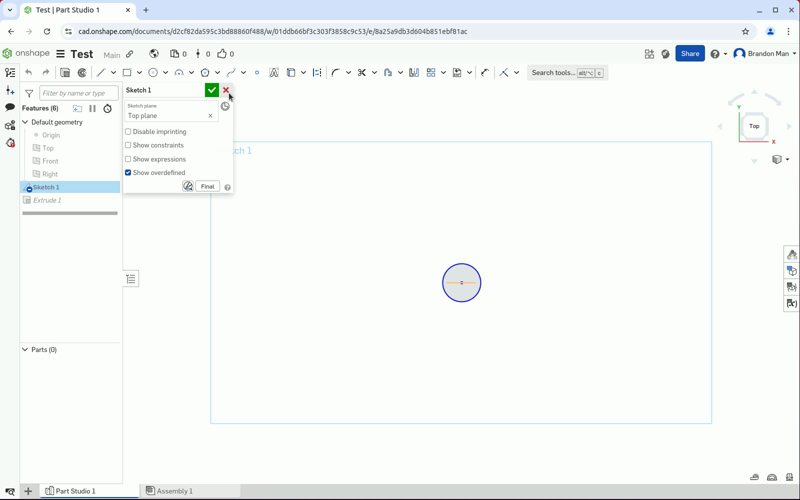
click(229, 92)
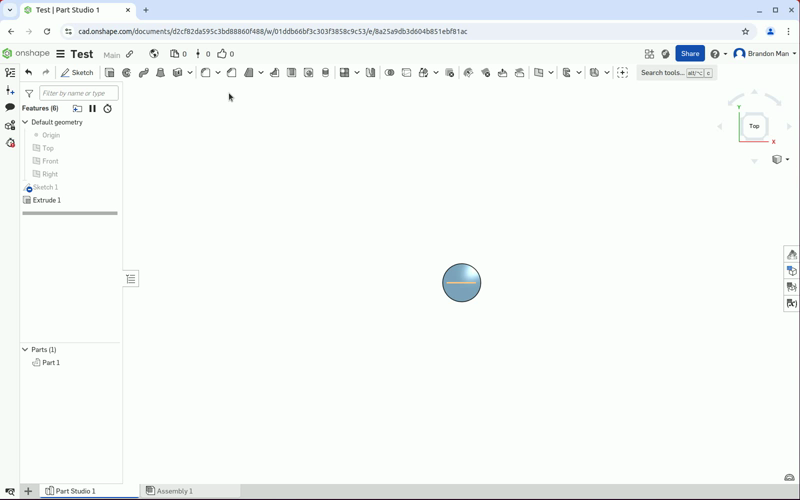
mouse_move(541, 75)
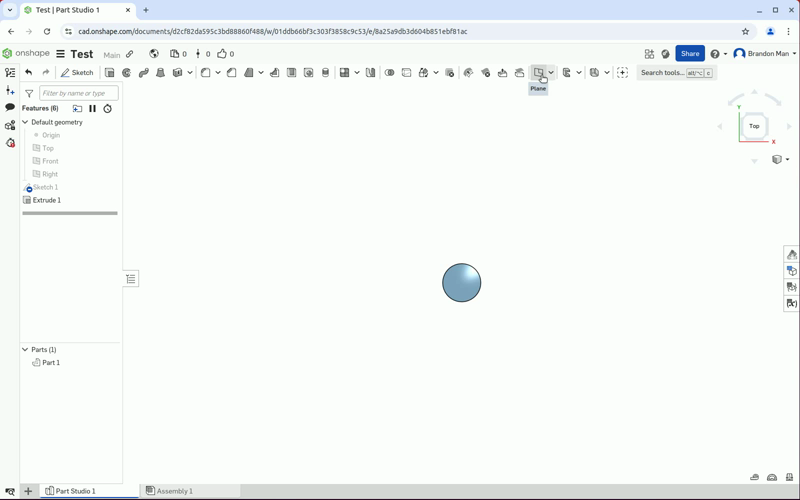
click(541, 75)
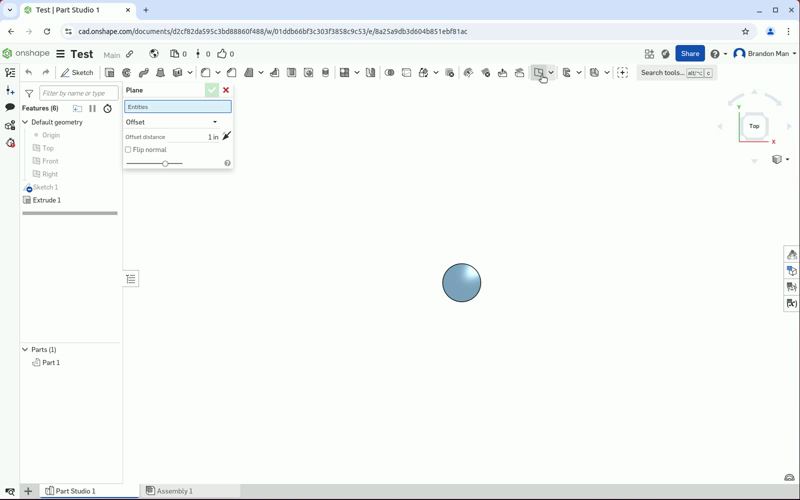
mouse_move(73, 150)
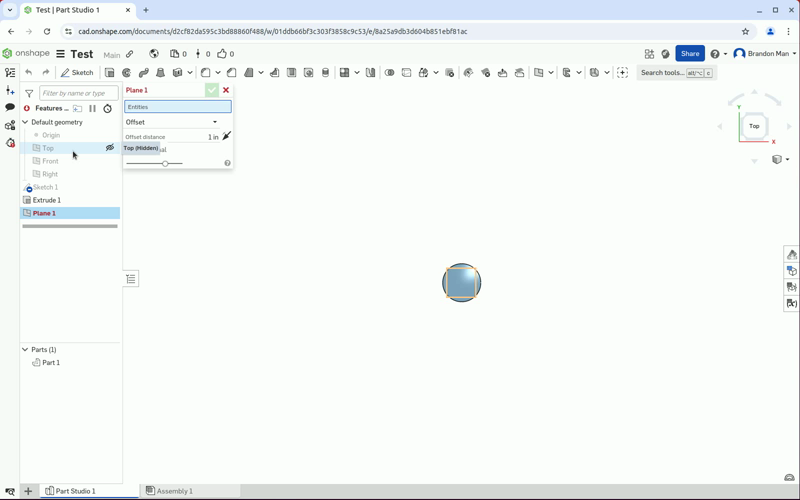
click(73, 150)
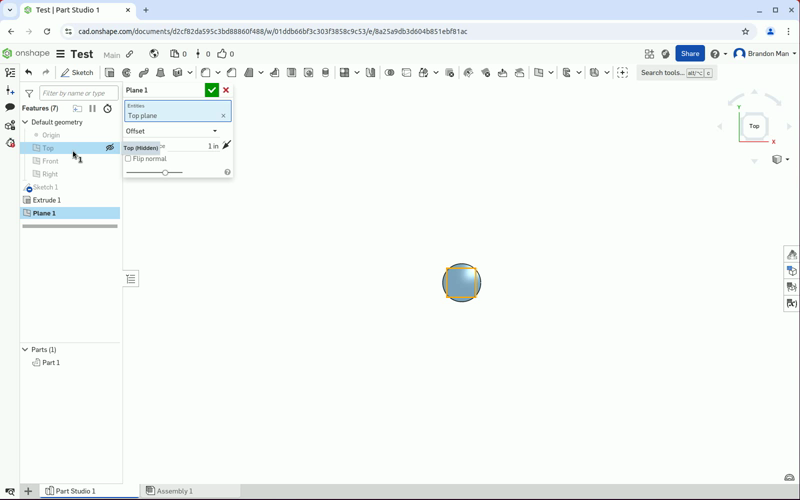
key(tab, 2)
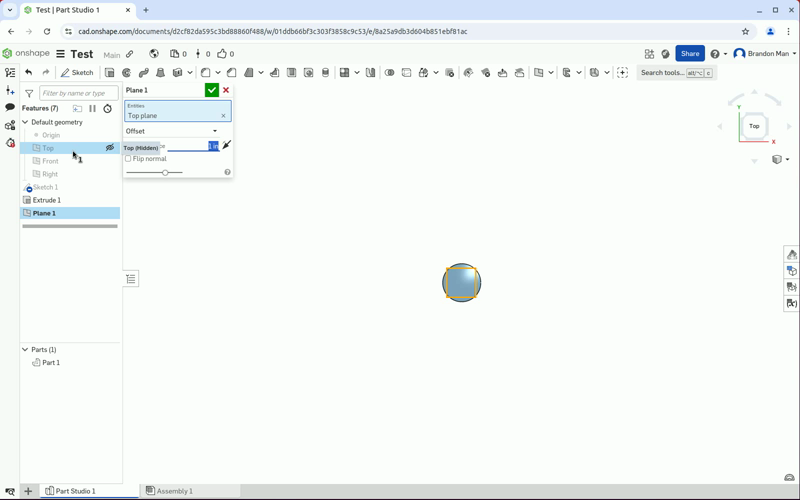
text(15.652)
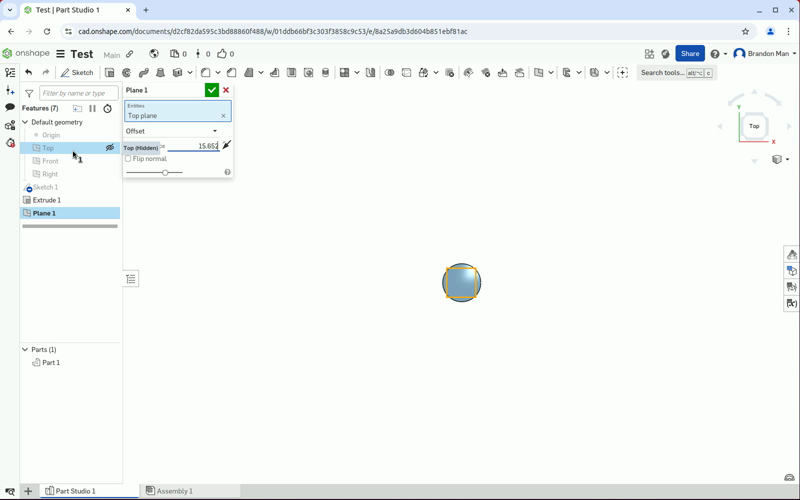
key(enter, 2)
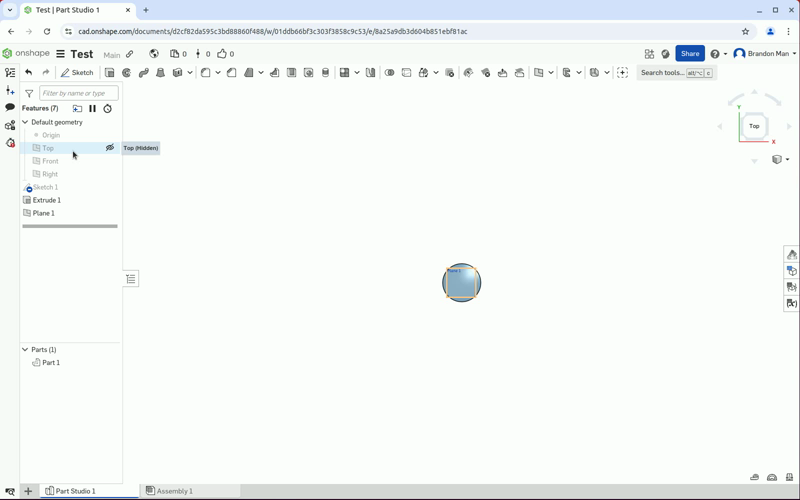
key(shift+s)
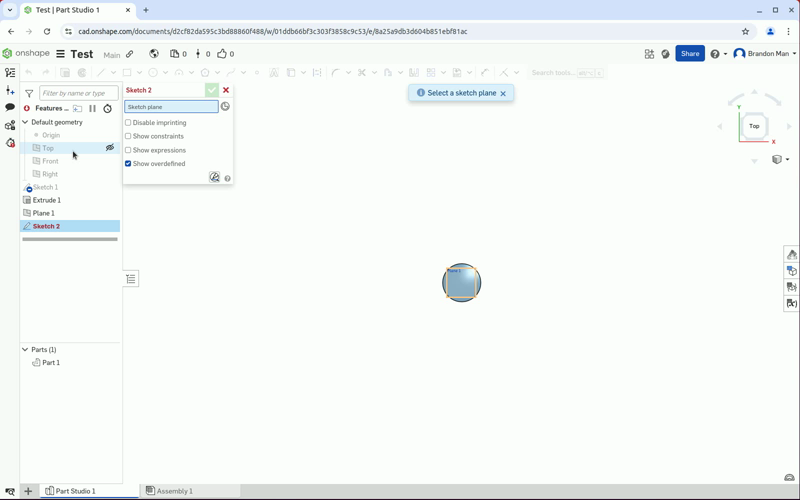
mouse_move(73, 215)
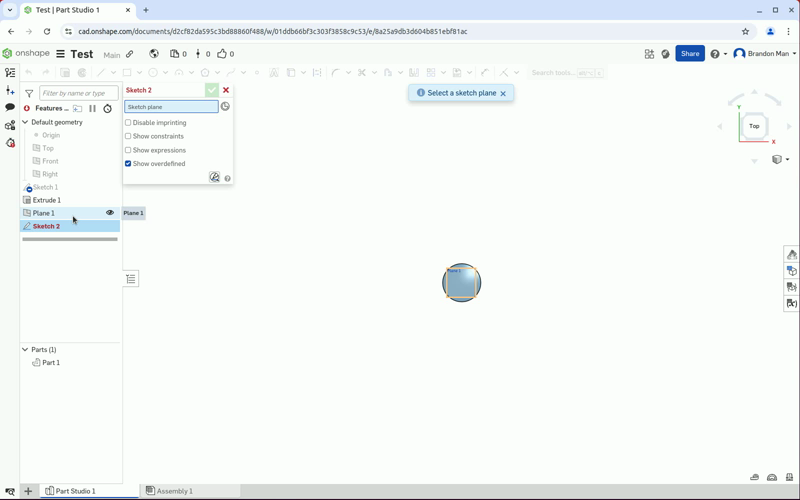
click(73, 215)
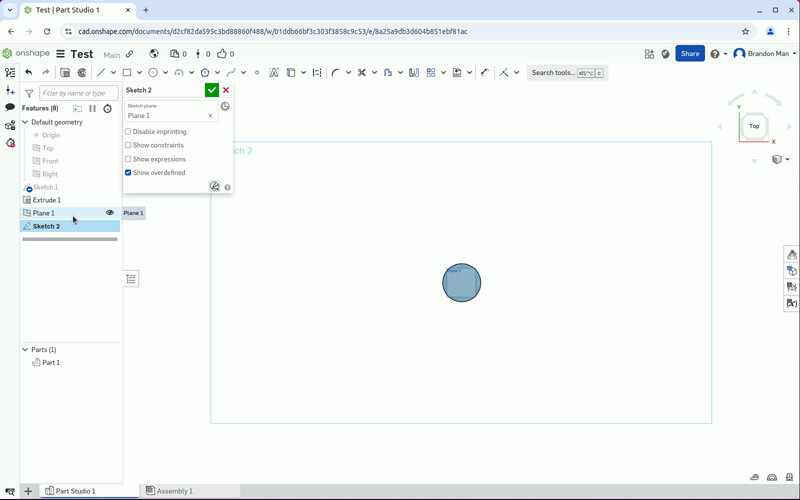
mouse_move(73, 352)
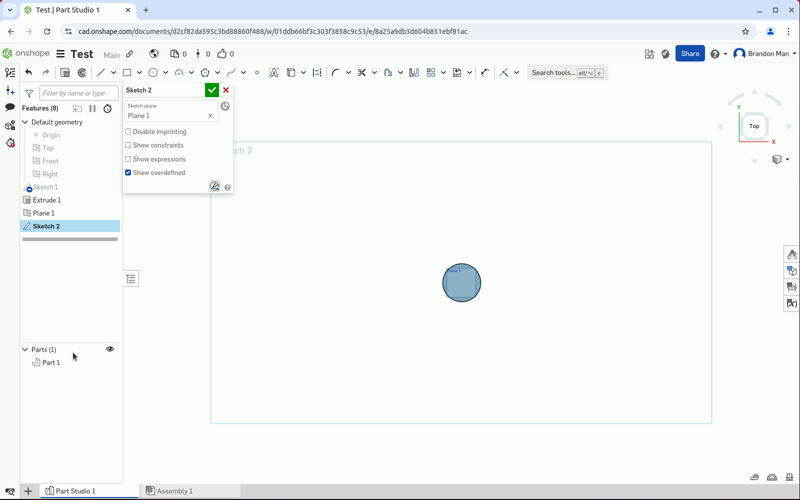
key(y)
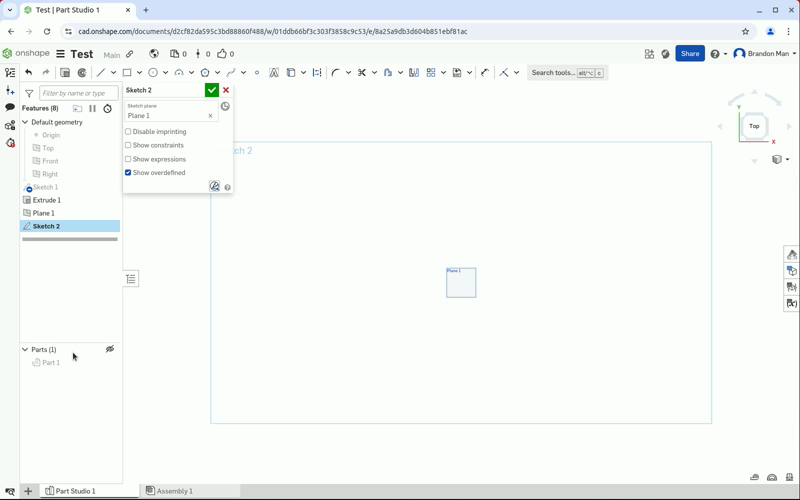
key(a)
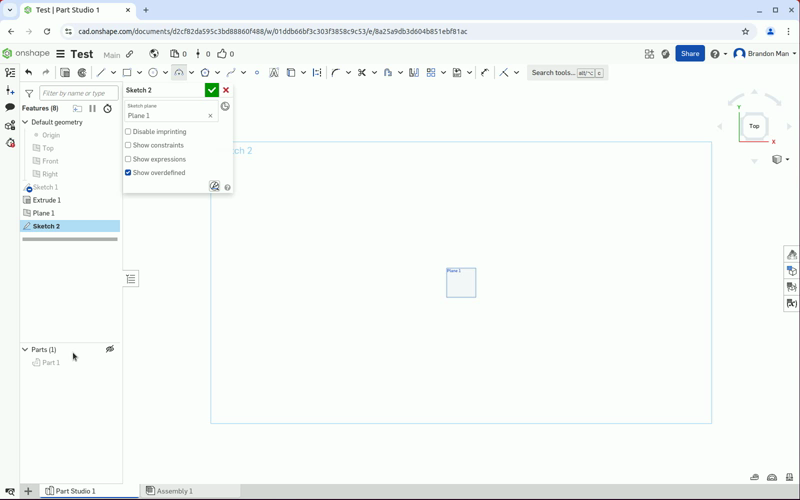
key_down(shift)
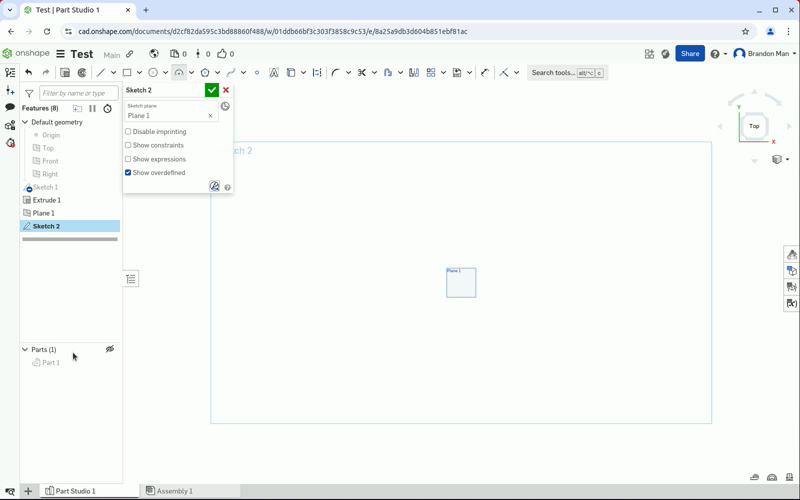
mouse_move(459, 275)
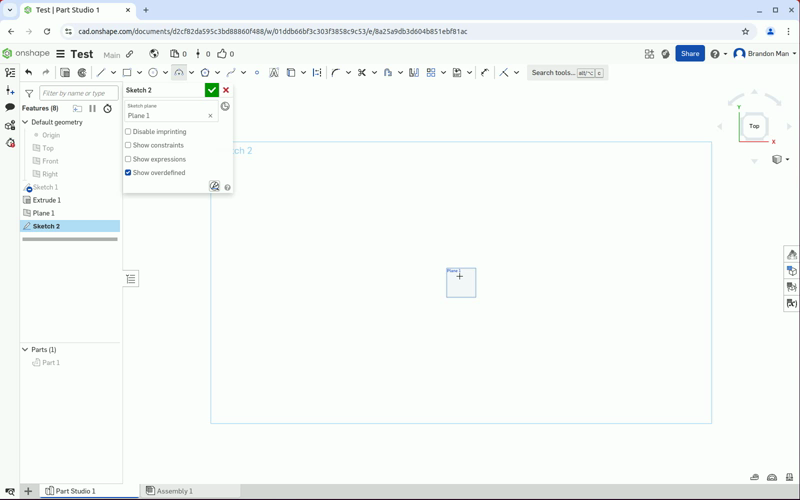
click(459, 275)
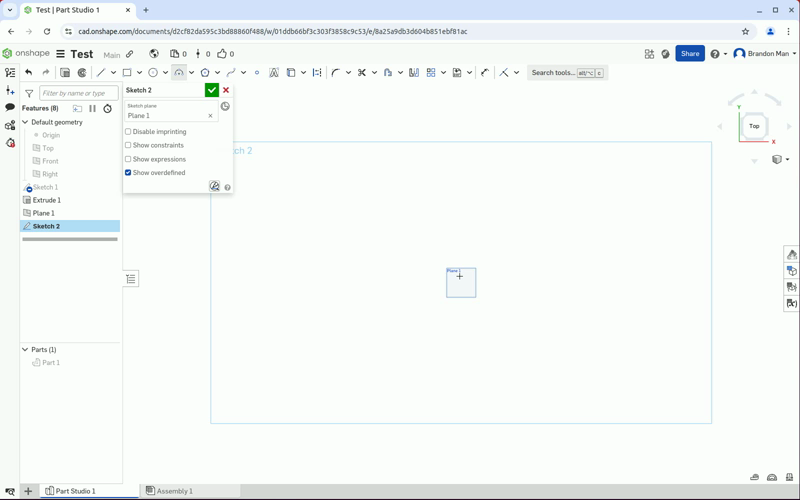
key_up(shift)
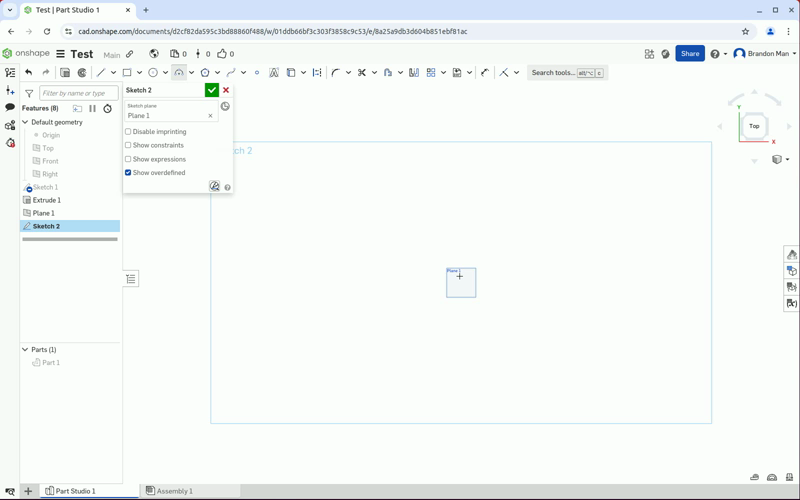
key_down(shift)
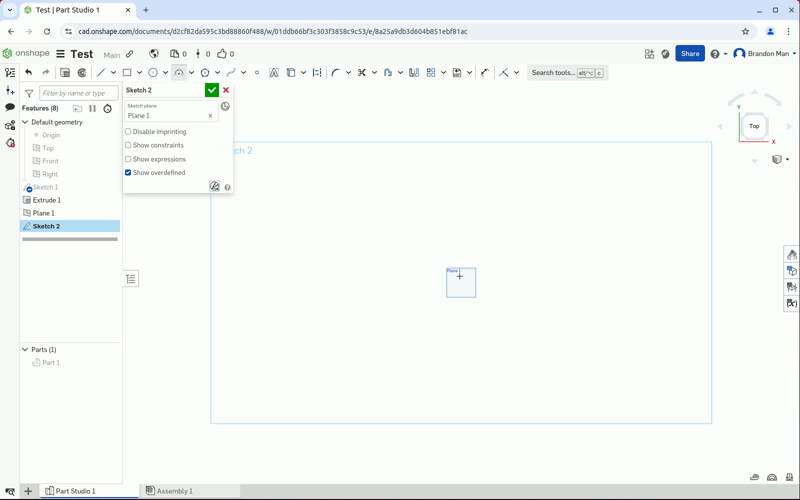
mouse_move(461, 290)
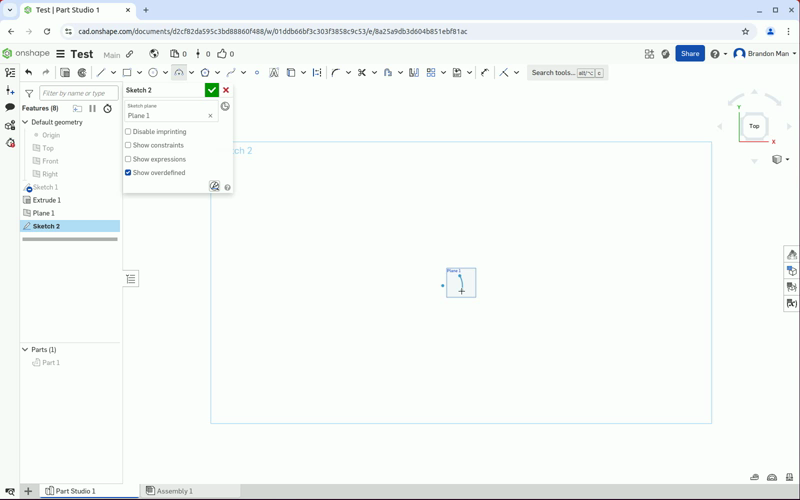
click(461, 290)
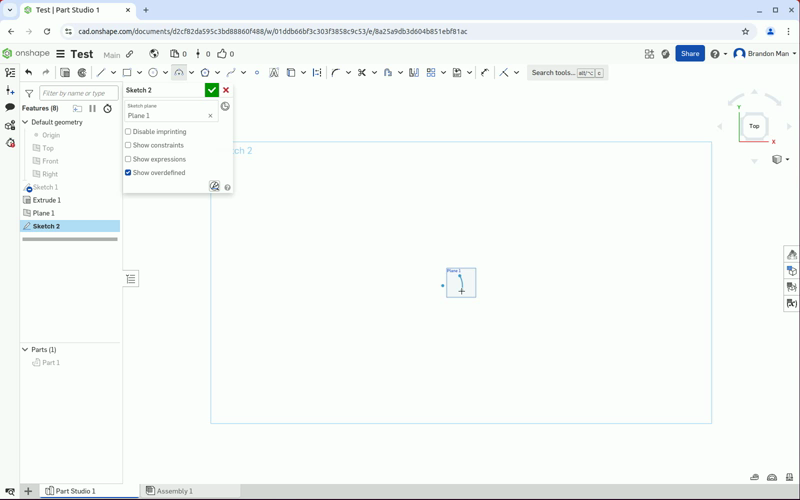
mouse_move(453, 284)
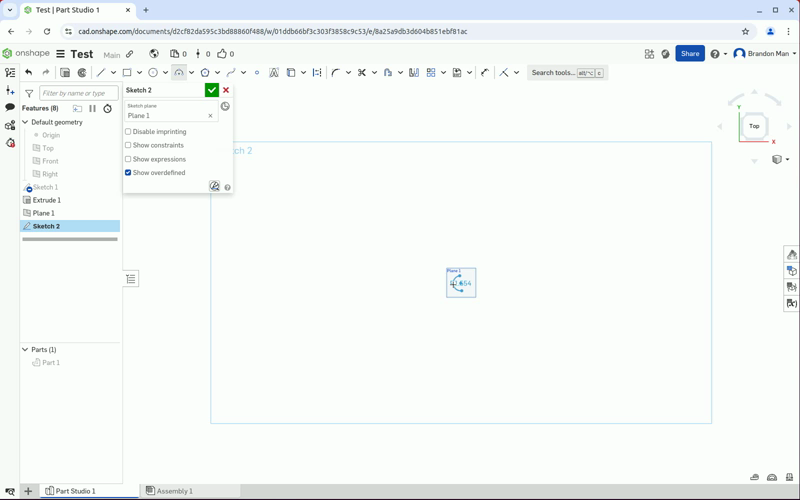
click(453, 284)
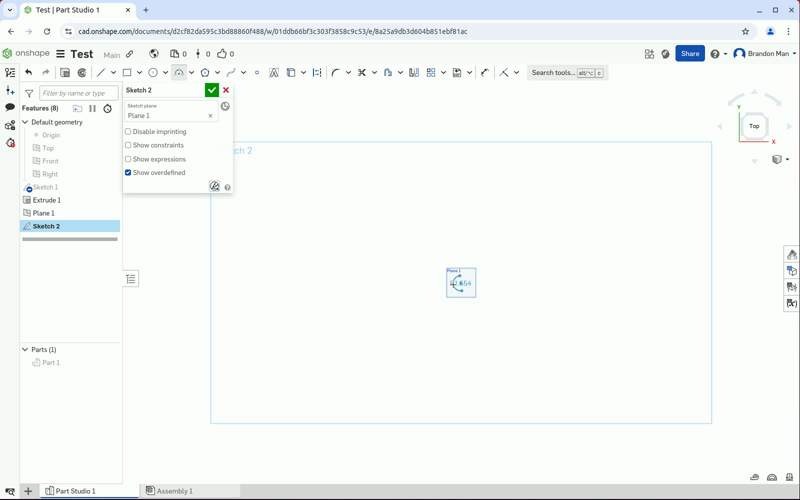
key_up(shift)
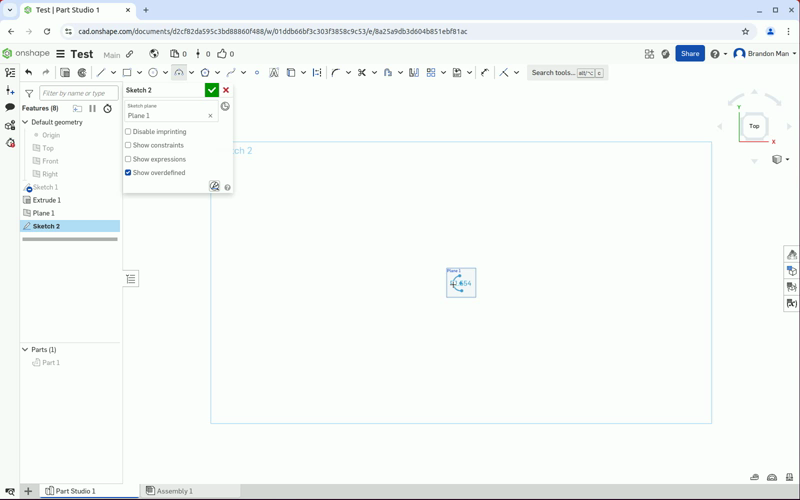
key(esc)
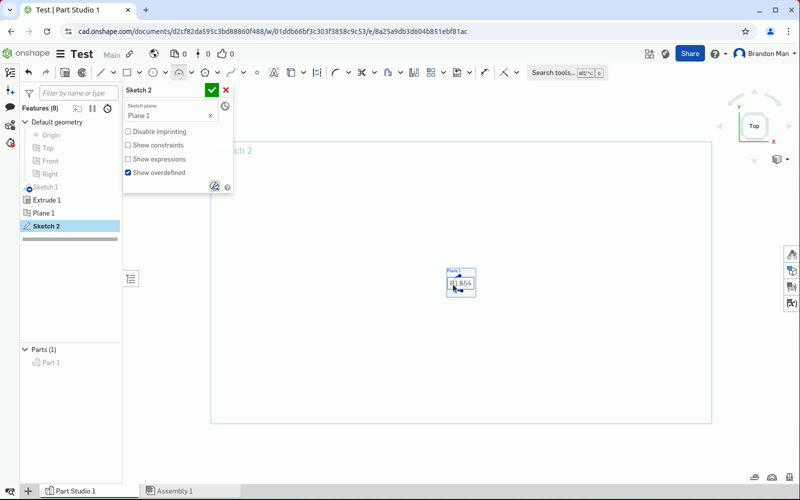
key(l)
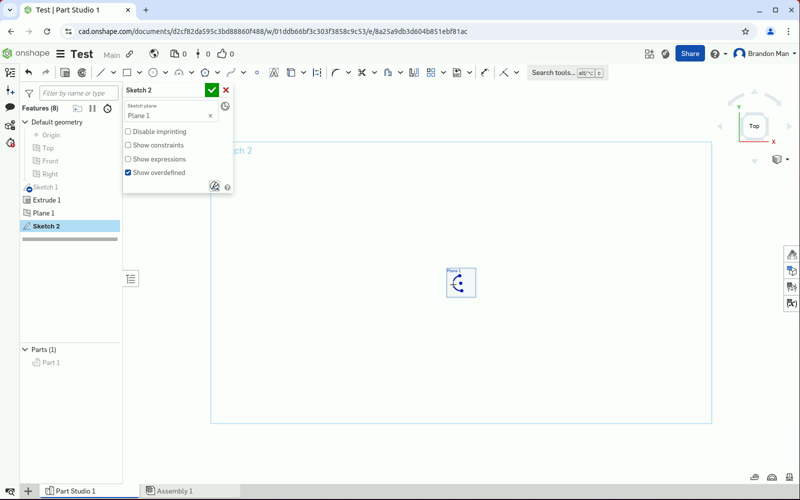
mouse_move(461, 290)
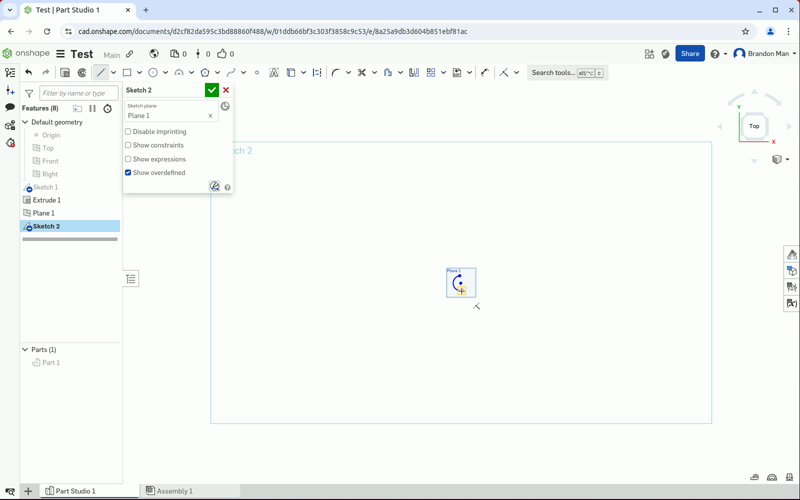
click(461, 290)
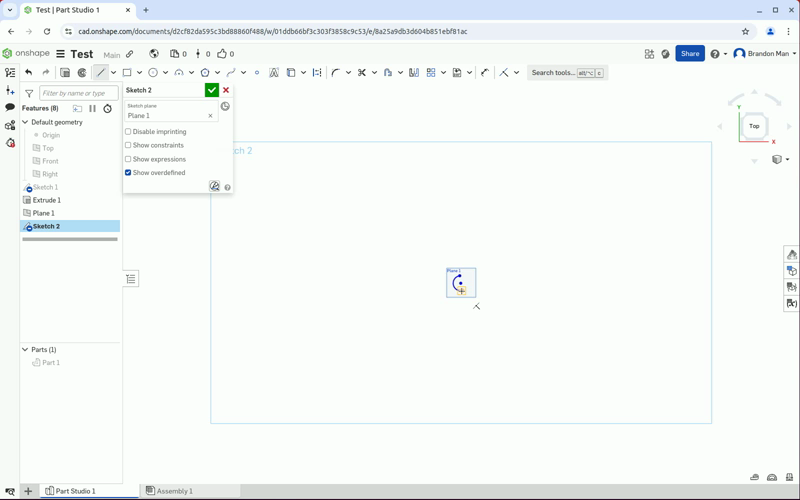
mouse_move(492, 290)
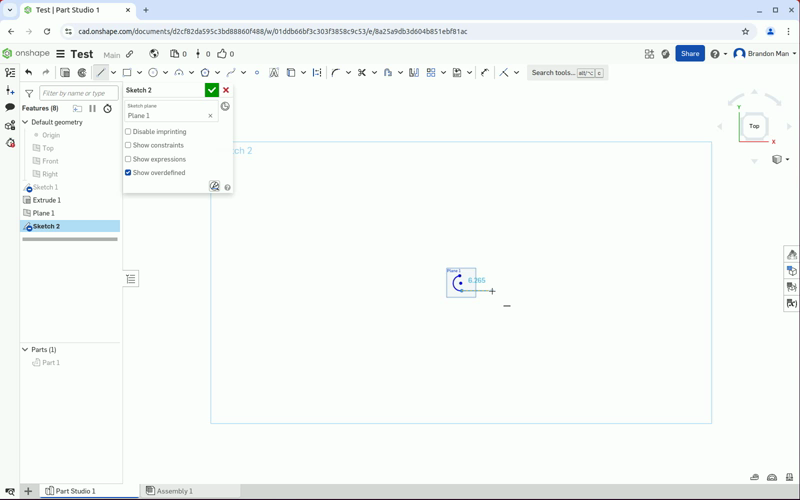
key_down(shift)
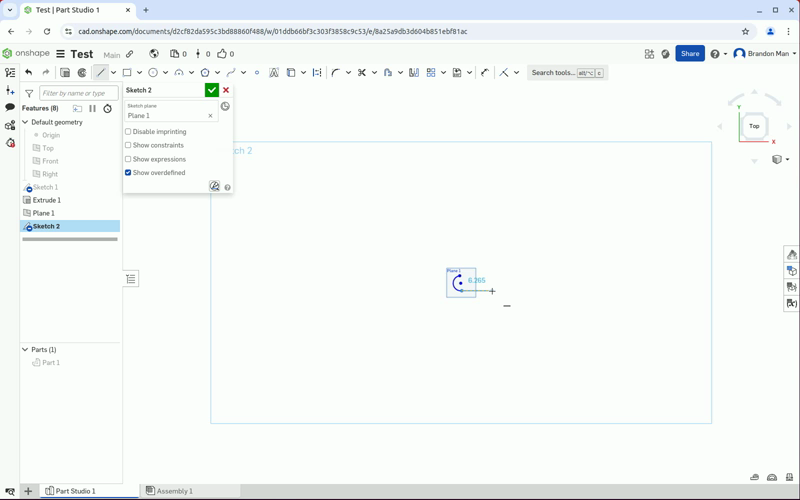
mouse_move(459, 275)
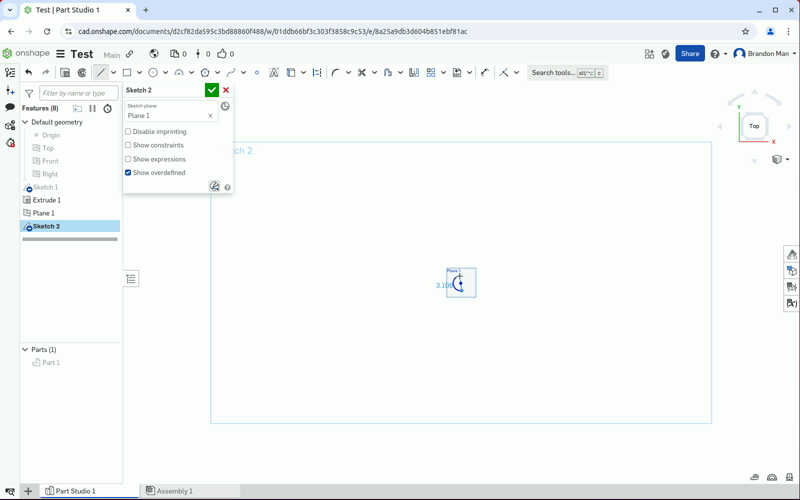
key_up(shift)
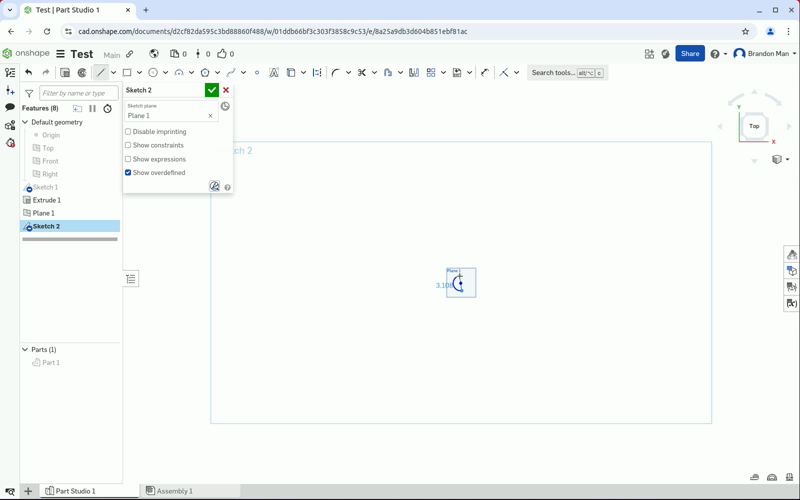
click(459, 275)
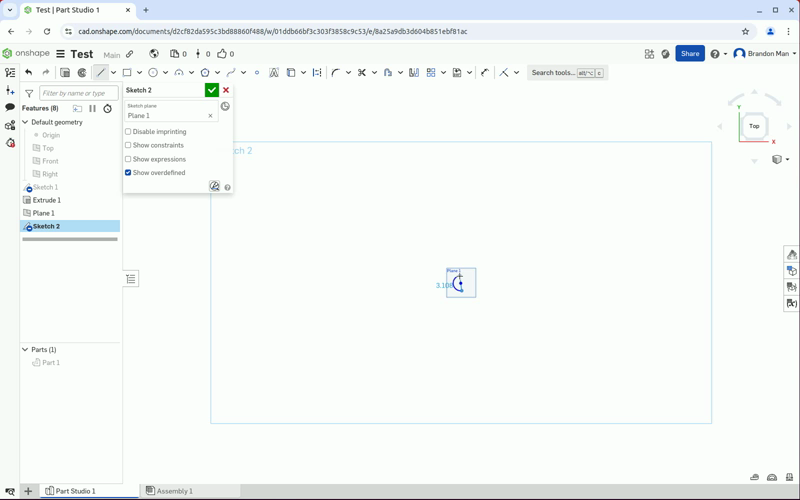
key(esc)
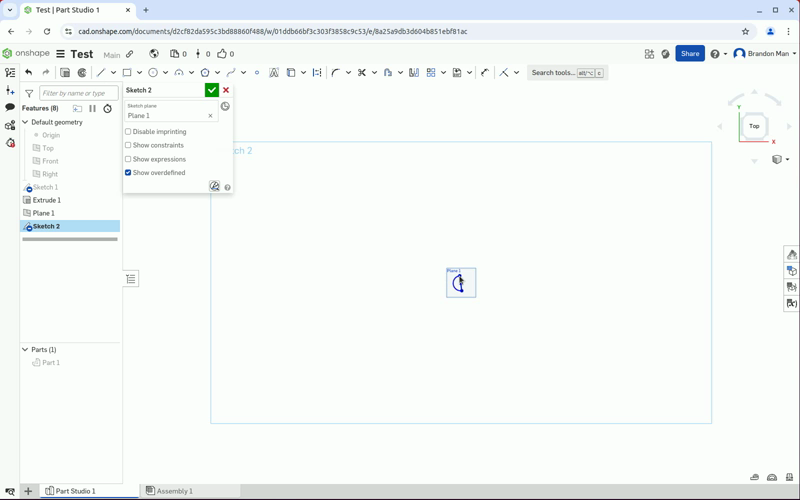
mouse_move(459, 285)
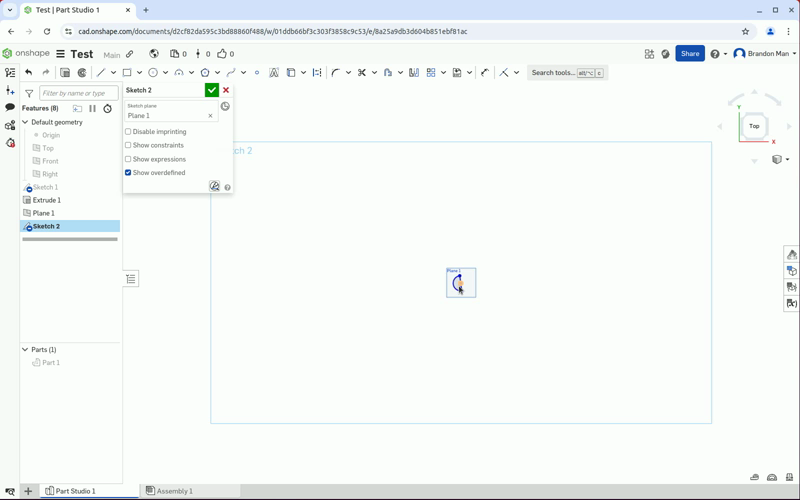
scroll(6)
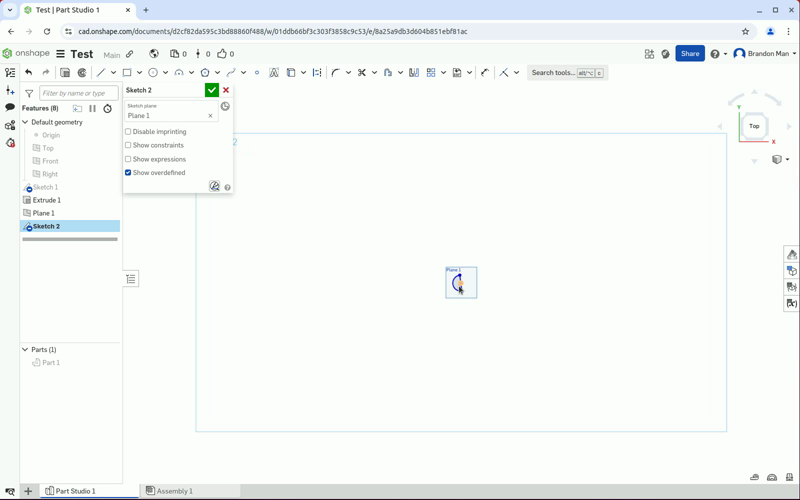
scroll(6)
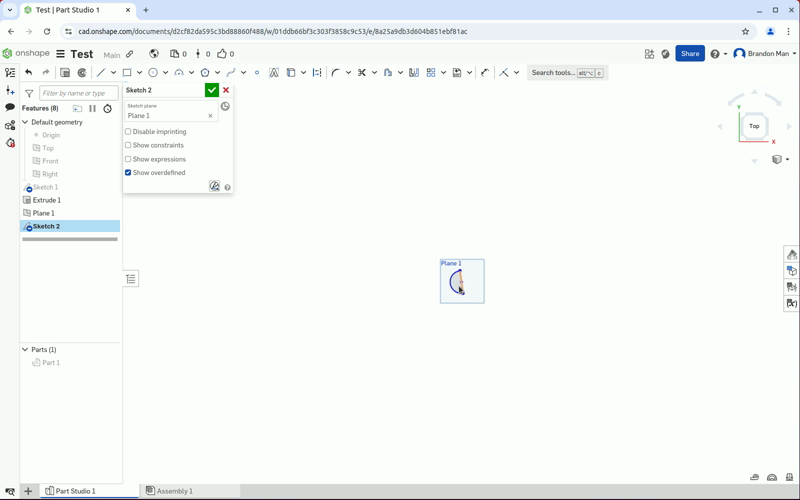
scroll(6)
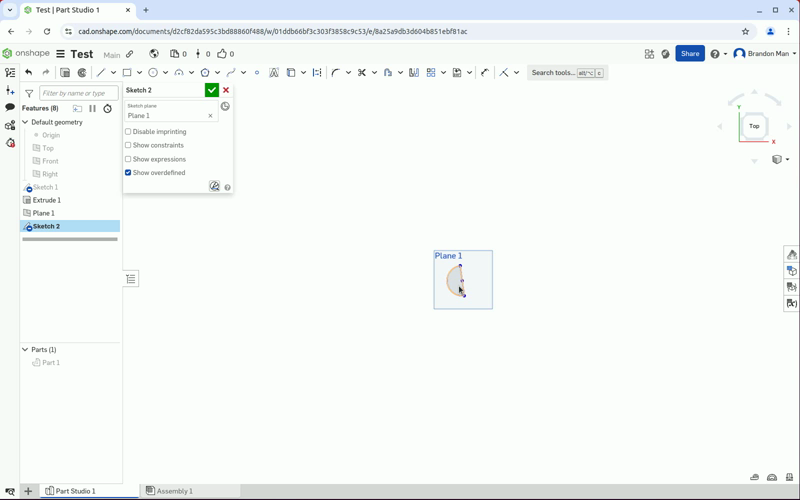
scroll(6)
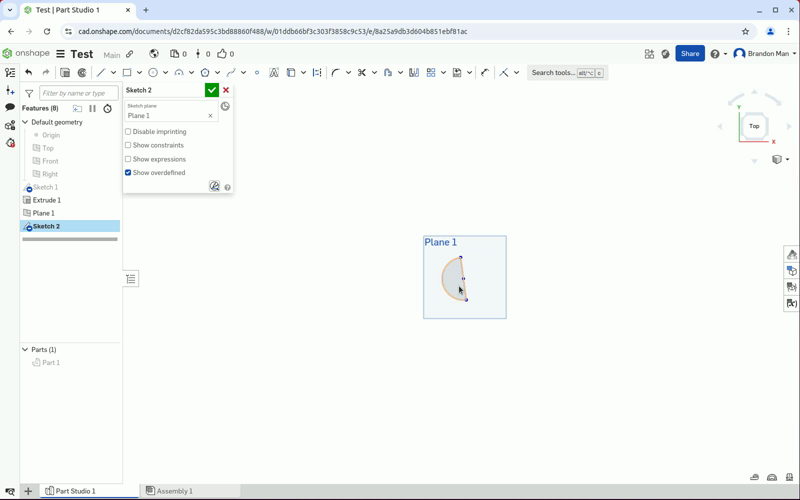
scroll(6)
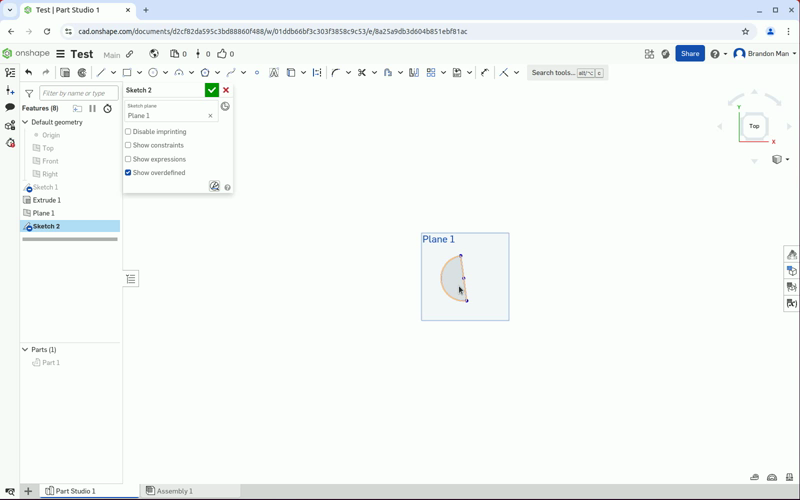
scroll(6)
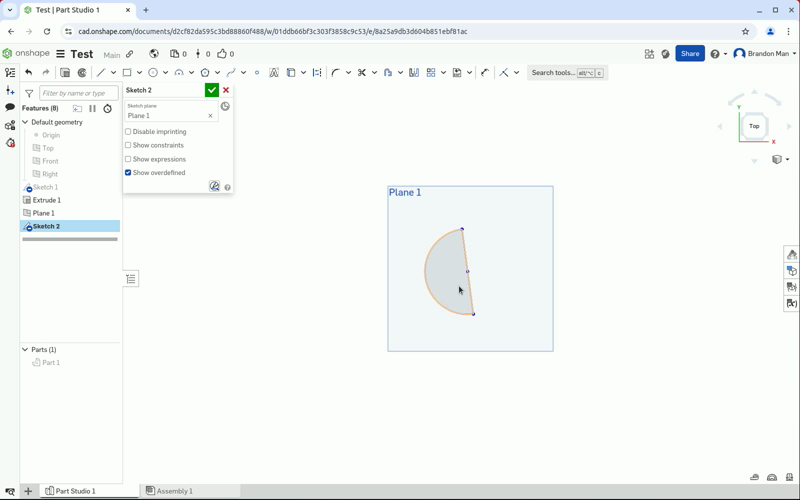
scroll(6)
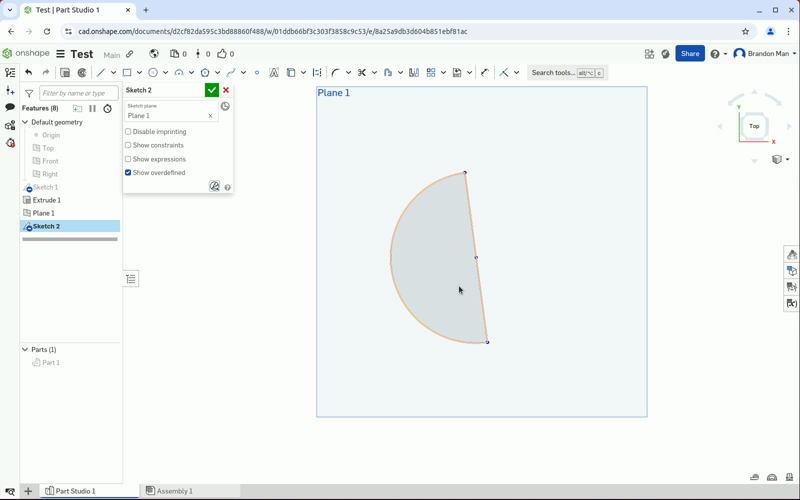
click(459, 285)
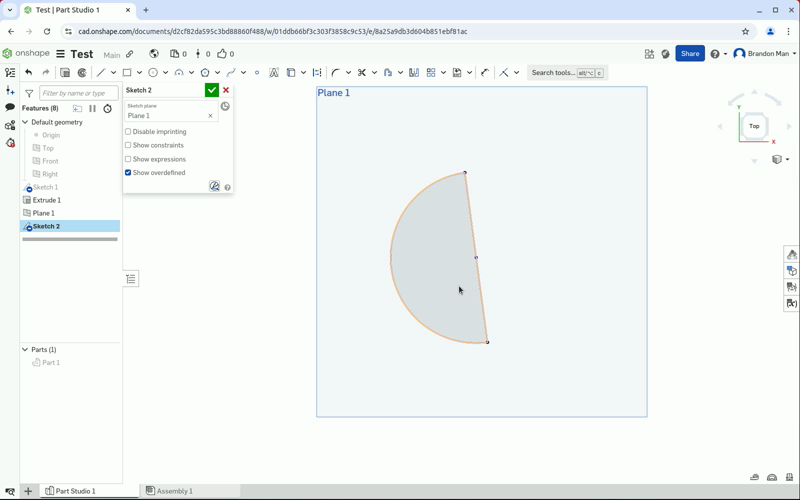
scroll(-6)
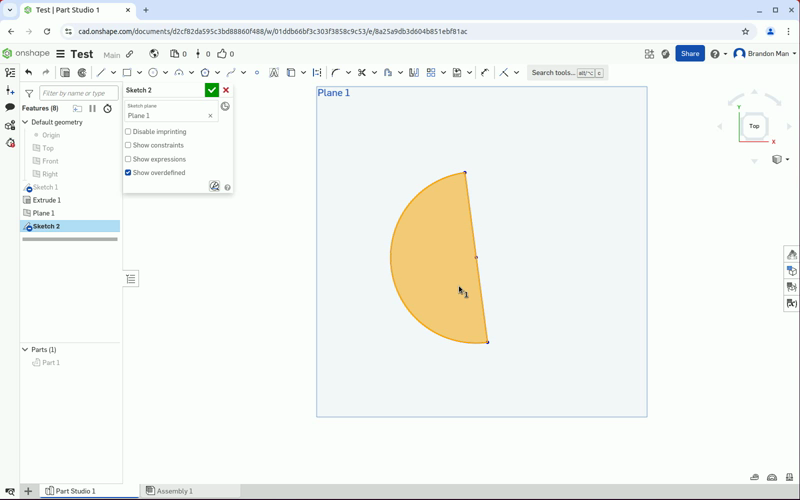
scroll(-6)
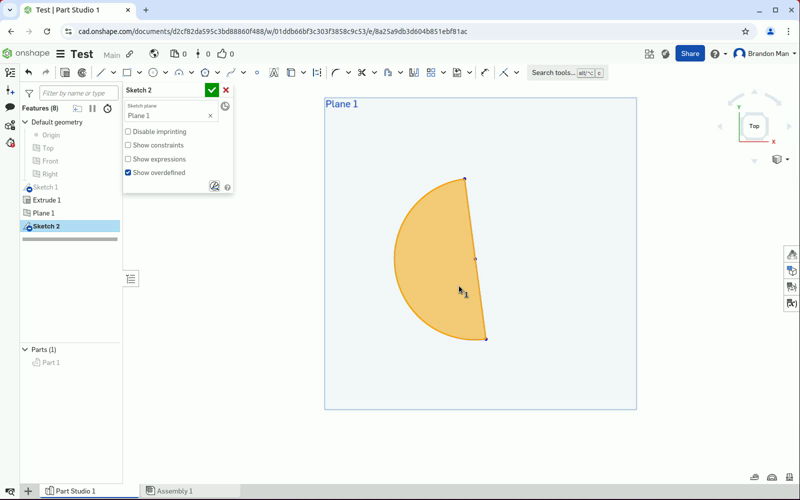
scroll(-6)
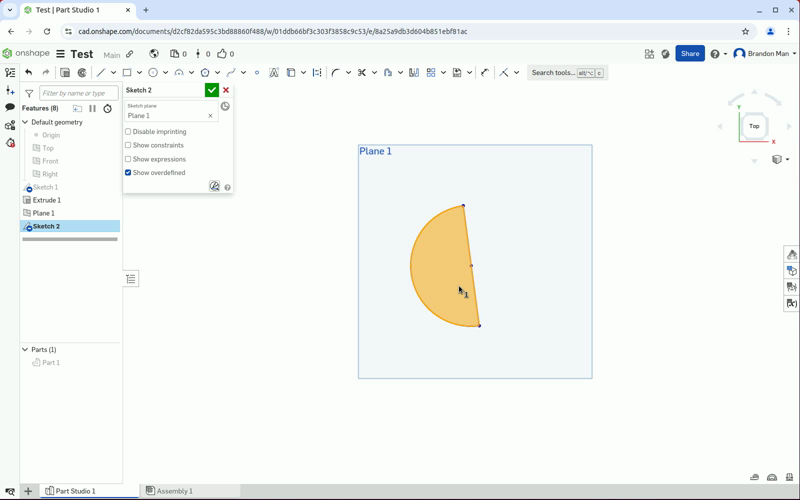
scroll(-6)
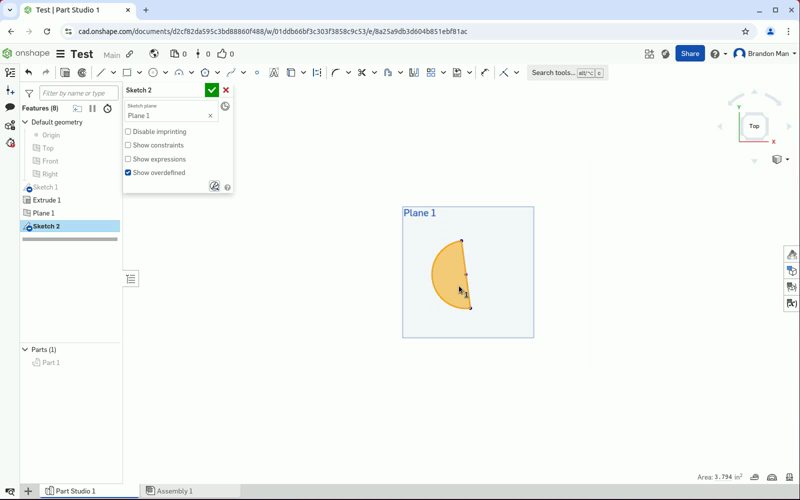
scroll(-6)
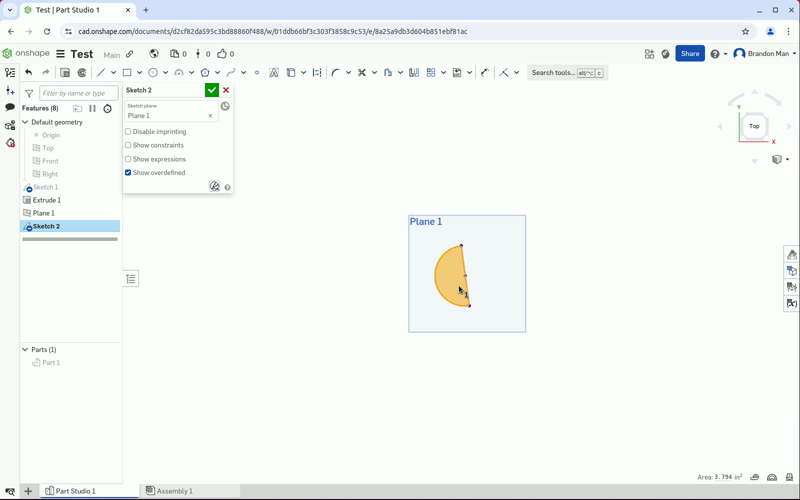
scroll(-6)
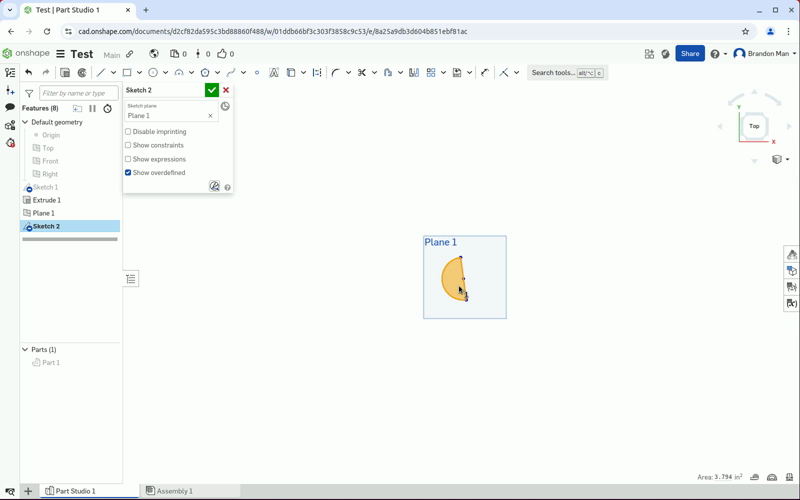
scroll(-6)
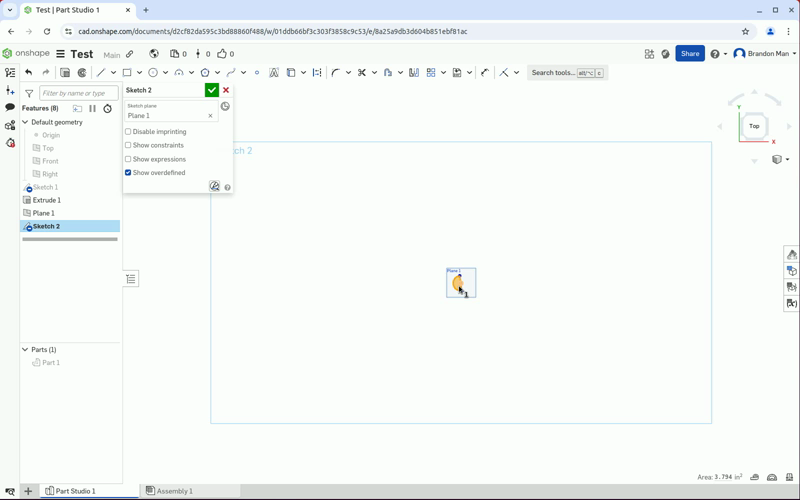
mouse_move(73, 352)
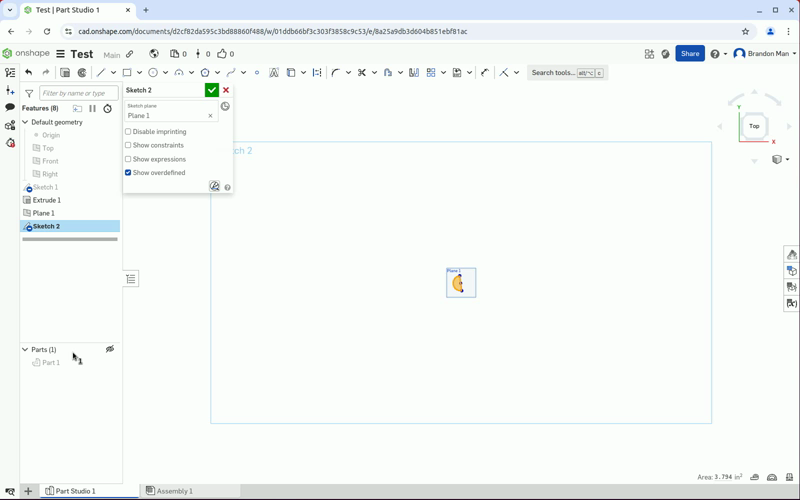
key(shift+y)
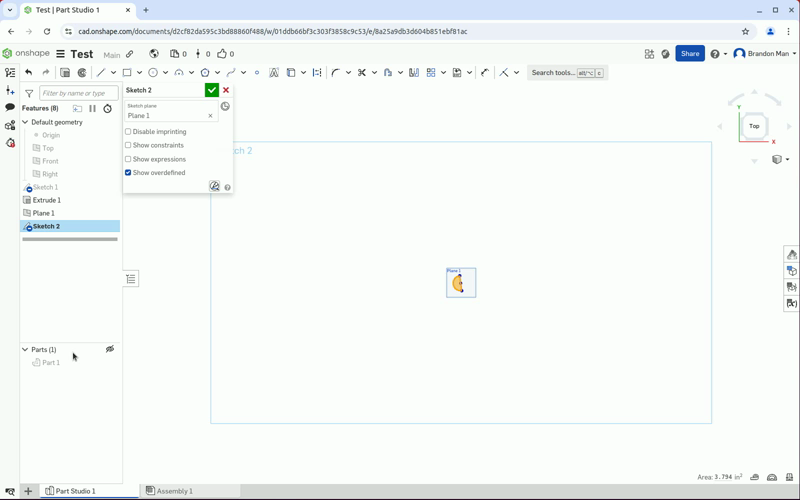
key(shift+e)
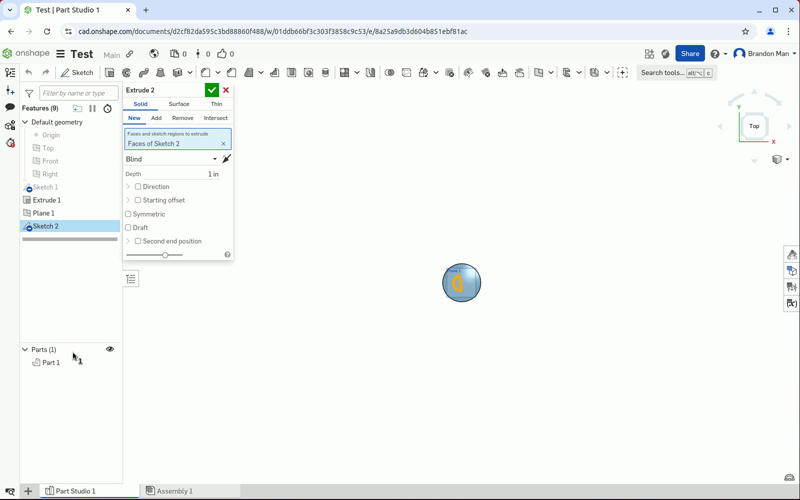
mouse_move(143, 106)
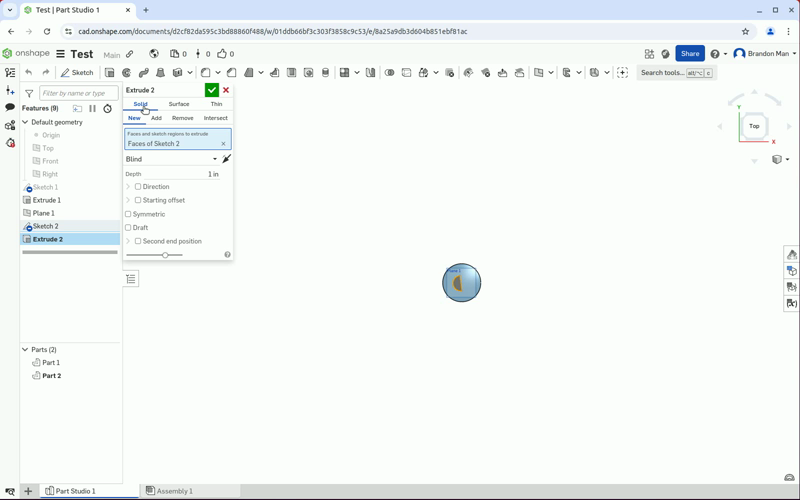
click(143, 106)
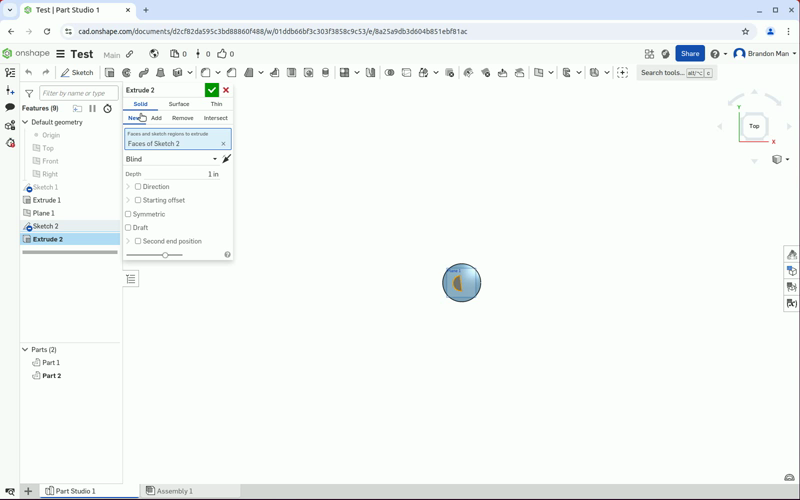
mouse_move(137, 120)
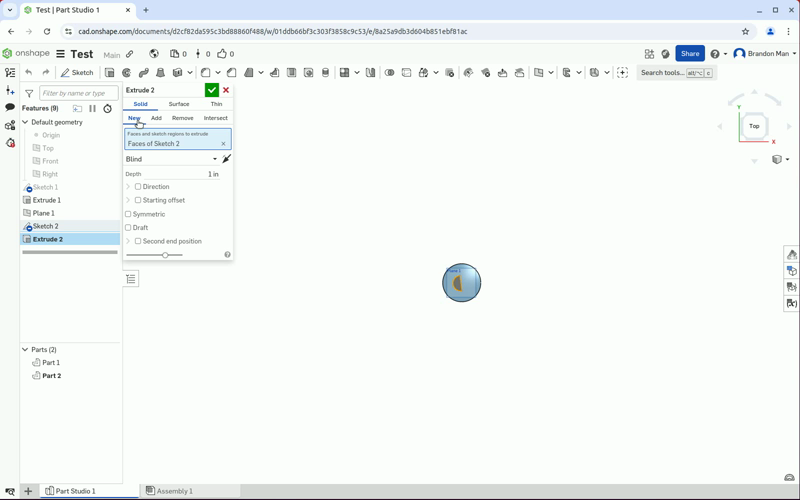
click(137, 120)
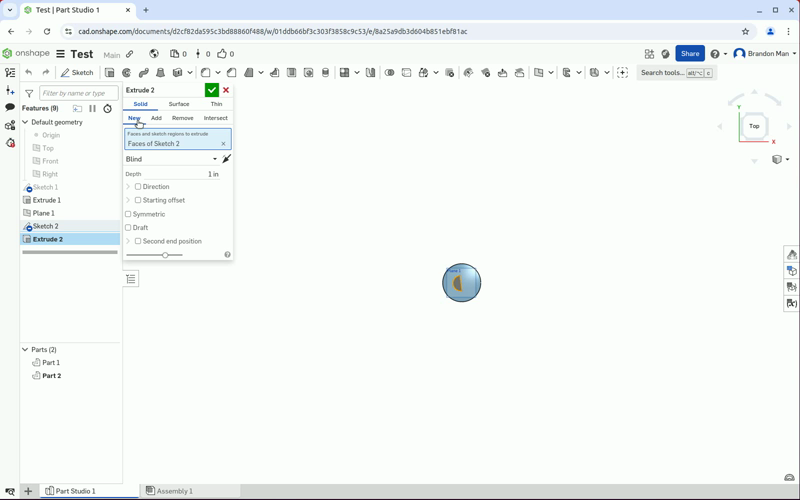
key(tab, 4)
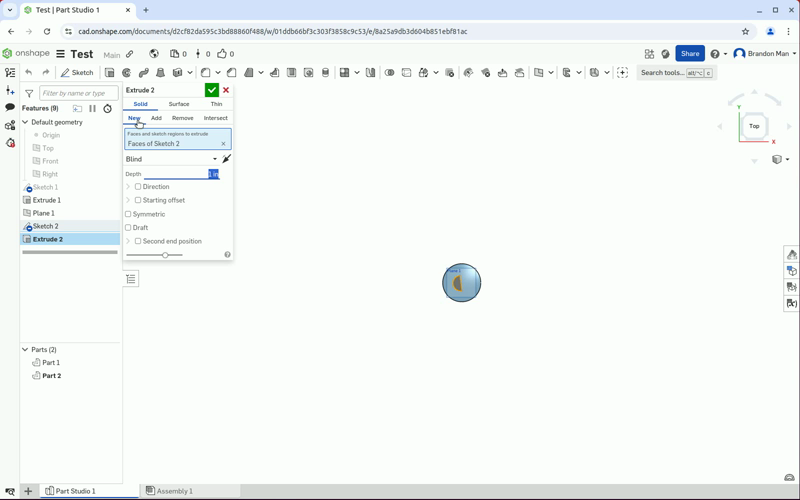
text(1.444)
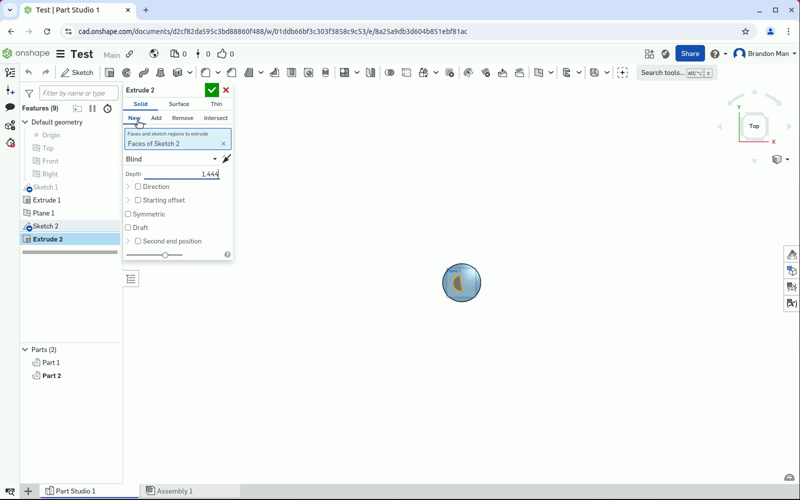
key(enter)
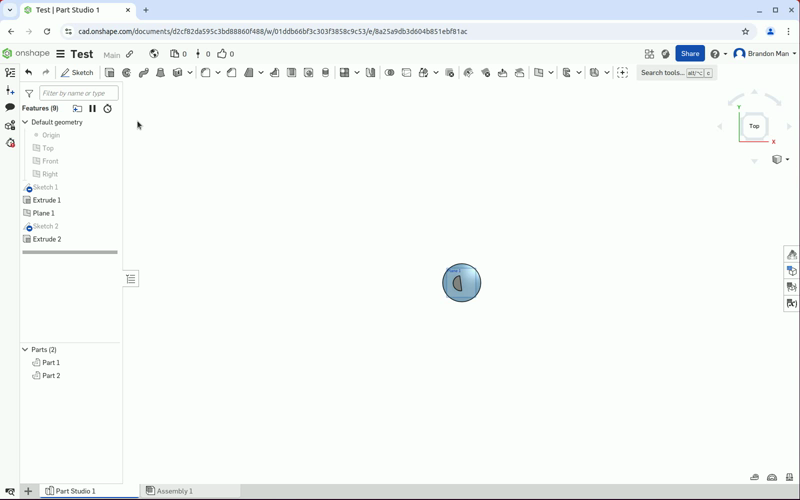
key(shift+h)
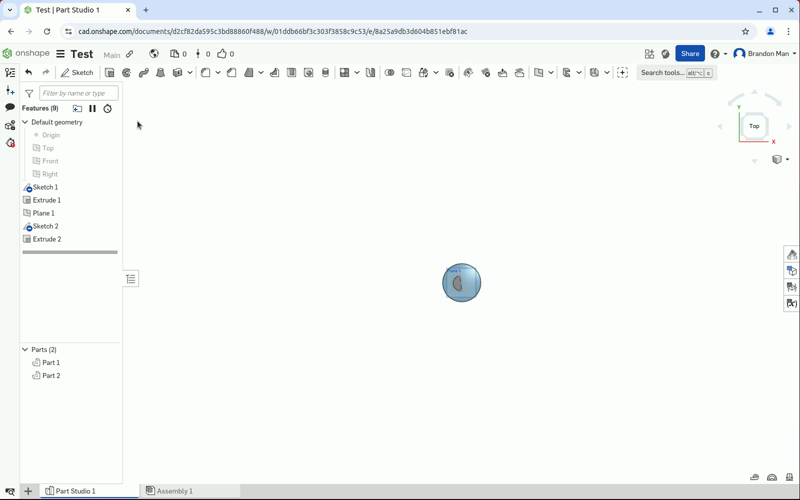
key(shift+h)
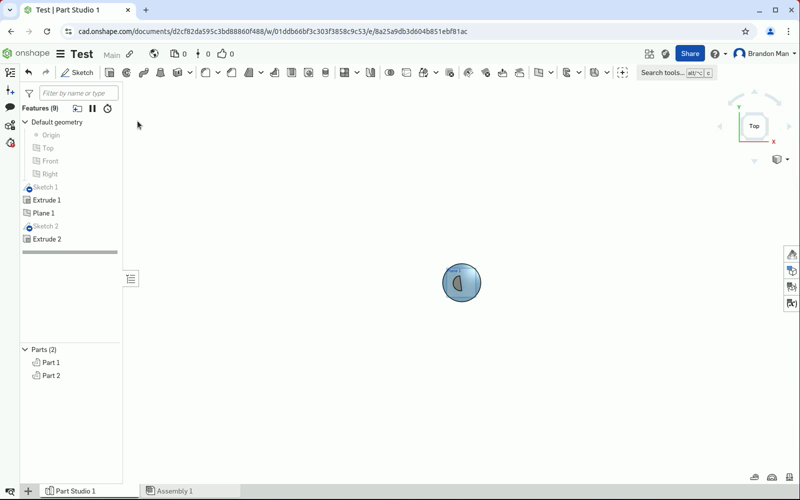
mouse_move(73, 189)
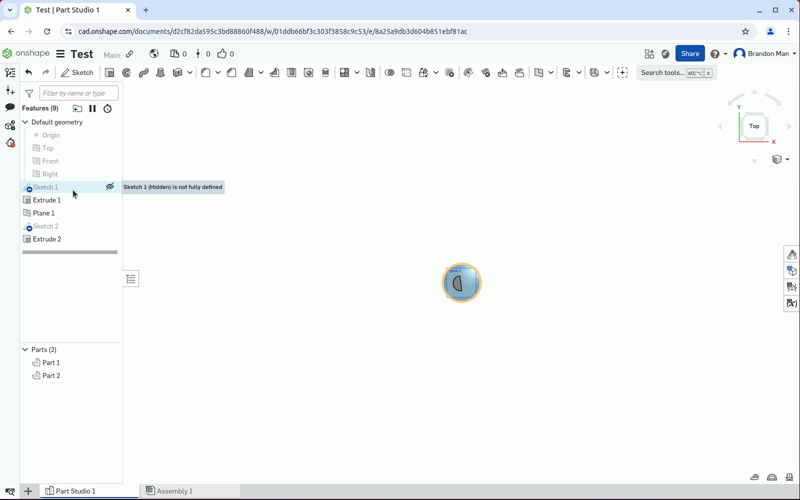
click(73, 189)
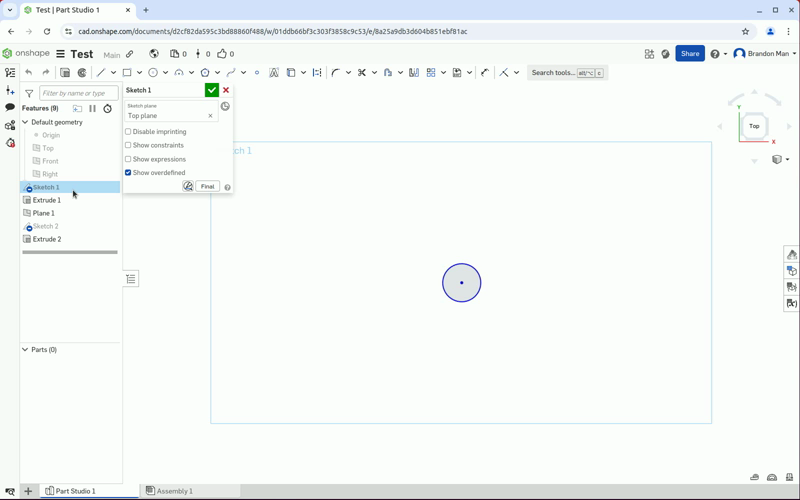
mouse_move(229, 92)
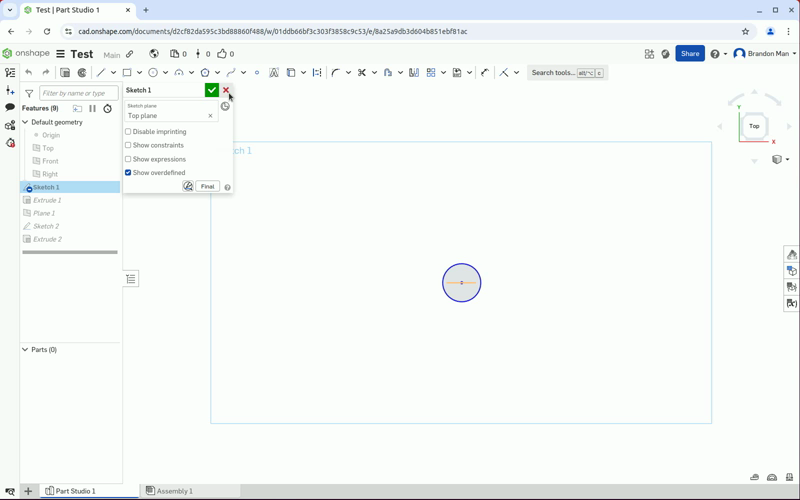
click(229, 92)
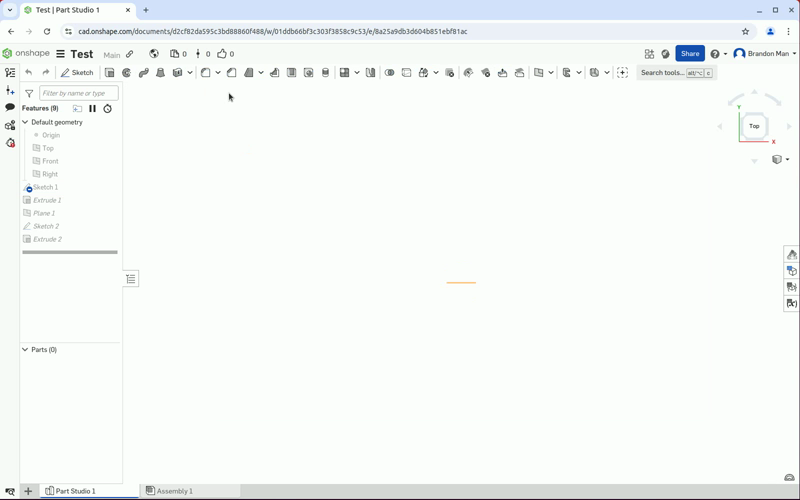
key(shift+s)
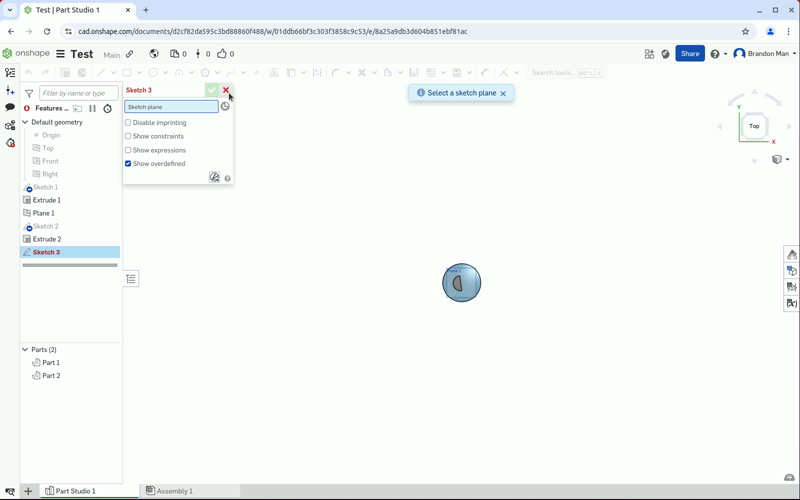
mouse_move(73, 215)
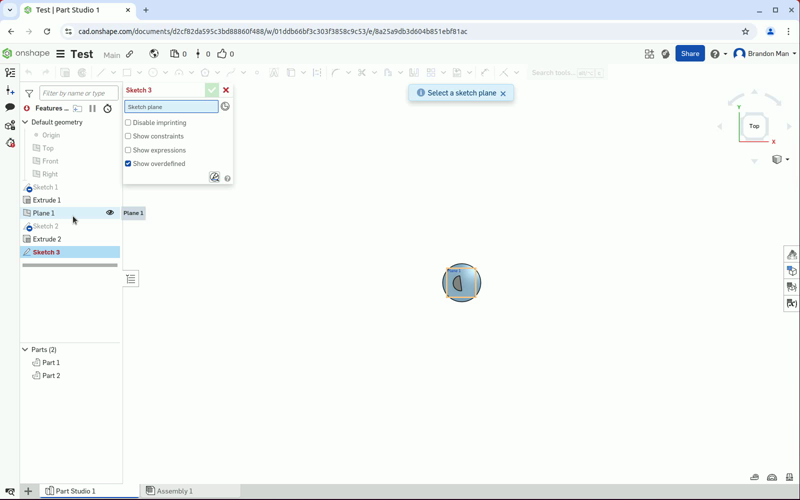
click(73, 215)
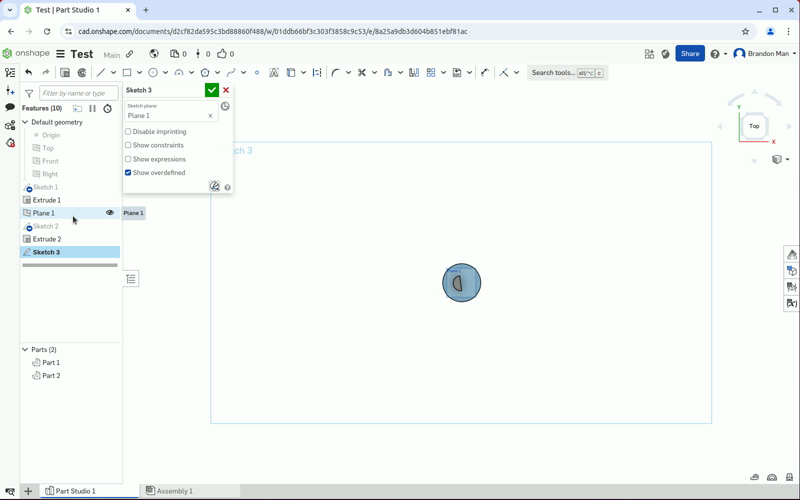
mouse_move(73, 352)
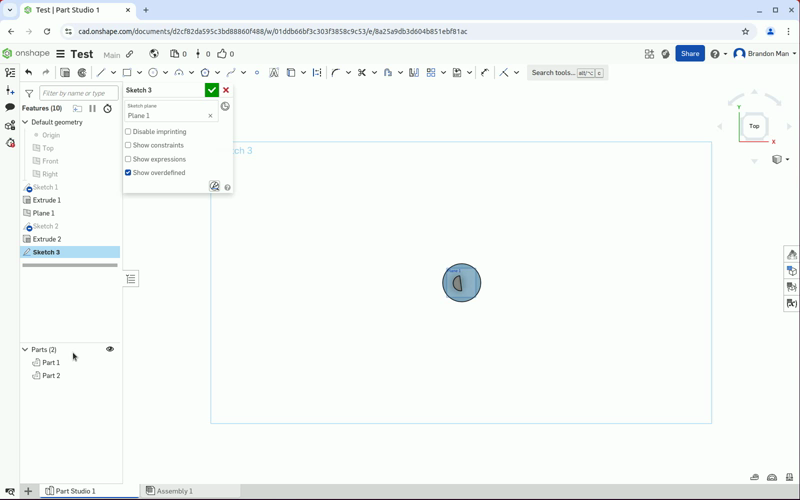
key(y)
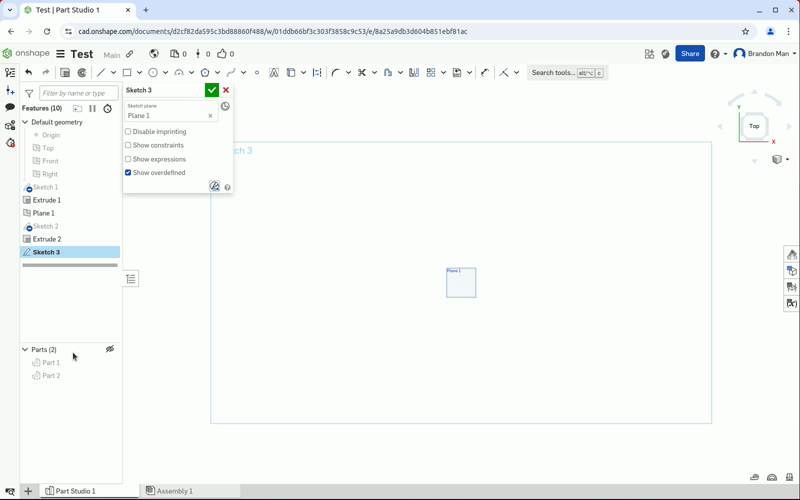
key(l)
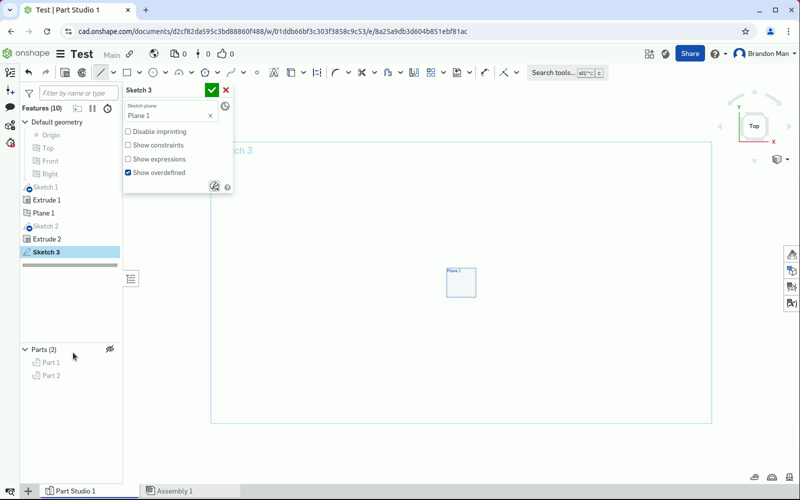
key_down(shift)
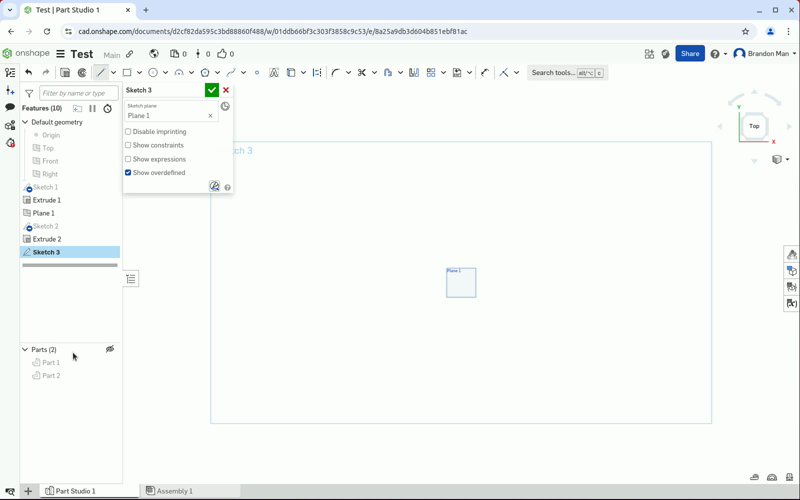
mouse_move(459, 275)
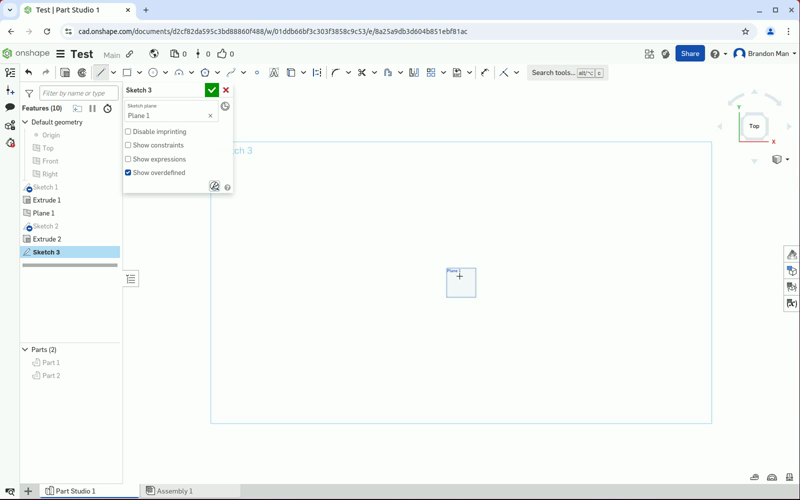
click(459, 275)
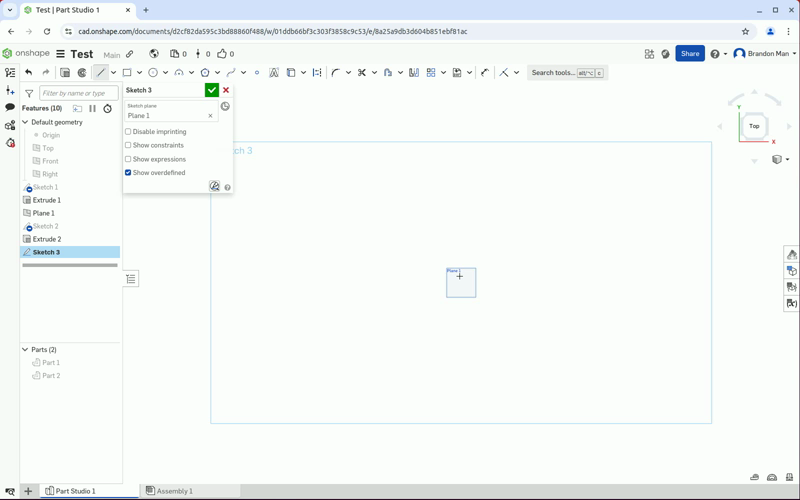
key_up(shift)
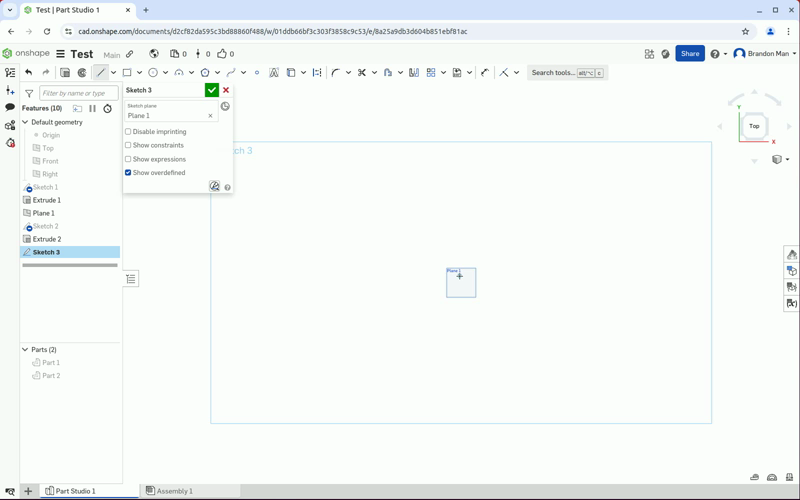
key_down(shift)
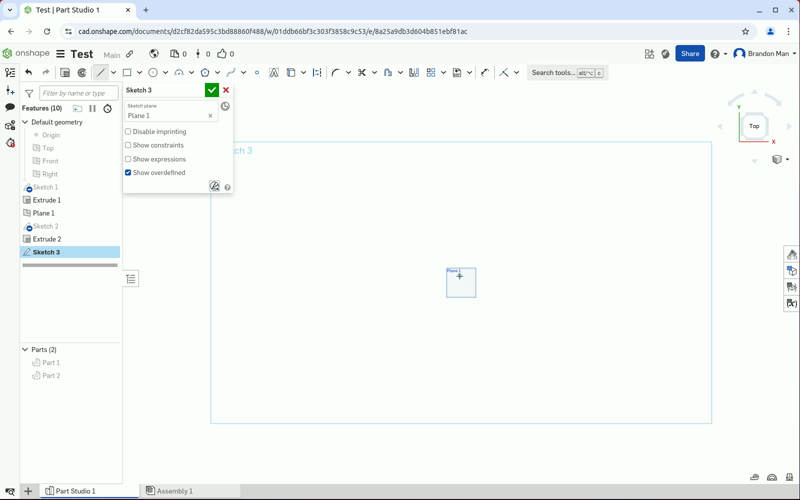
mouse_move(489, 275)
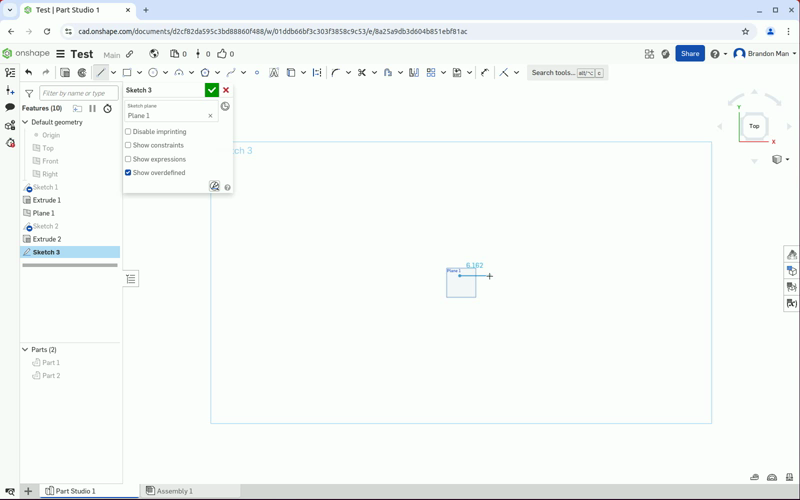
mouse_move(461, 291)
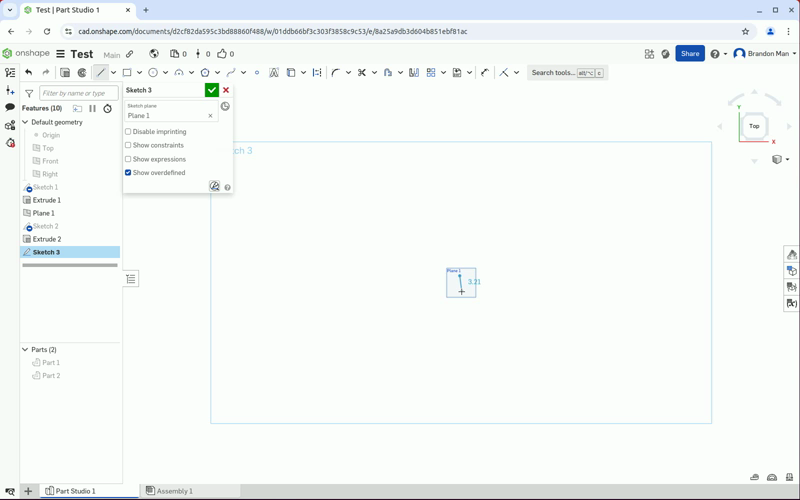
click(461, 291)
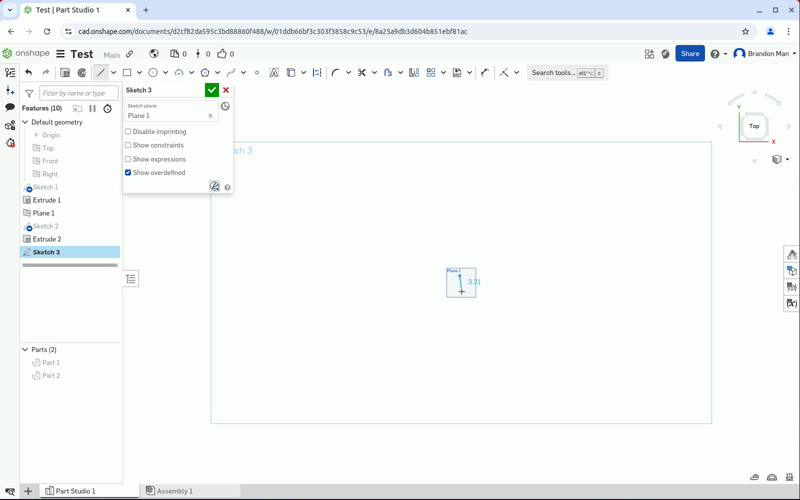
key_up(shift)
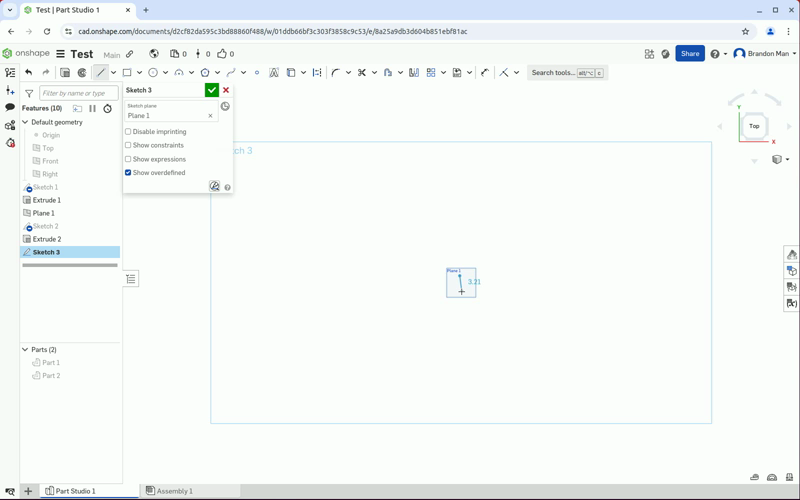
key(esc)
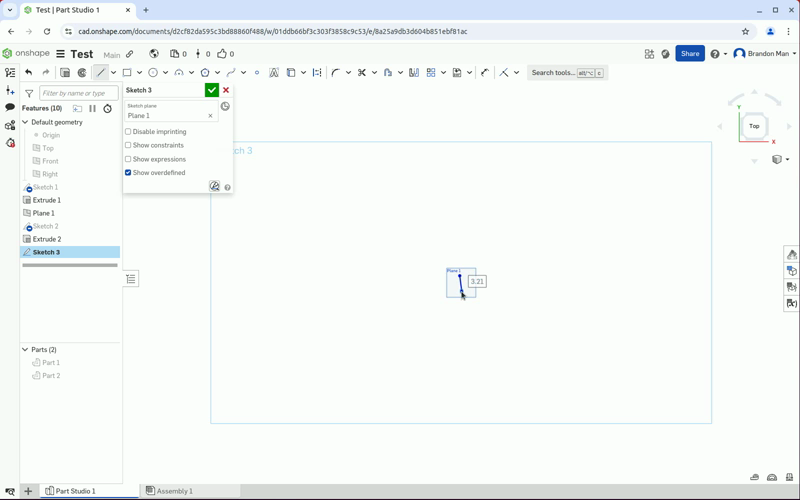
key(a)
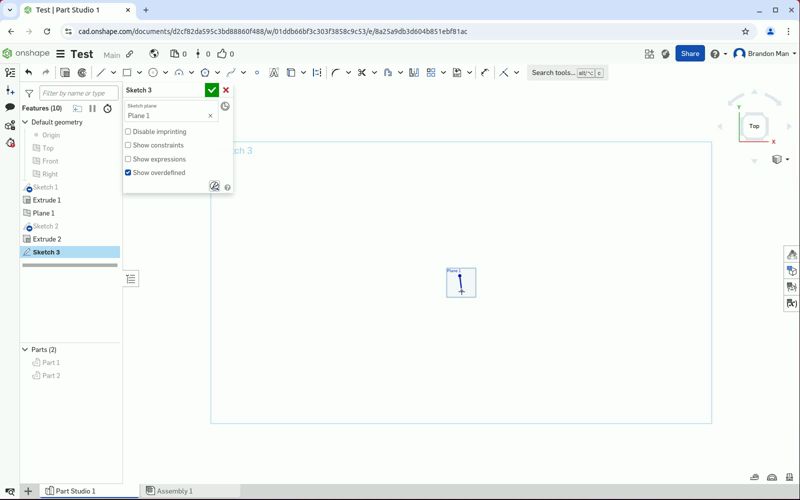
mouse_move(461, 291)
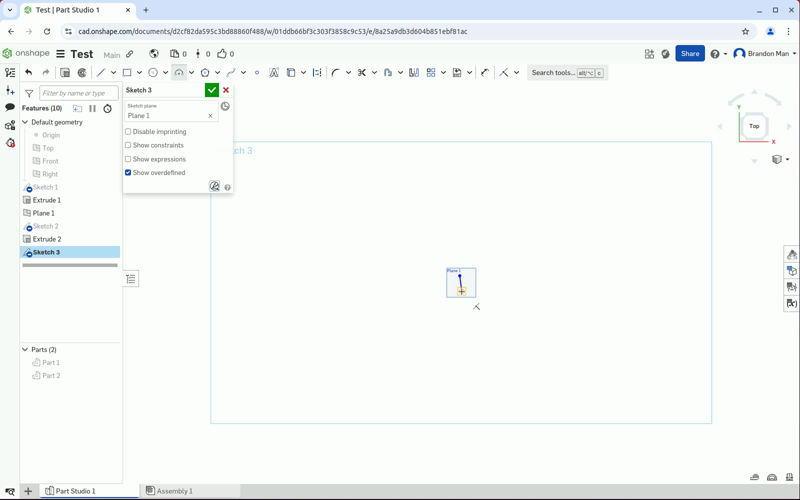
click(461, 291)
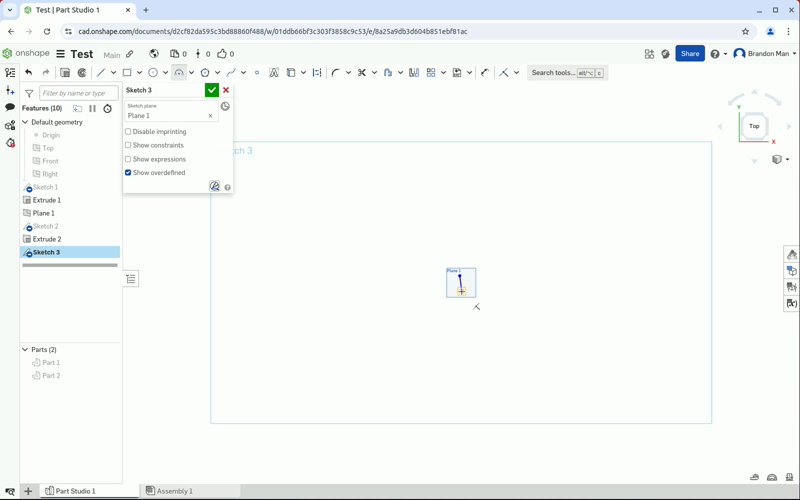
mouse_move(459, 275)
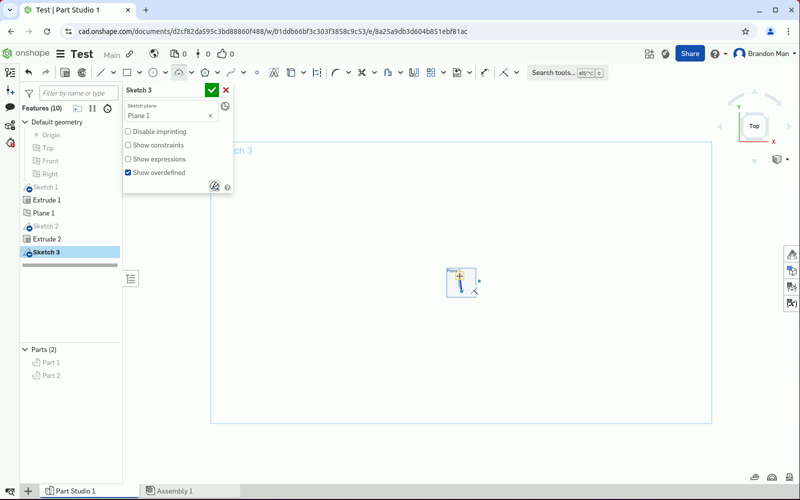
click(459, 275)
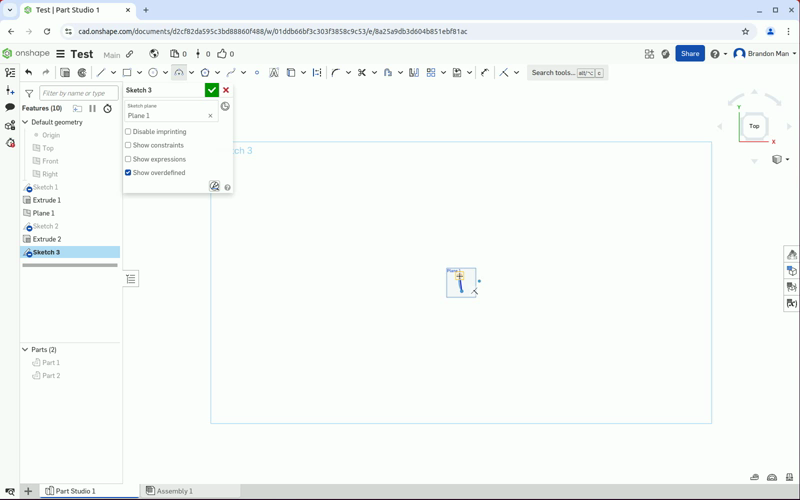
key_down(shift)
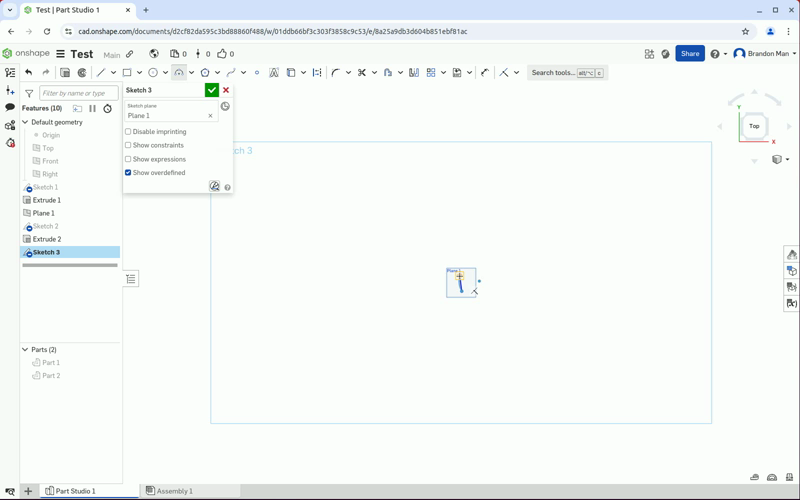
mouse_move(468, 282)
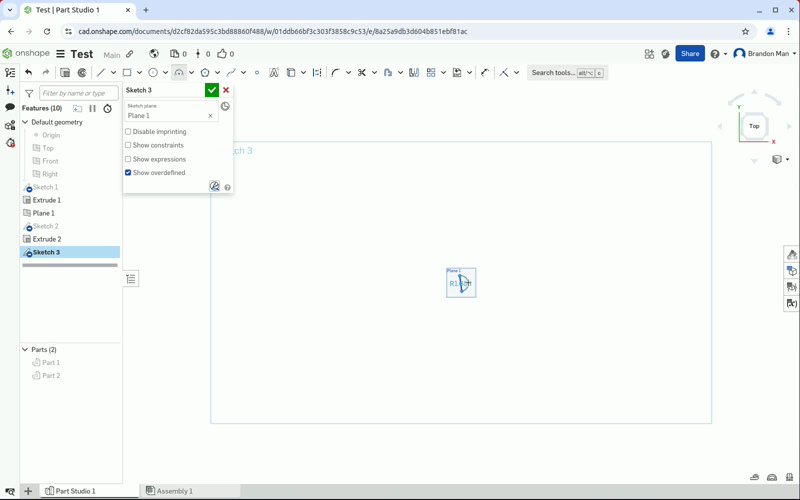
click(468, 282)
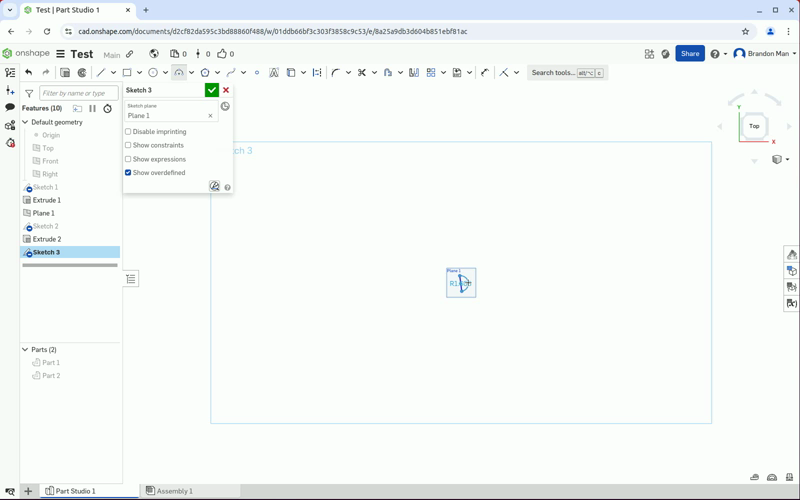
key_up(shift)
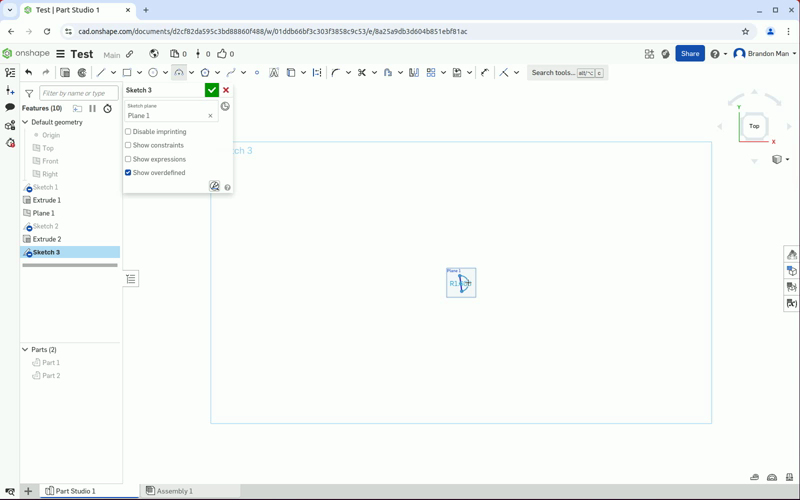
key(esc)
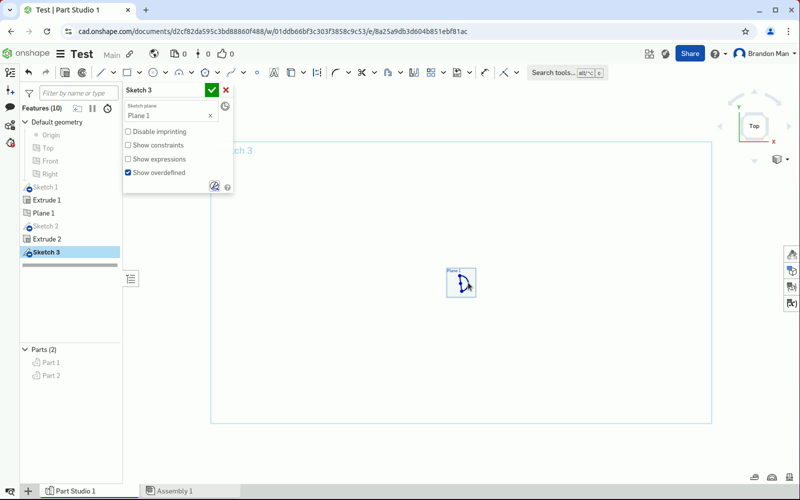
mouse_move(460, 276)
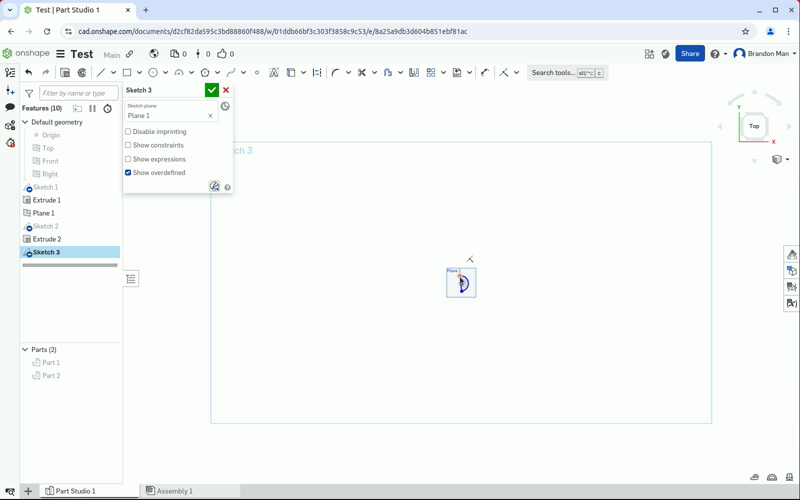
scroll(6)
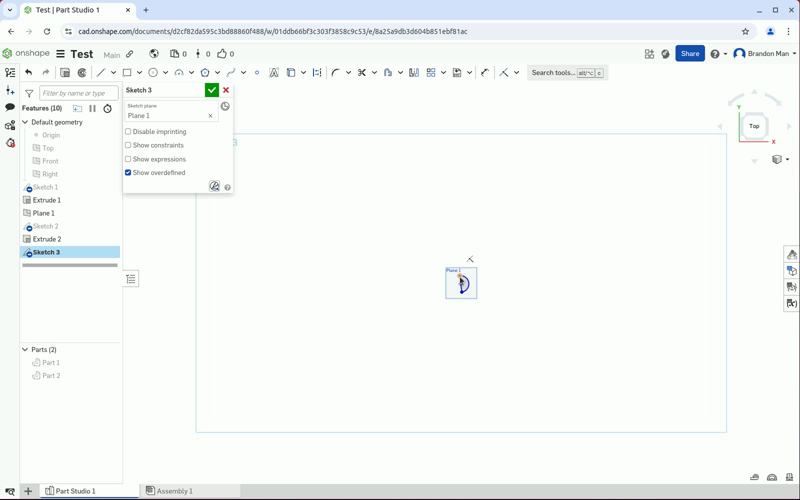
scroll(6)
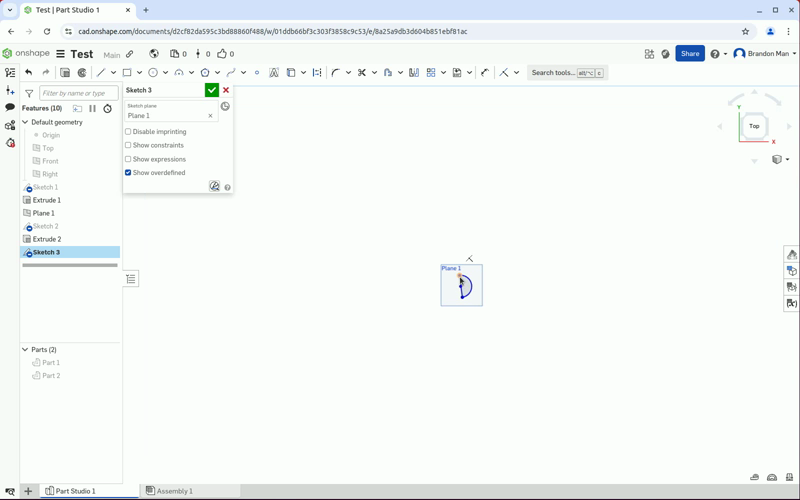
scroll(6)
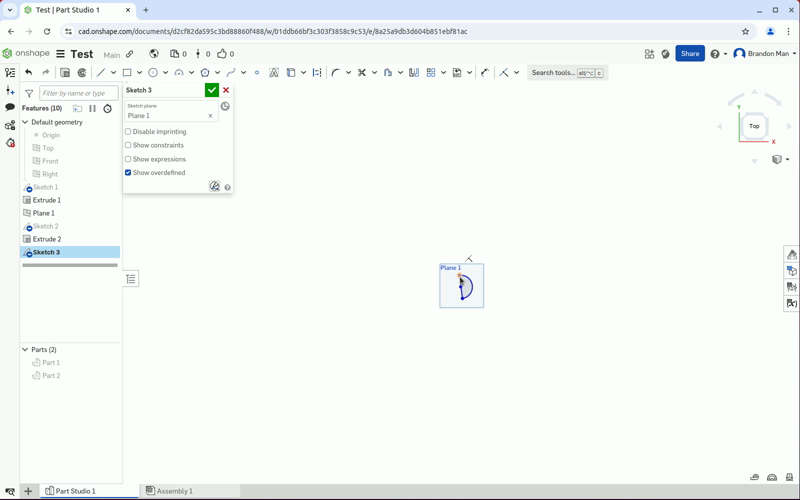
scroll(6)
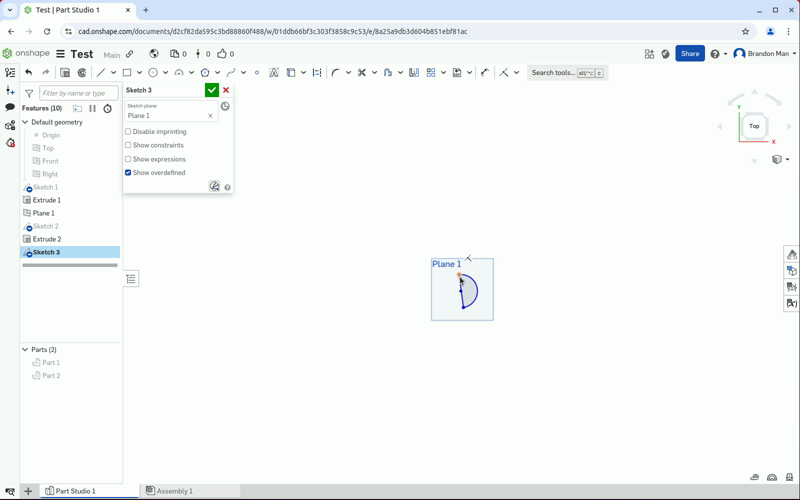
scroll(6)
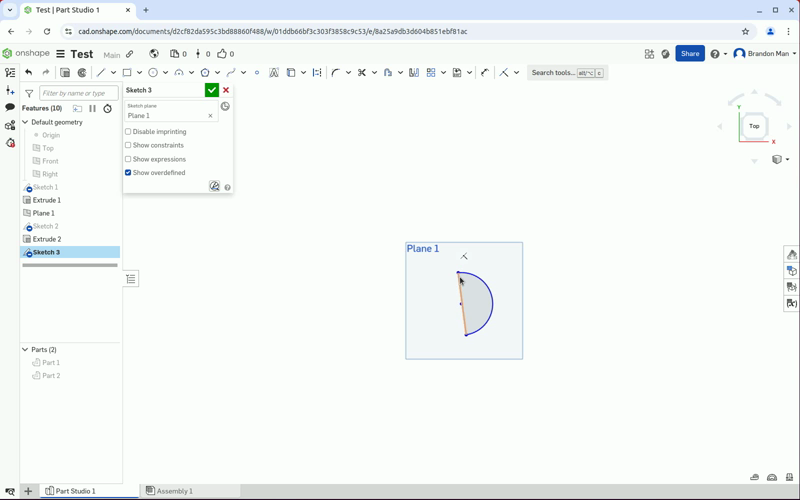
scroll(6)
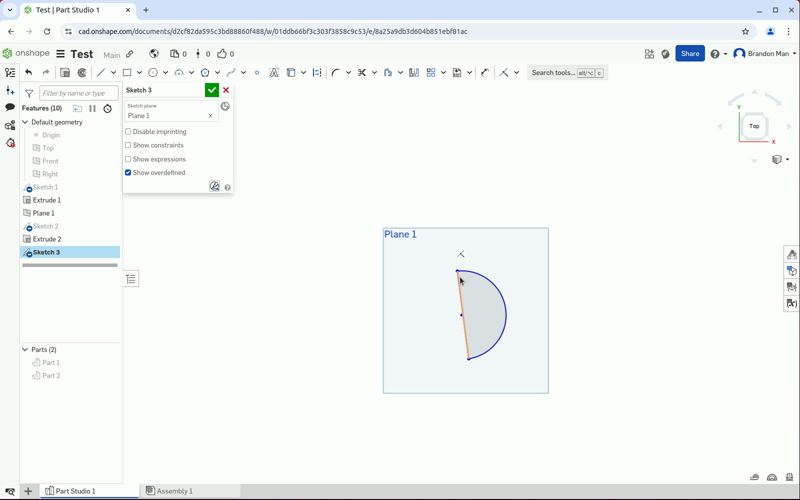
scroll(6)
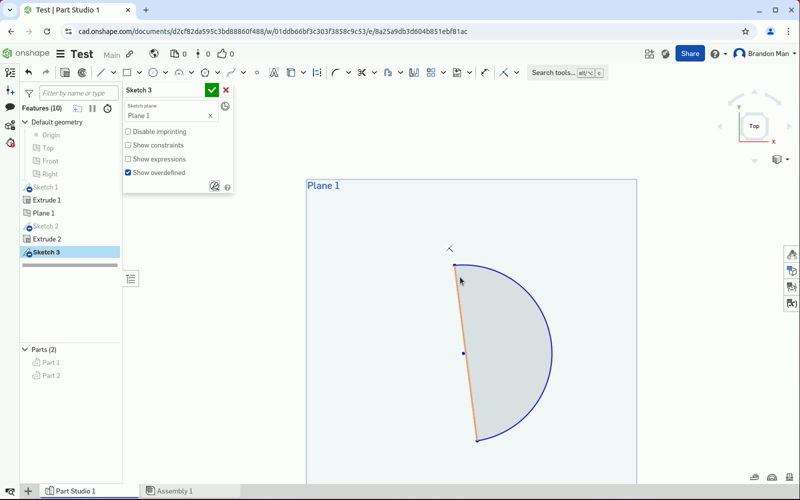
click(460, 276)
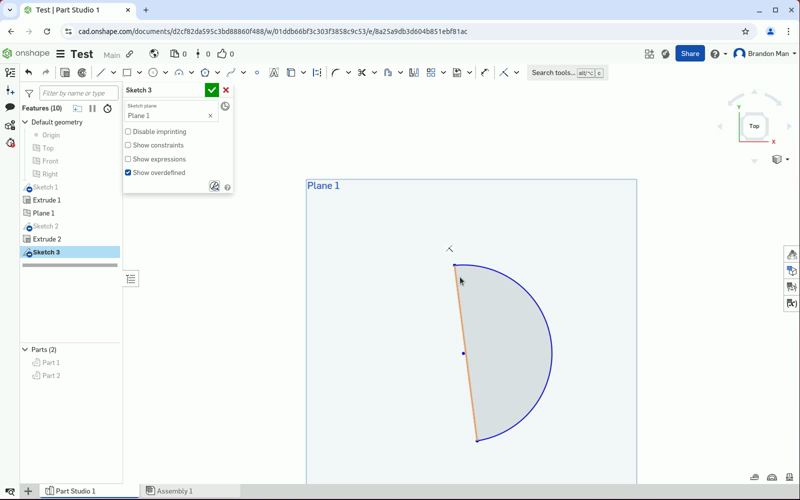
scroll(-6)
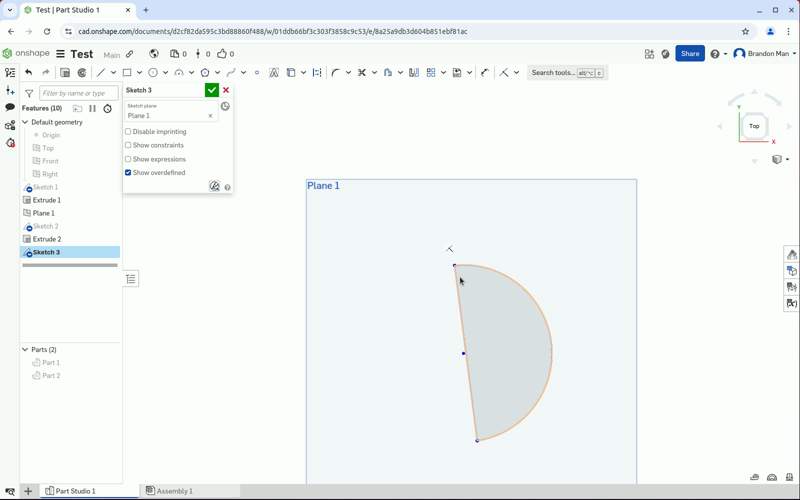
scroll(-6)
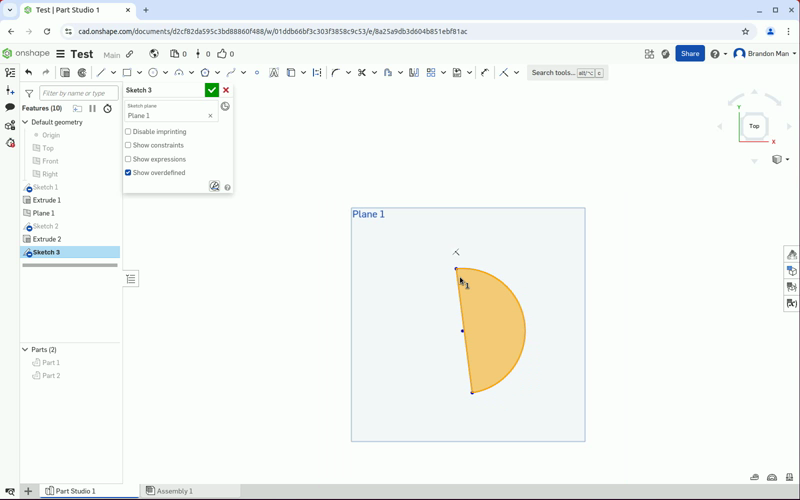
scroll(-6)
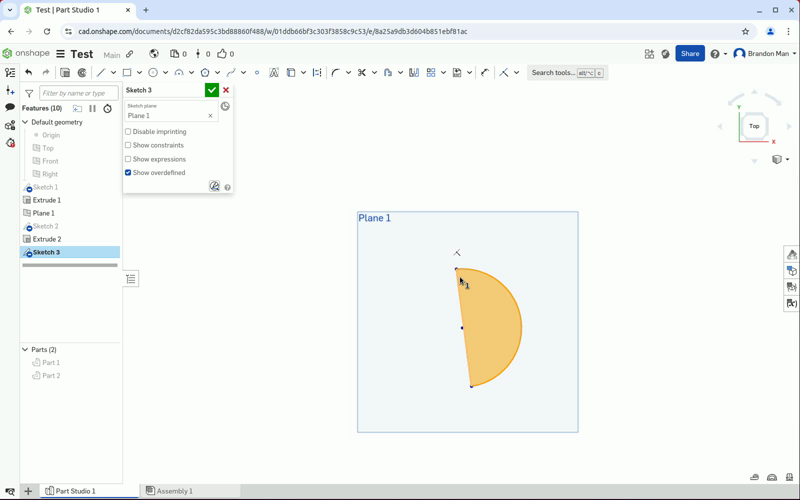
scroll(-6)
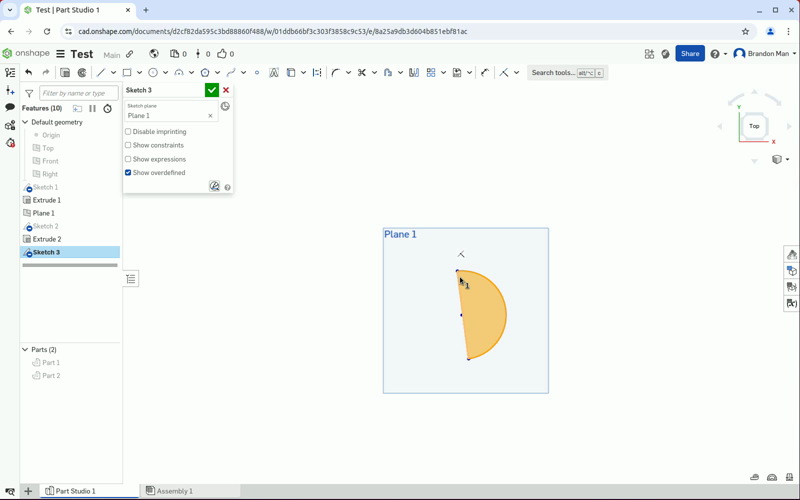
scroll(-6)
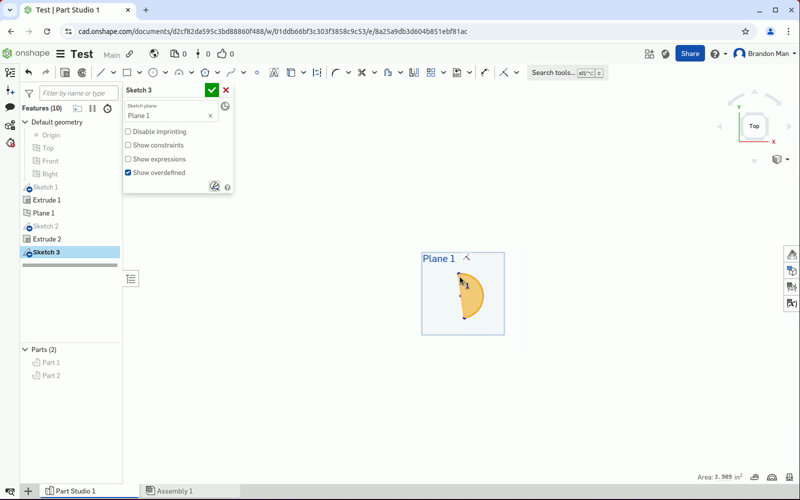
scroll(-6)
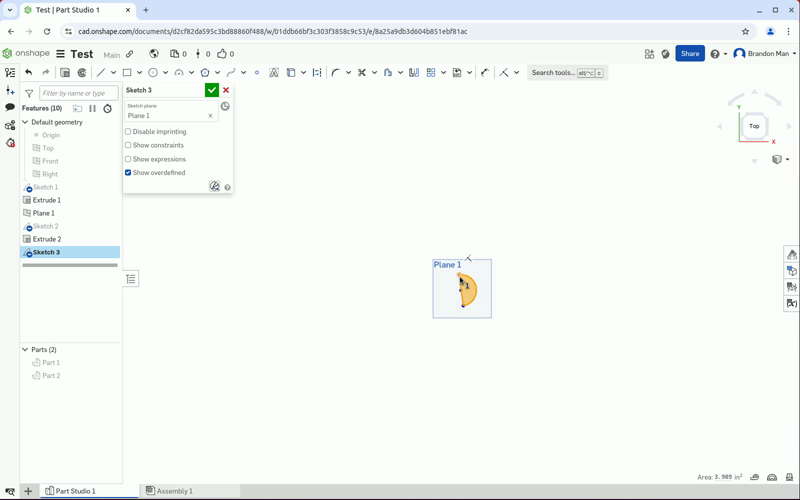
scroll(-6)
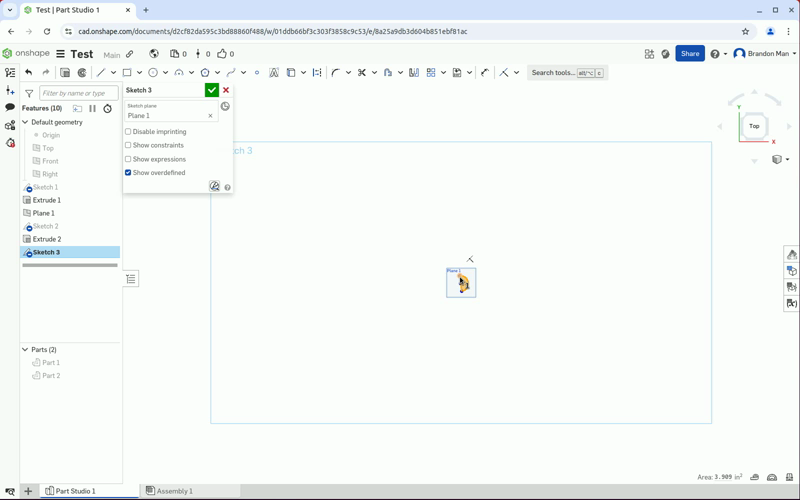
mouse_move(73, 352)
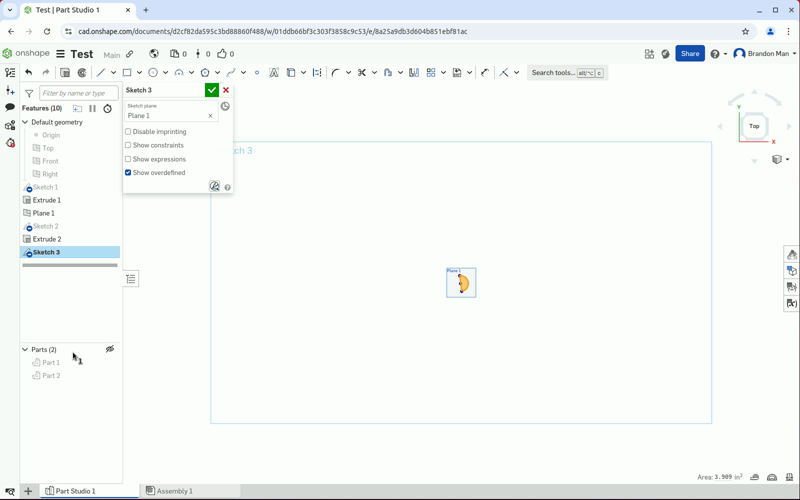
key(shift+y)
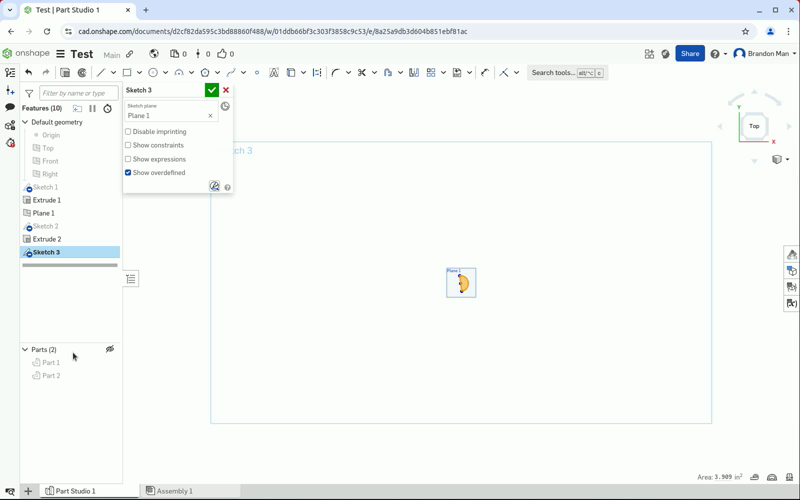
key(shift+e)
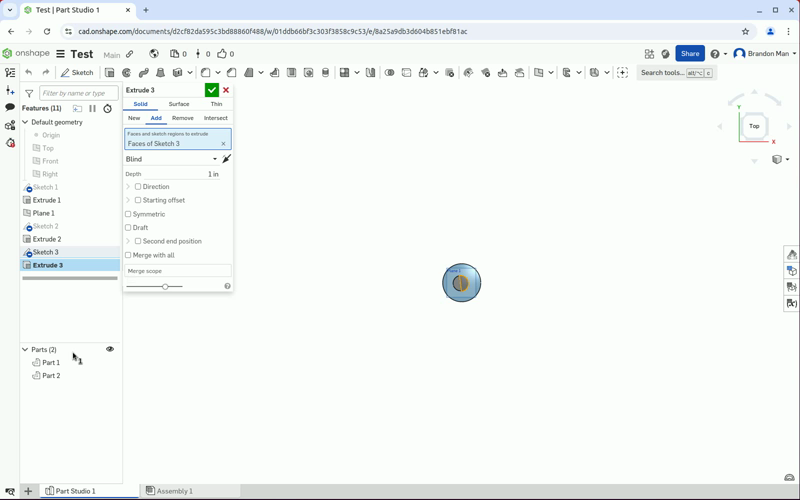
mouse_move(143, 106)
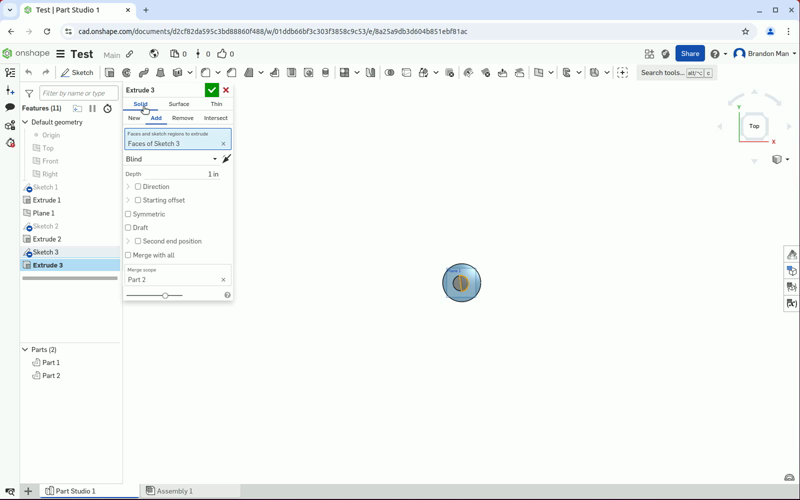
click(143, 106)
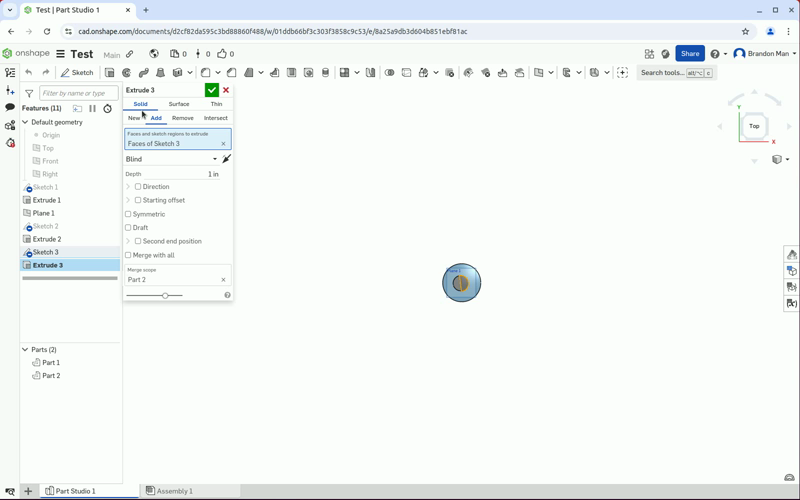
mouse_move(137, 120)
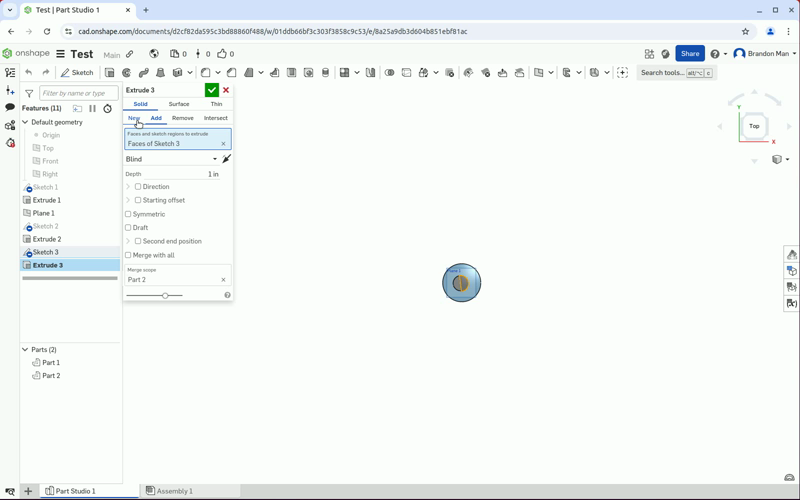
click(137, 120)
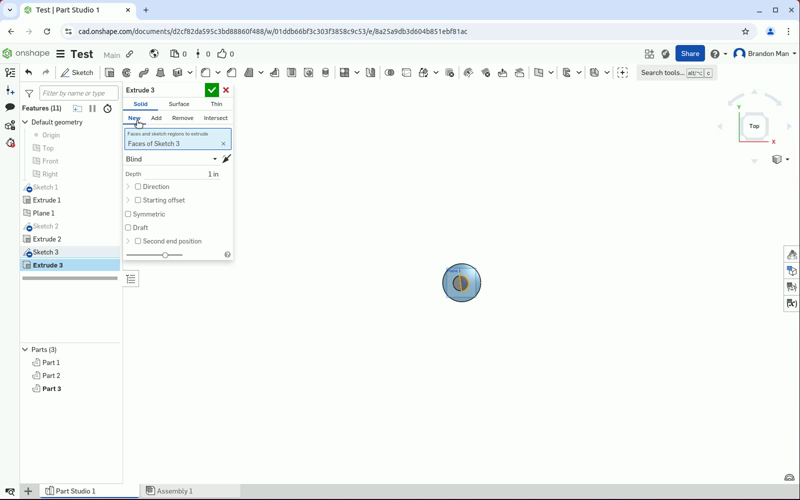
key(tab, 4)
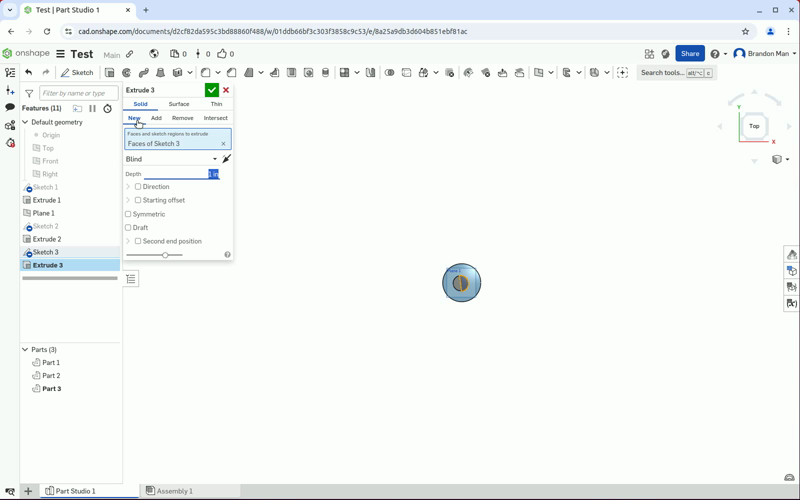
text(1.444)
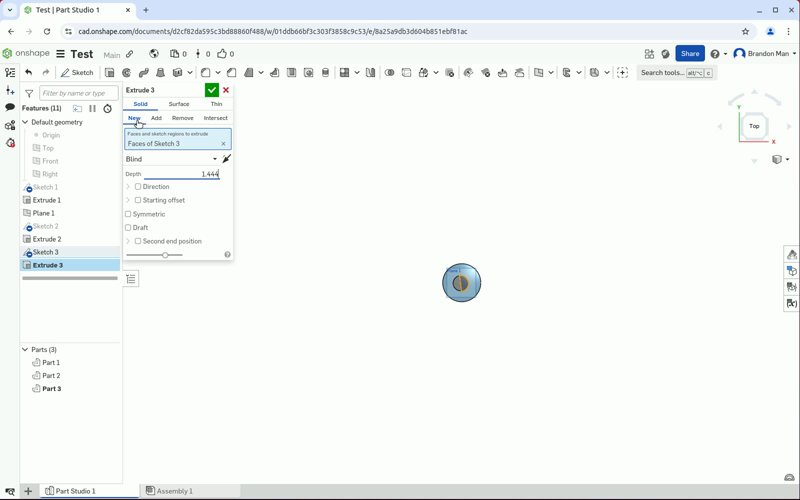
key(enter)
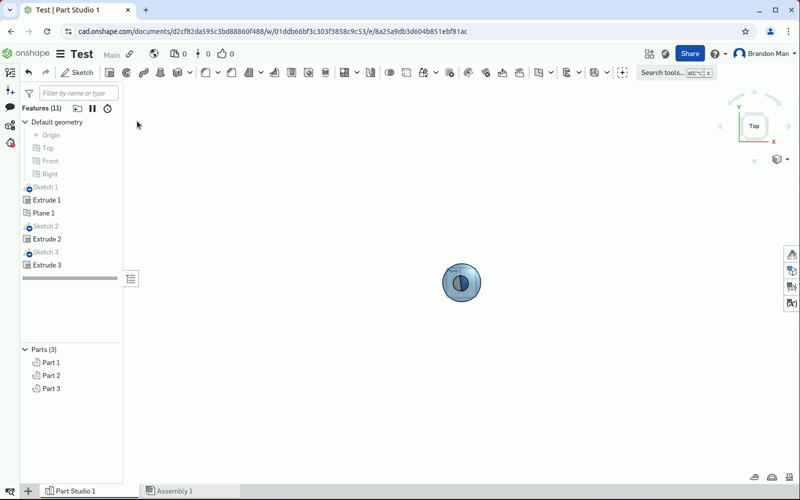
key(shift+h)
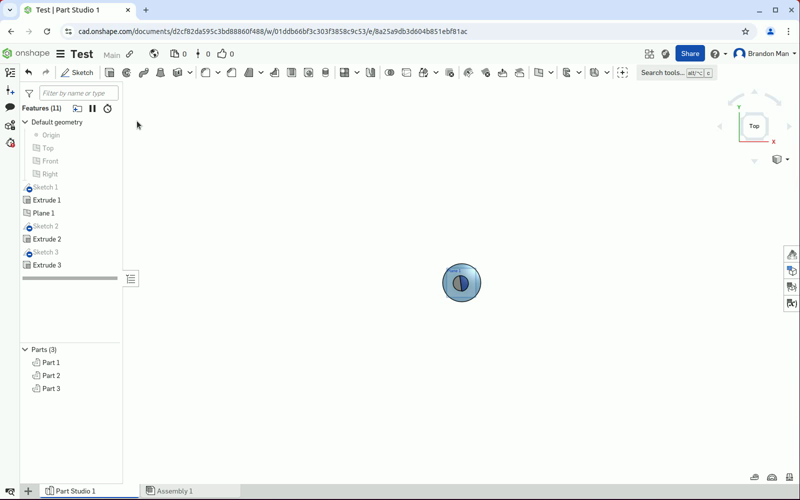
key(shift+h)
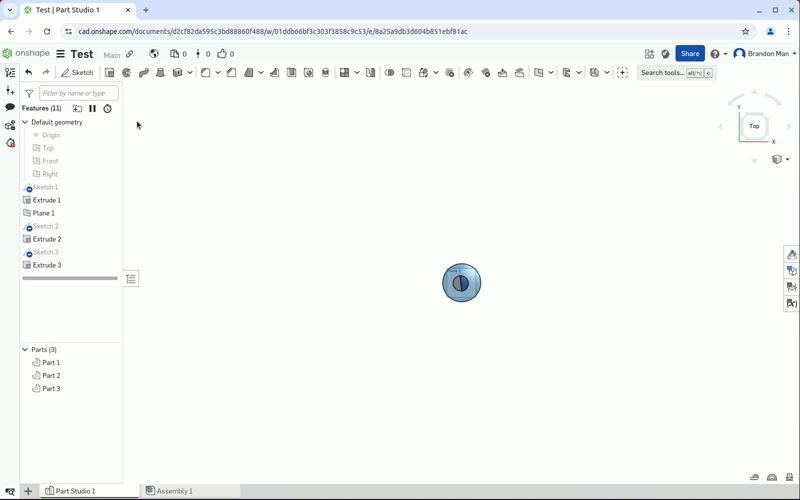
mouse_move(73, 189)
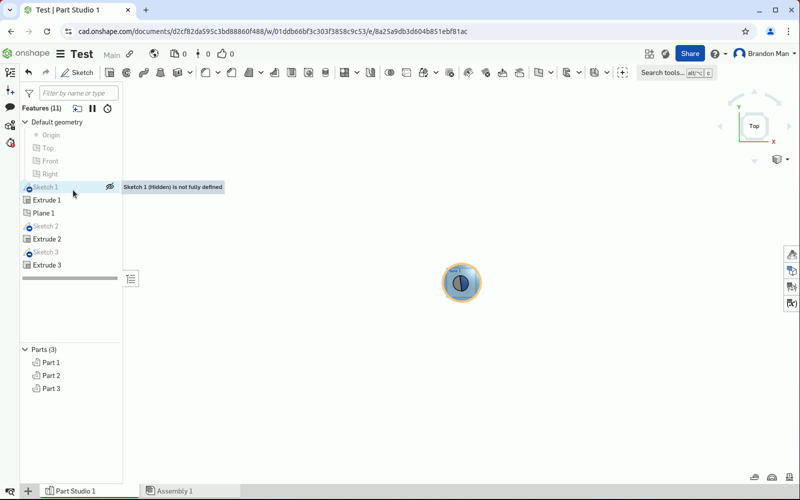
click(73, 189)
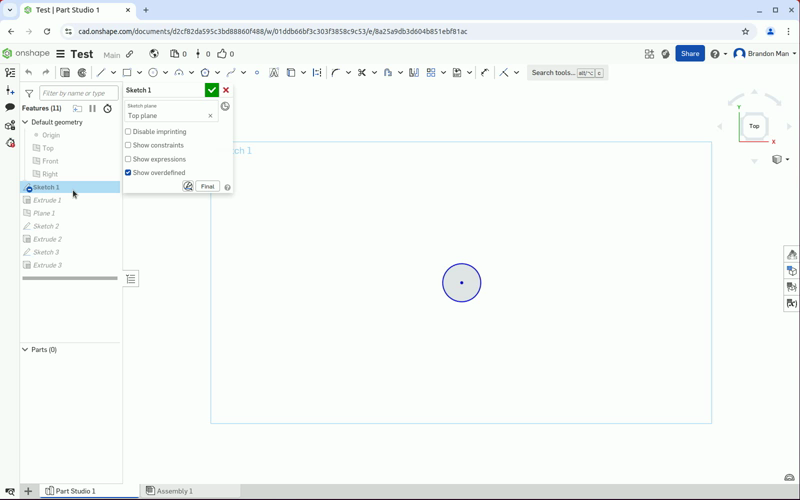
mouse_move(229, 92)
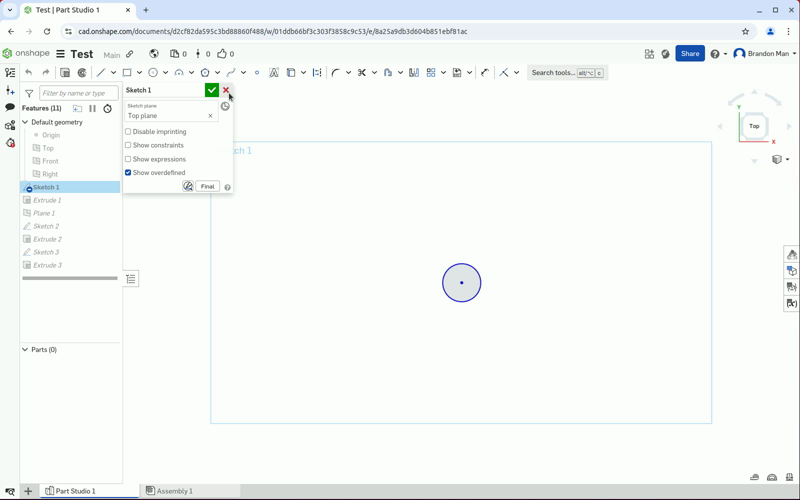
click(229, 92)
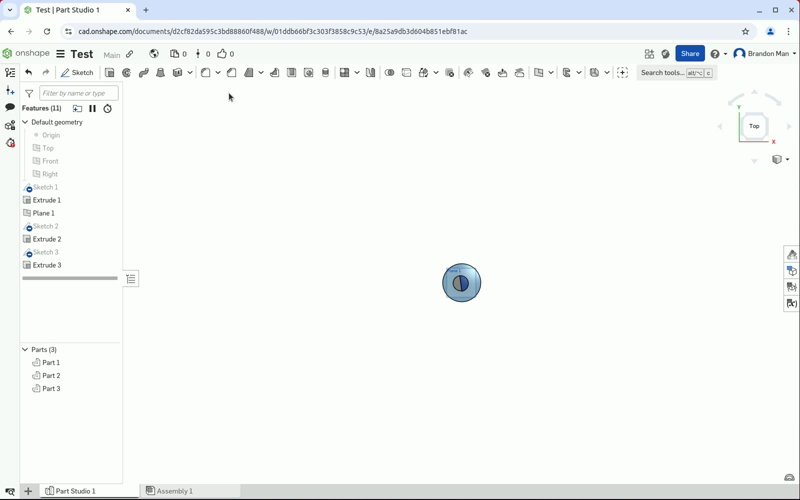
mouse_move(541, 75)
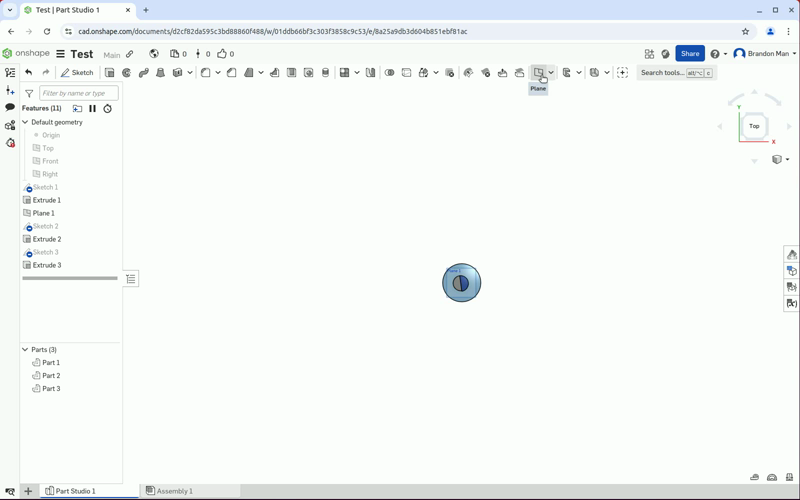
click(541, 75)
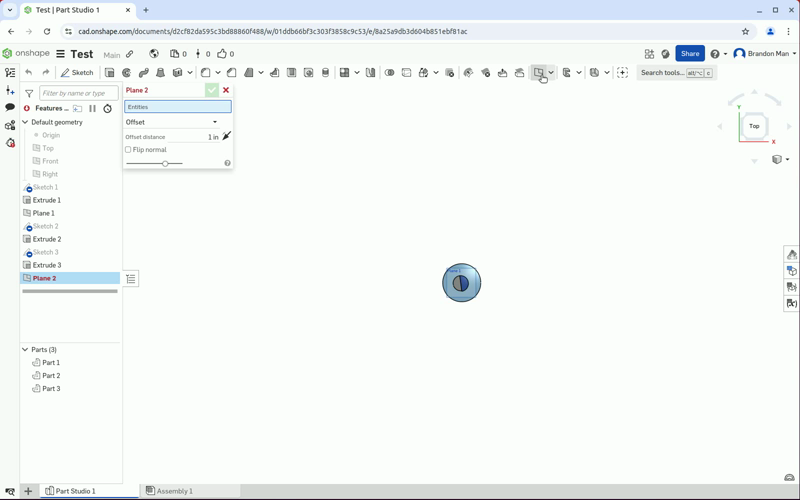
mouse_move(73, 150)
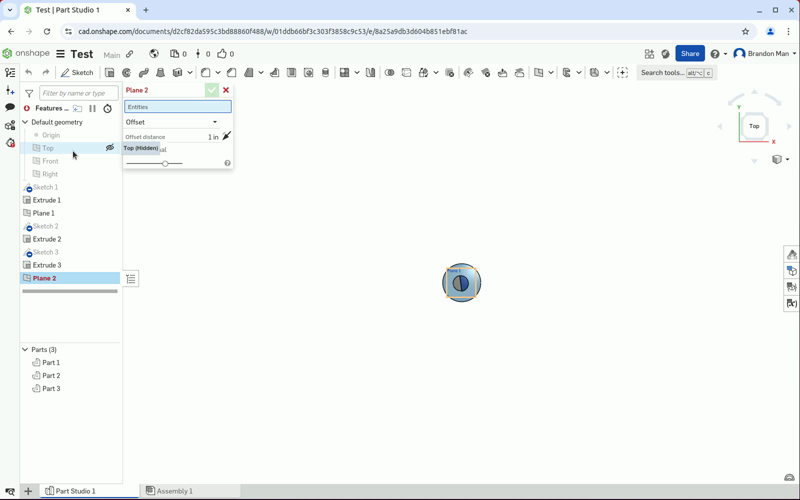
click(73, 150)
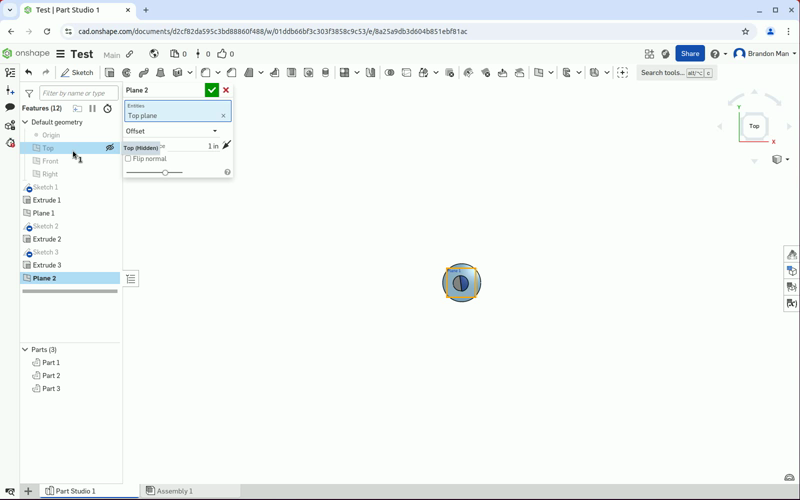
key(tab, 2)
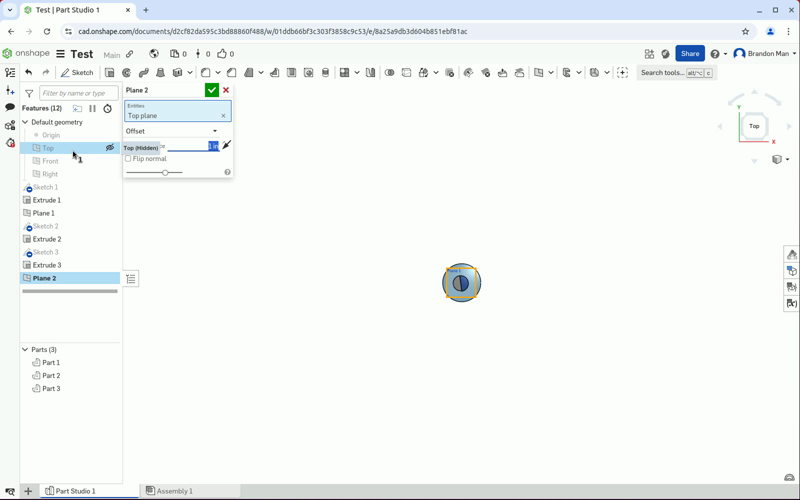
text(17.1)
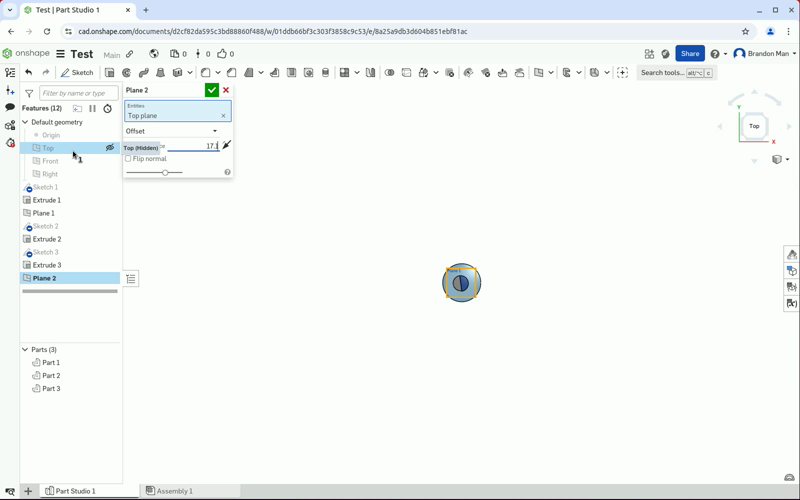
key(enter, 2)
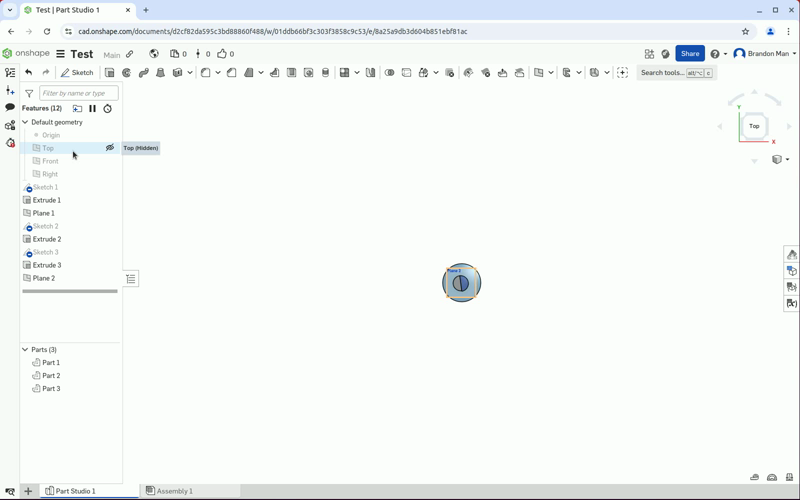
key(shift+s)
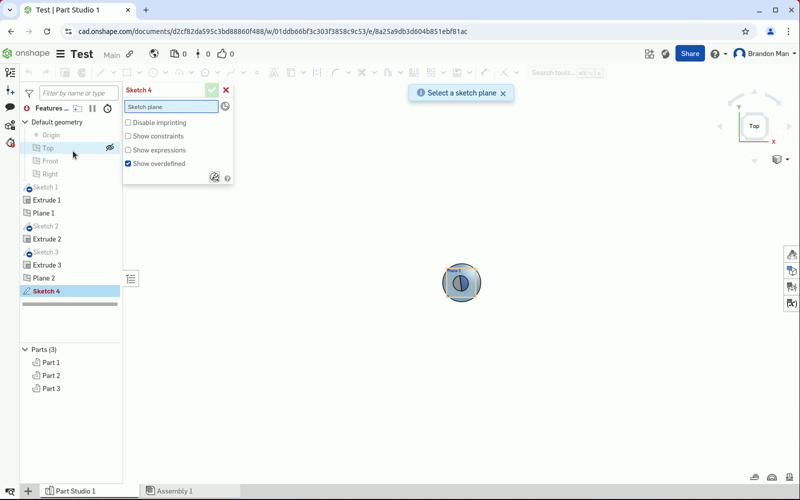
mouse_move(73, 280)
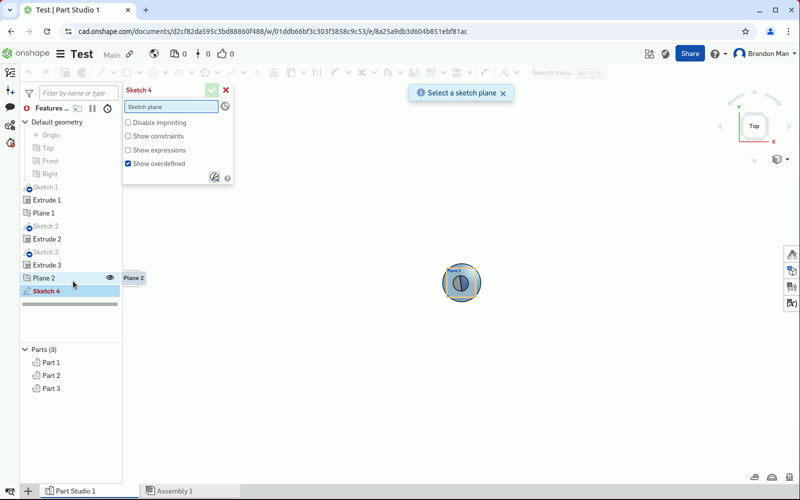
click(73, 280)
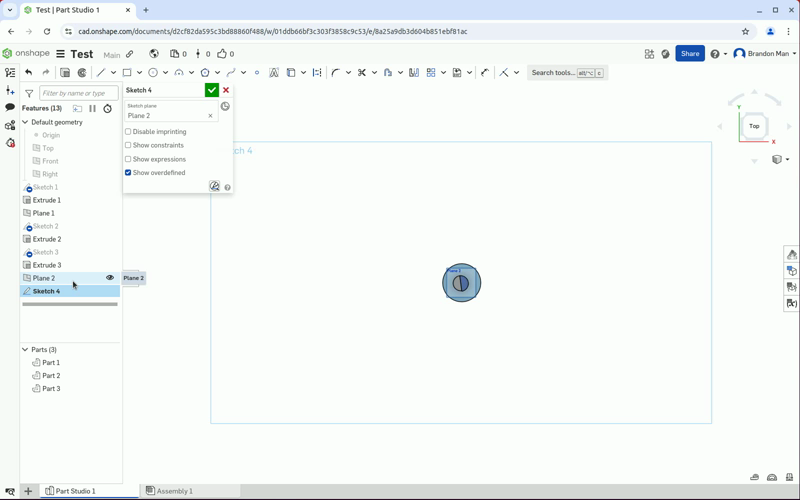
mouse_move(73, 352)
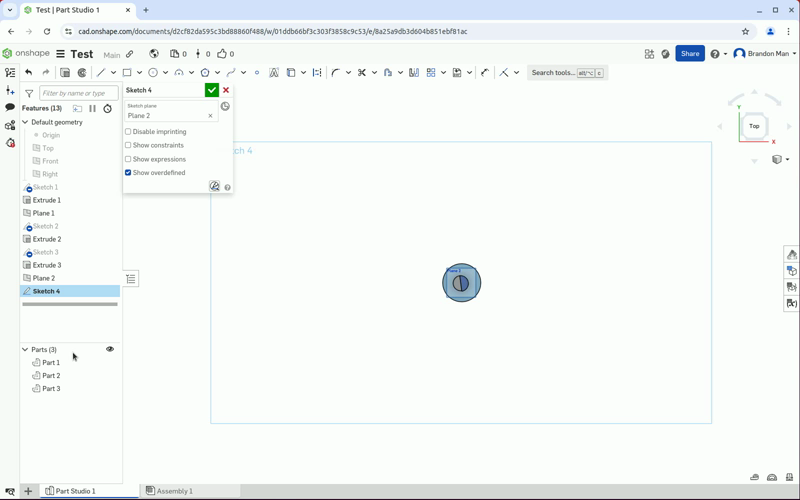
key(y)
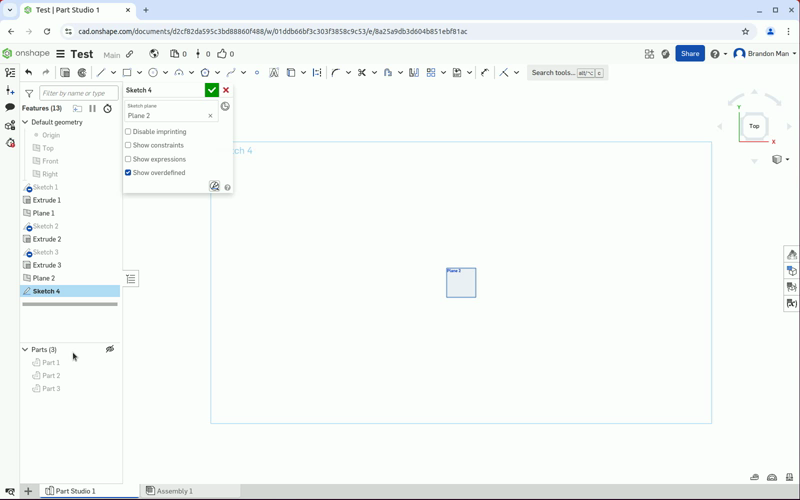
key(c)
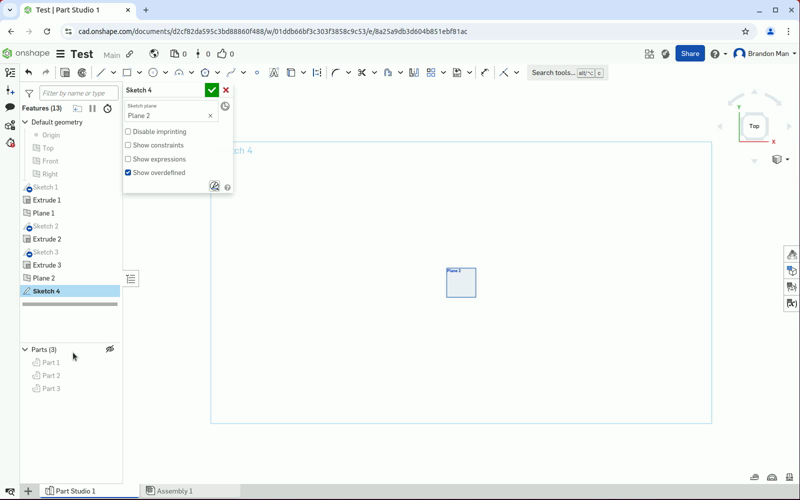
key_down(shift)
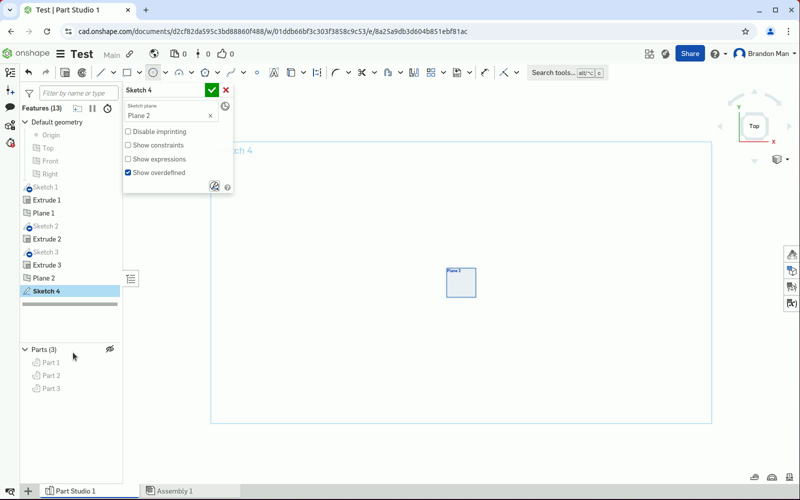
mouse_move(461, 282)
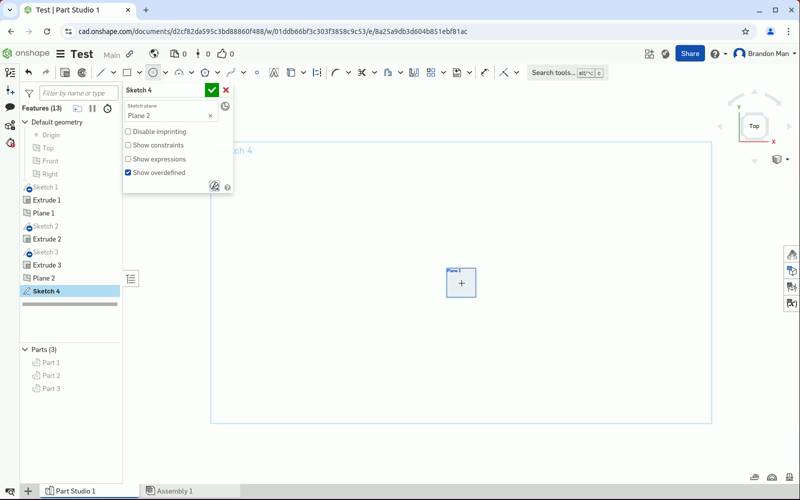
click(461, 282)
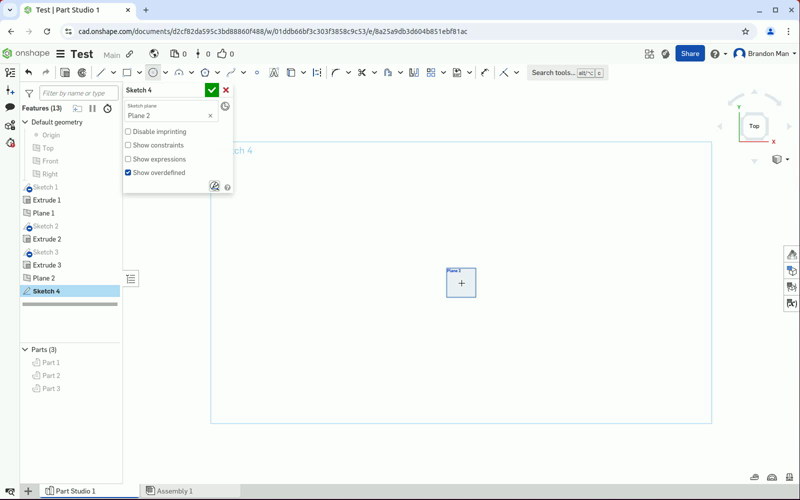
key_up(shift)
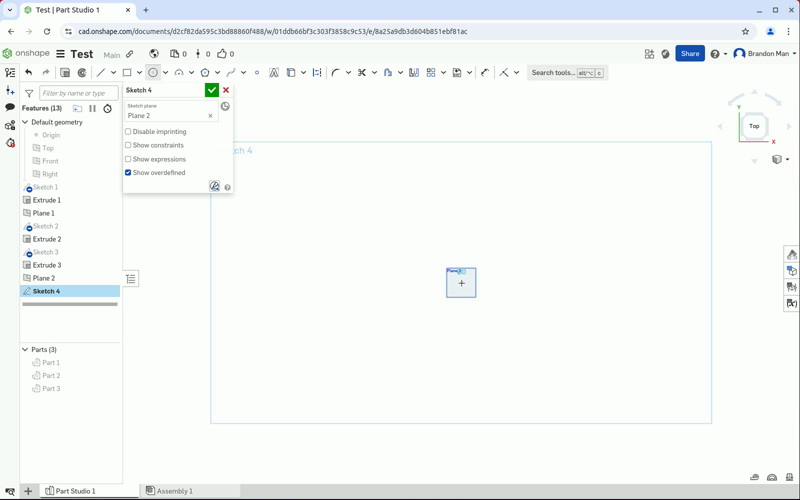
mouse_move(465, 282)
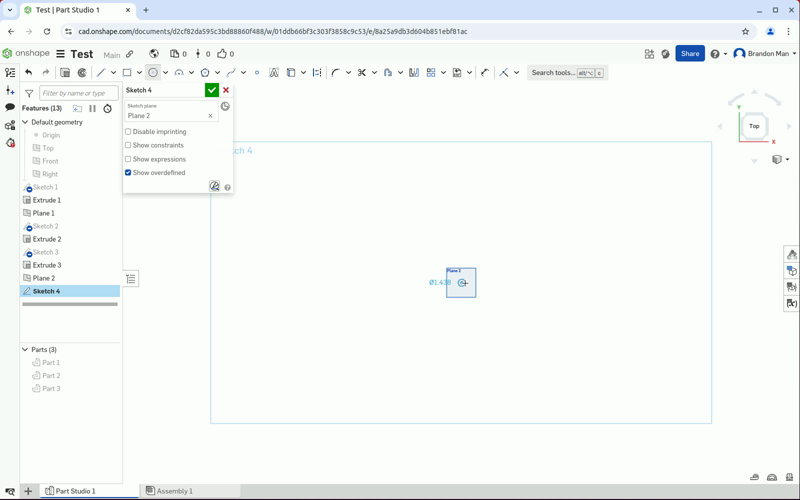
click(465, 282)
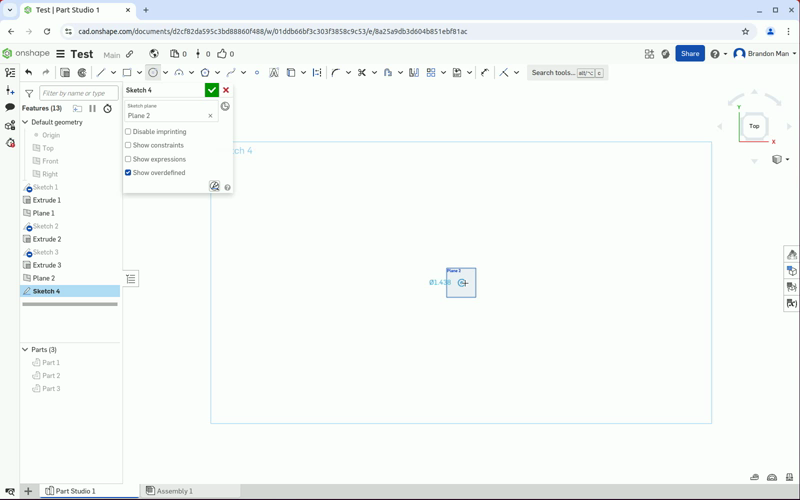
key(esc)
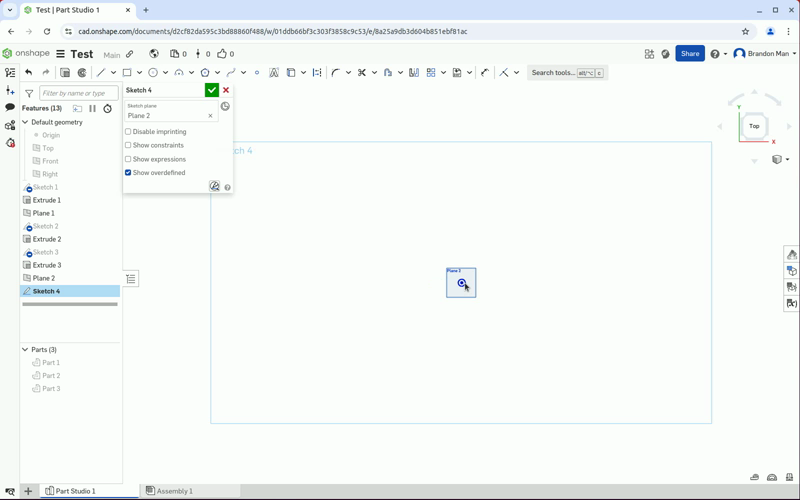
mouse_move(460, 283)
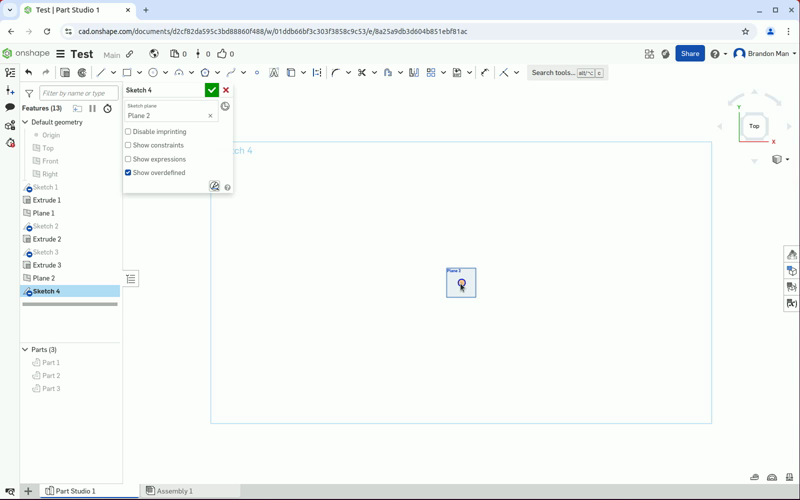
scroll(6)
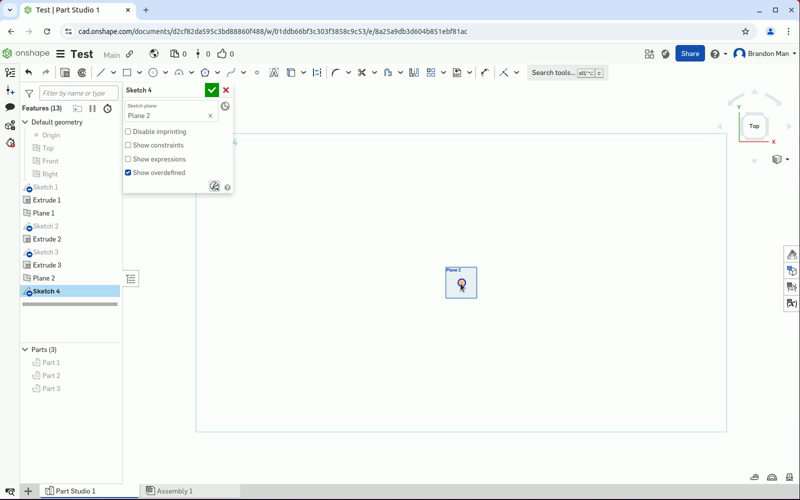
scroll(6)
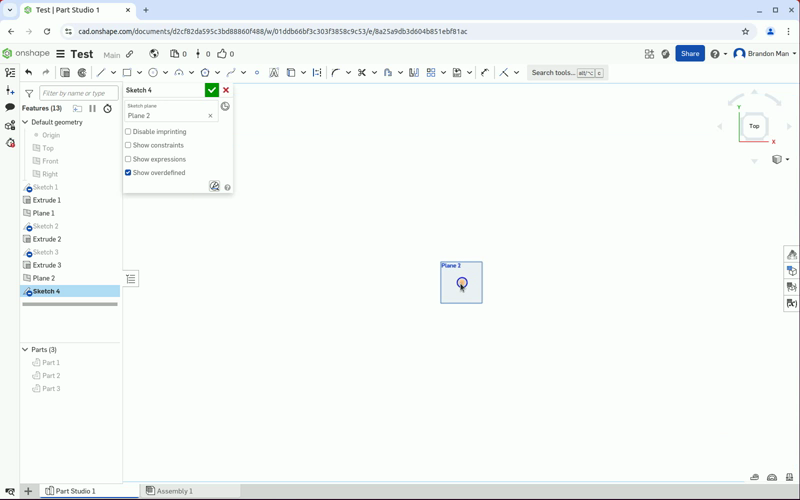
scroll(6)
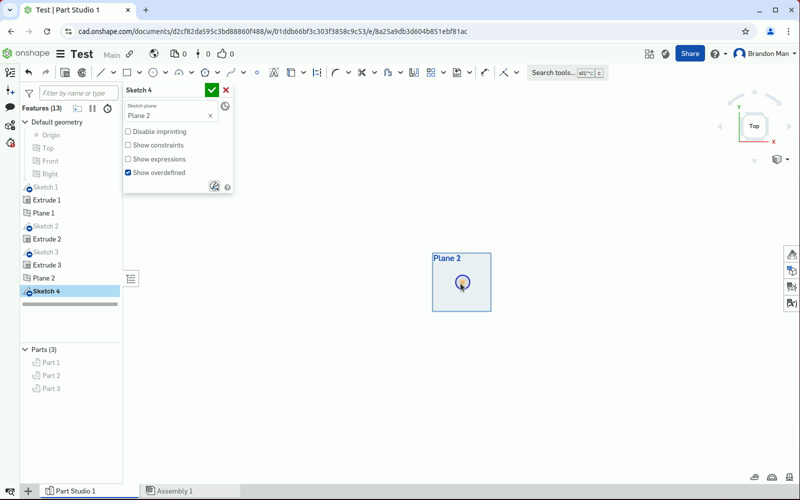
scroll(6)
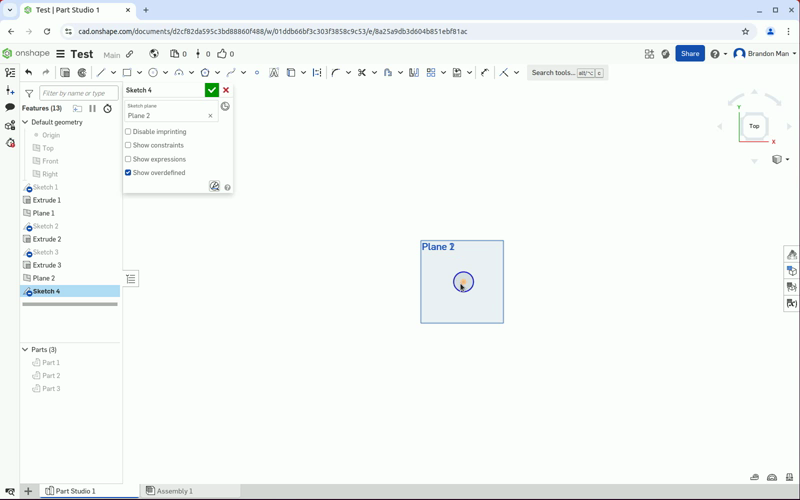
scroll(6)
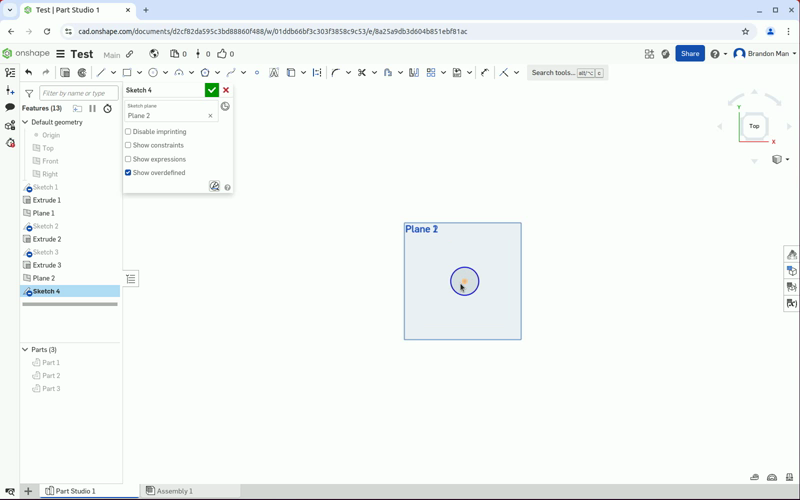
scroll(6)
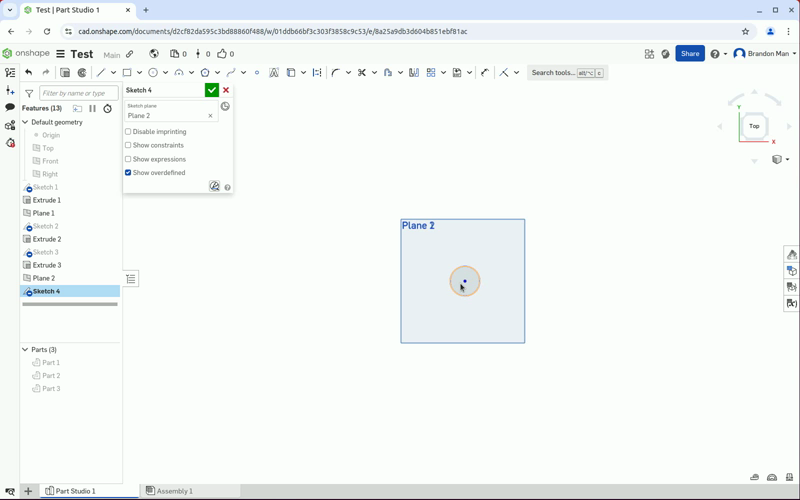
scroll(6)
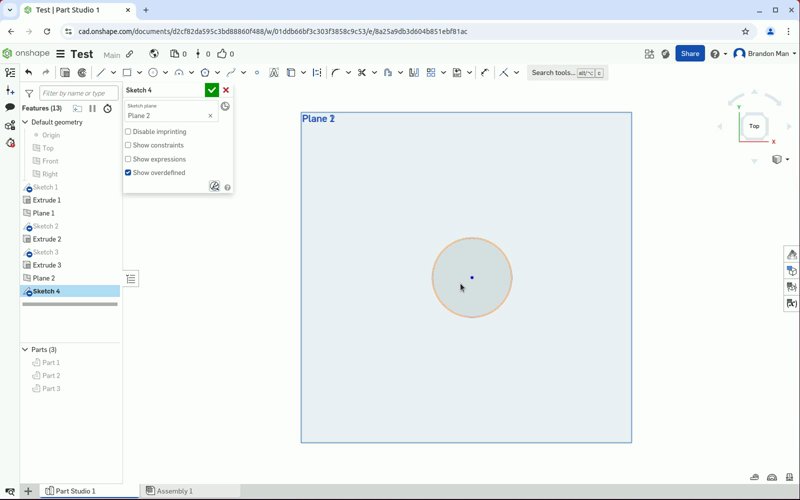
click(460, 283)
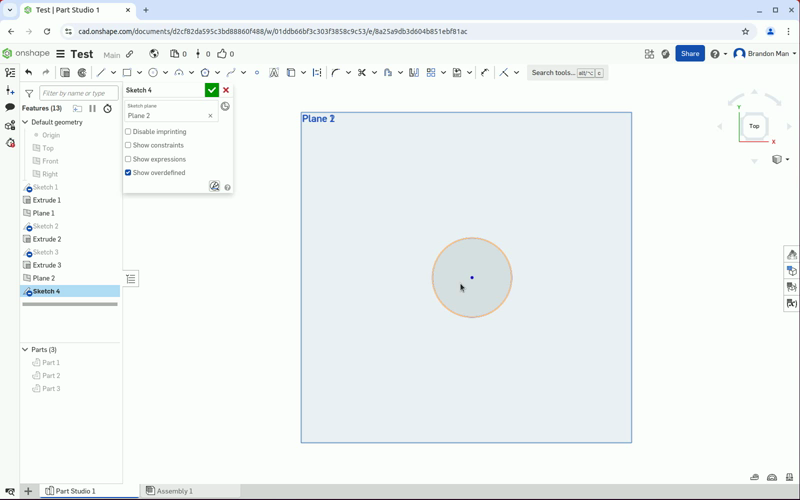
scroll(-6)
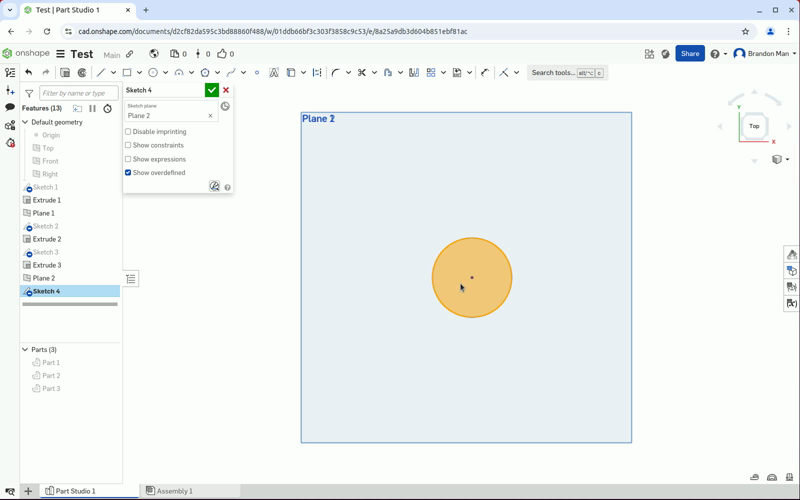
scroll(-6)
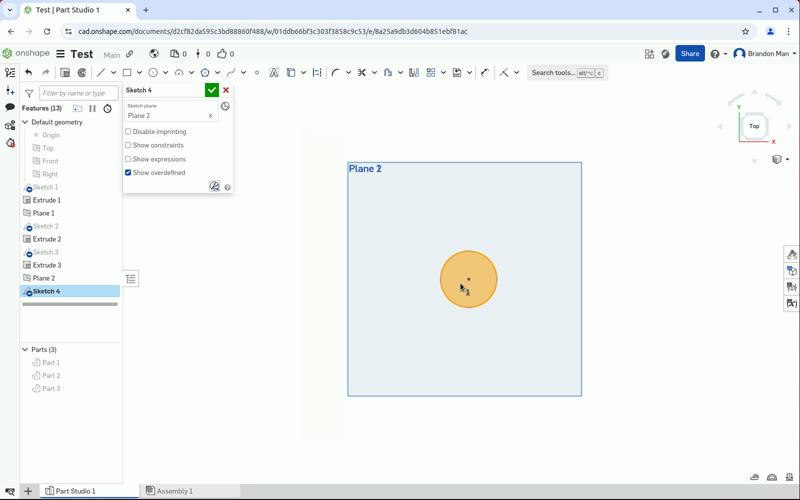
scroll(-6)
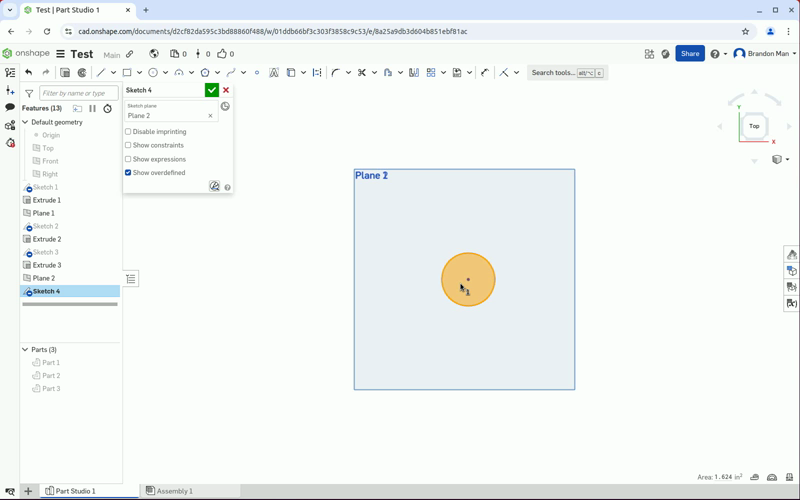
scroll(-6)
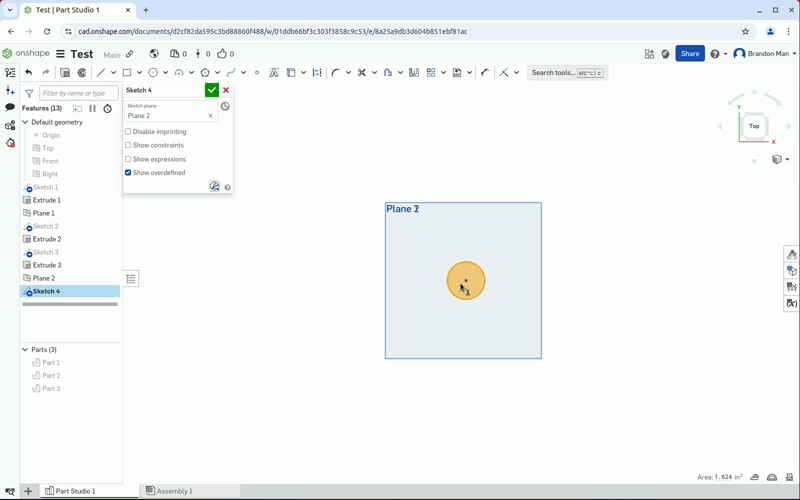
scroll(-6)
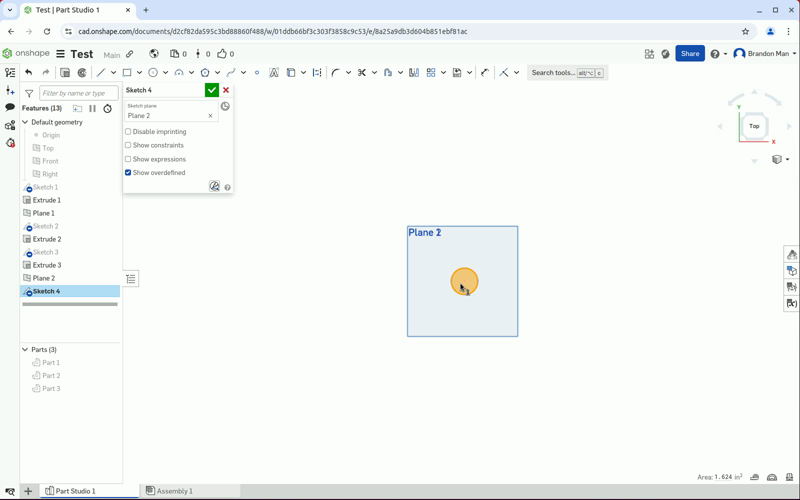
scroll(-6)
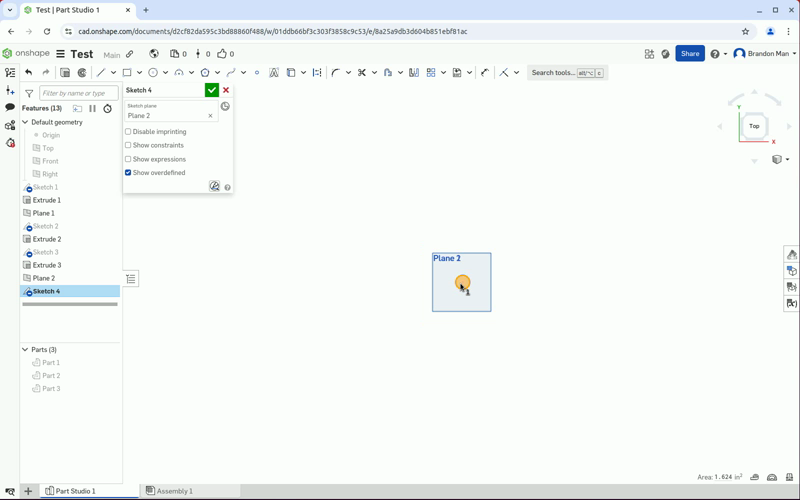
scroll(-6)
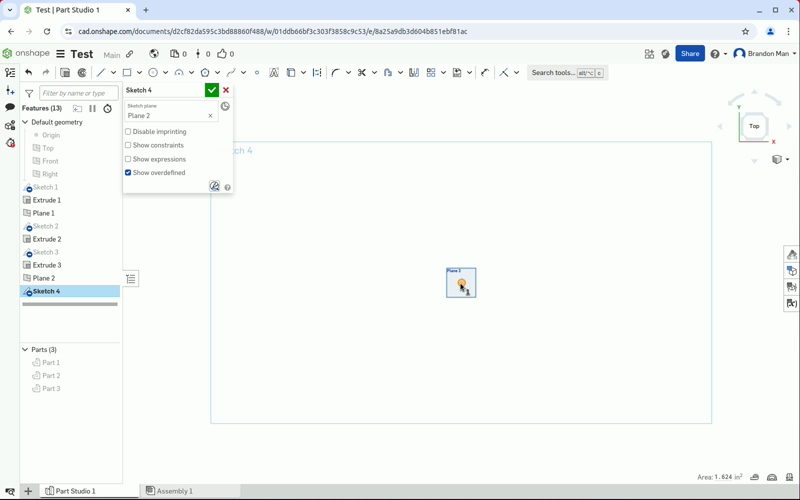
mouse_move(73, 352)
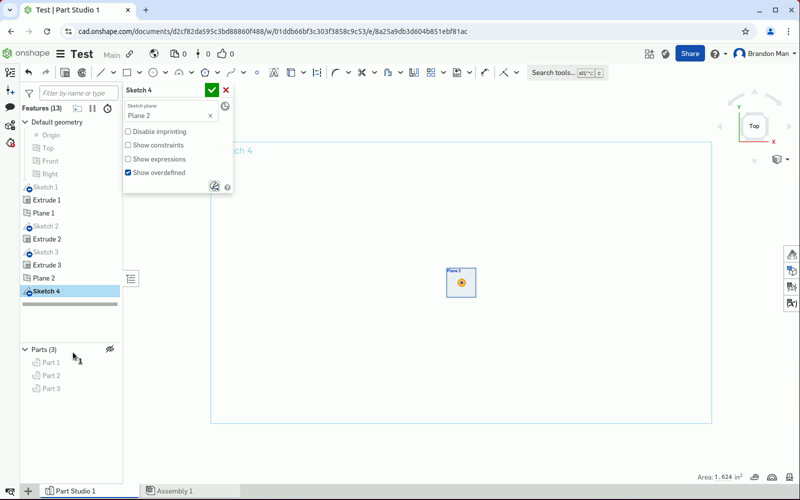
key(shift+y)
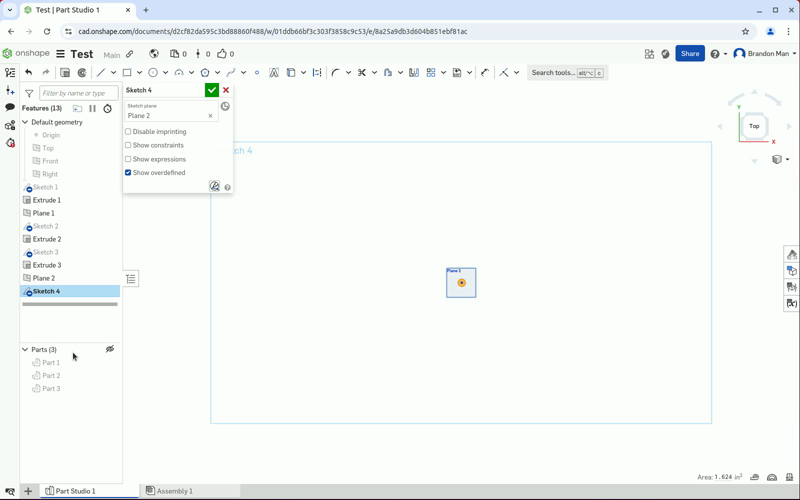
key(shift+e)
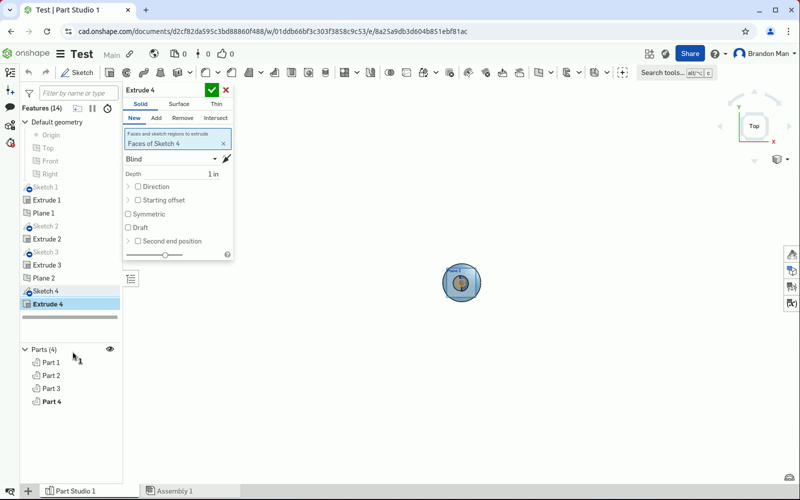
mouse_move(143, 106)
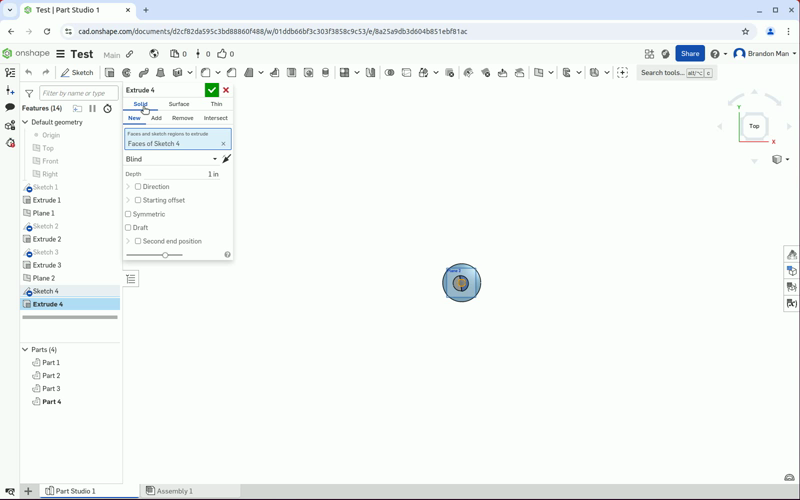
click(143, 106)
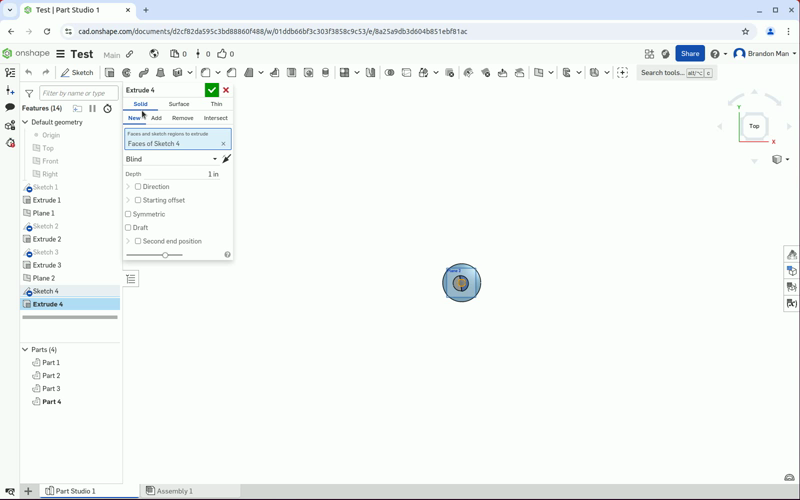
mouse_move(137, 120)
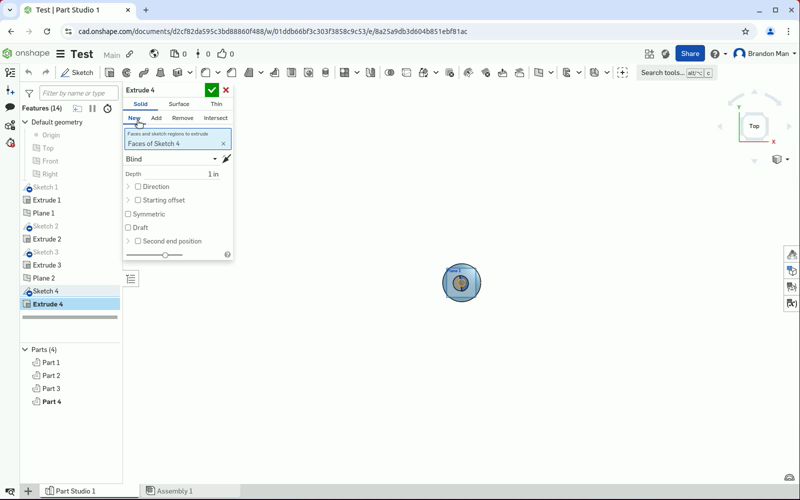
click(137, 120)
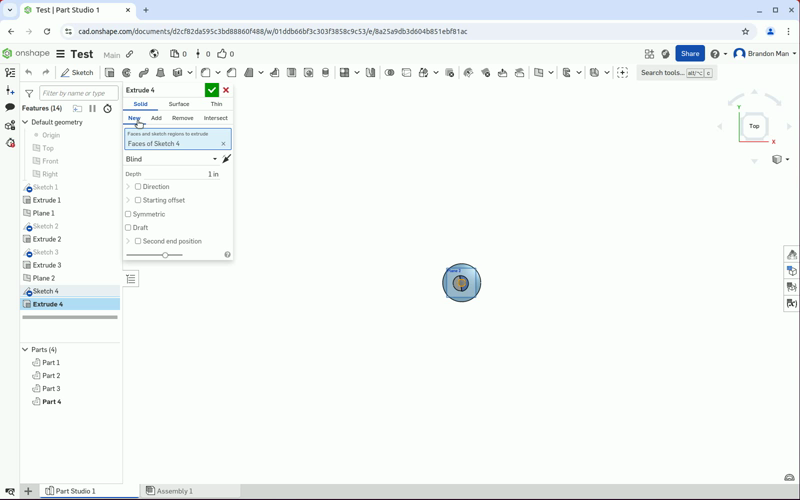
key(tab, 4)
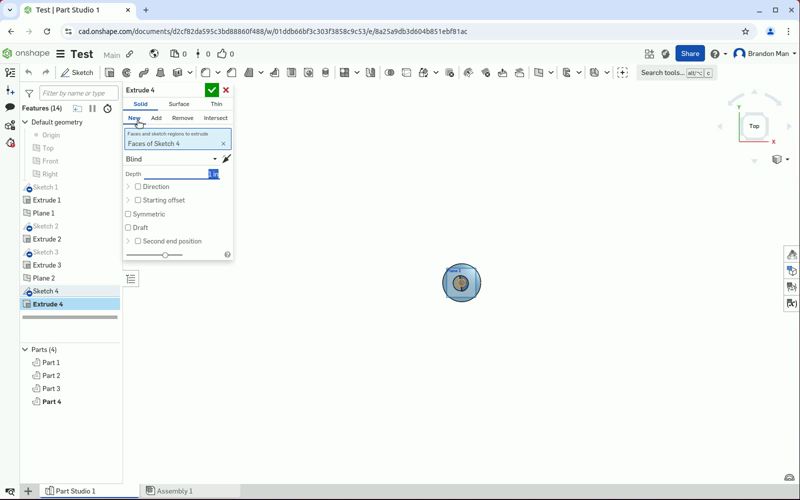
text(6.018)
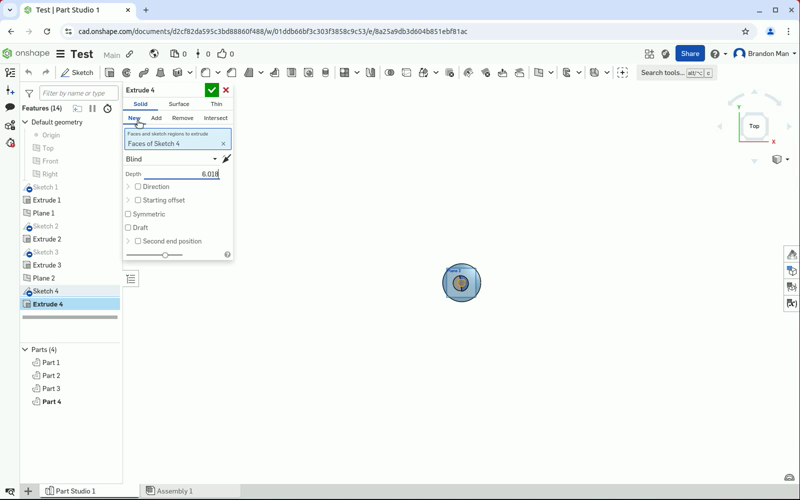
key(enter)
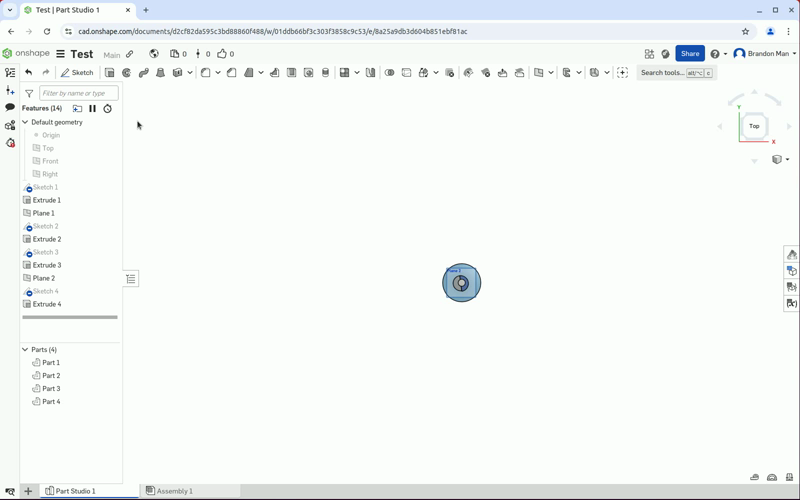
key(shift+h)
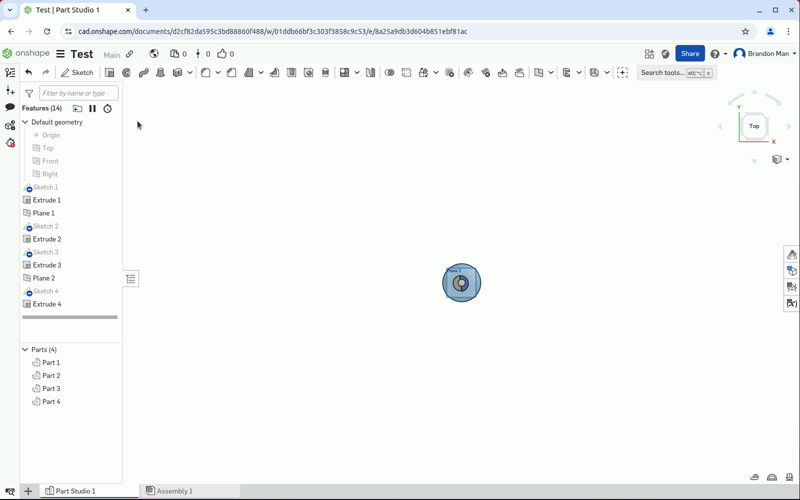
key(shift+h)
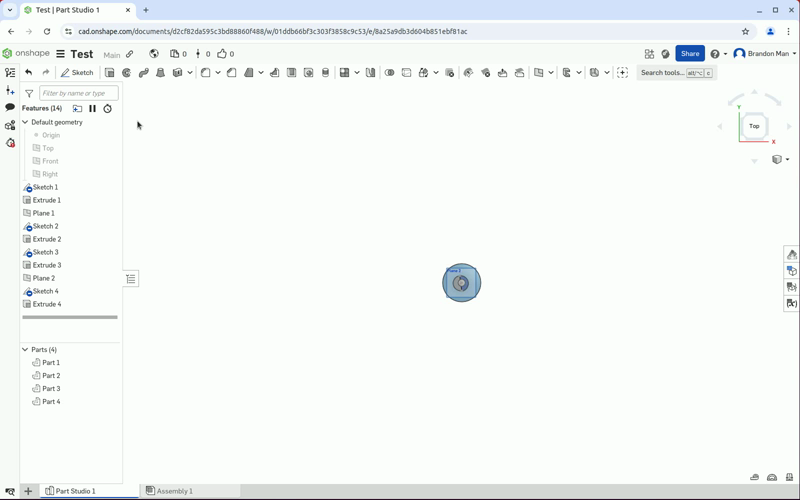
key(shift+7)
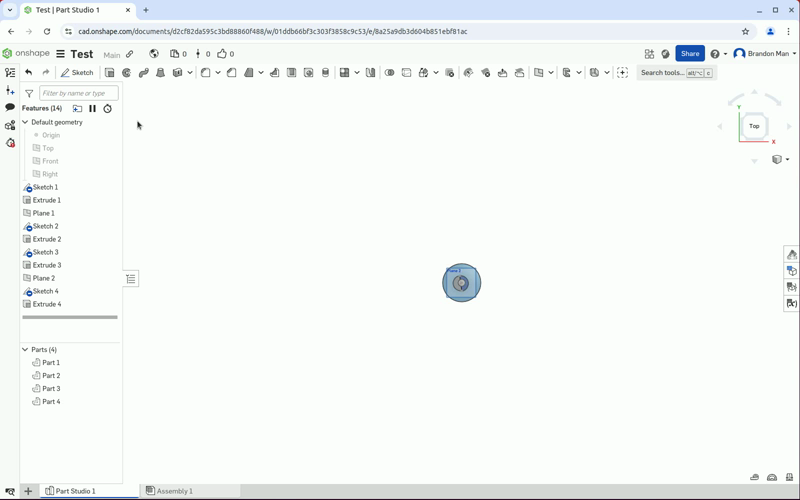
key(up, 3)
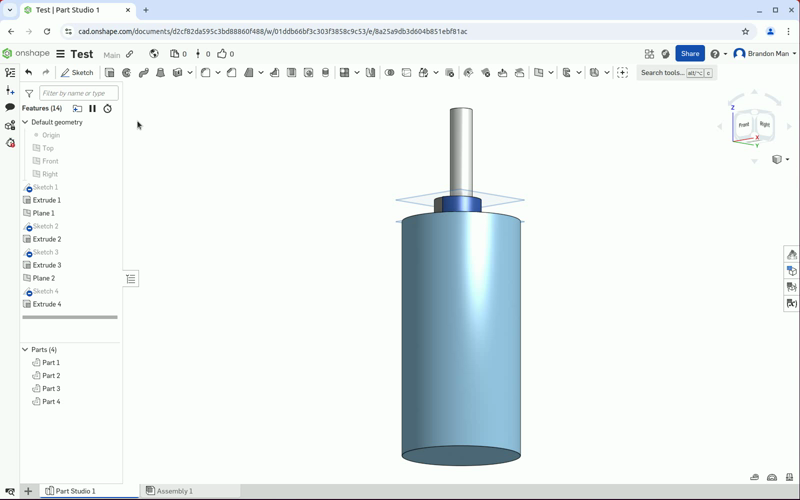
key(left, 3)
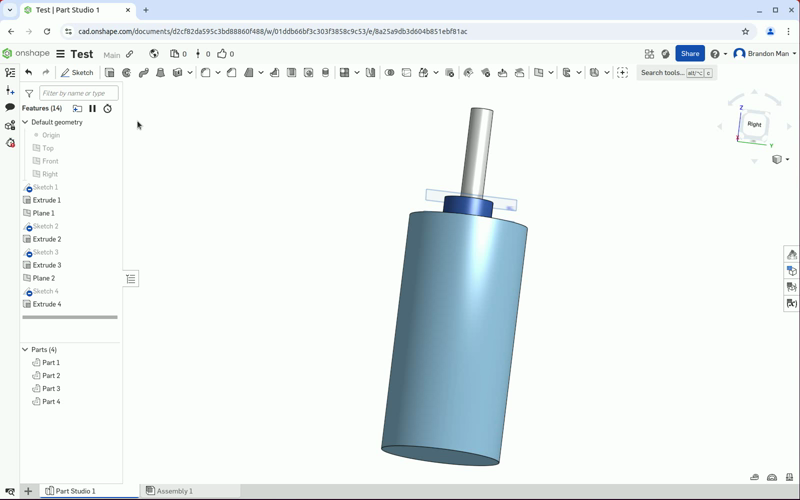
key(right, 3)
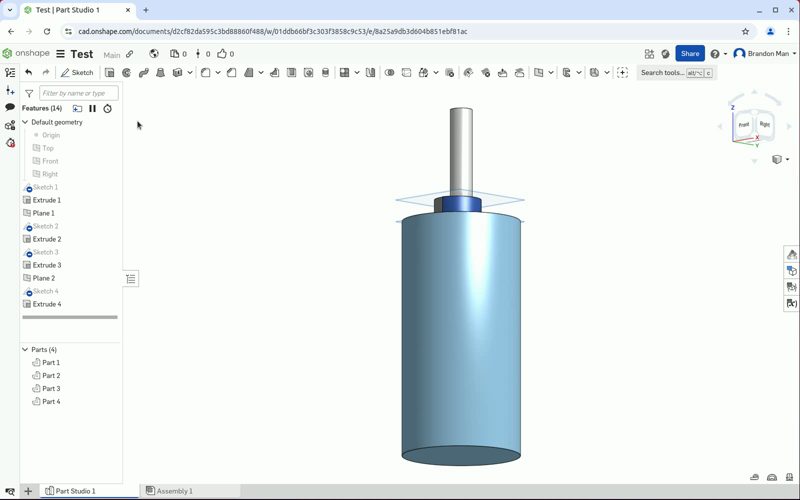
key(down, 3)
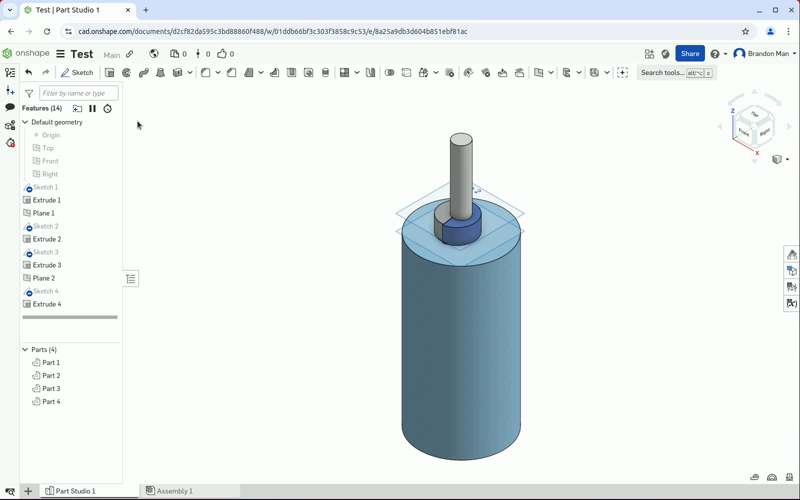
mouse_move(73, 189)
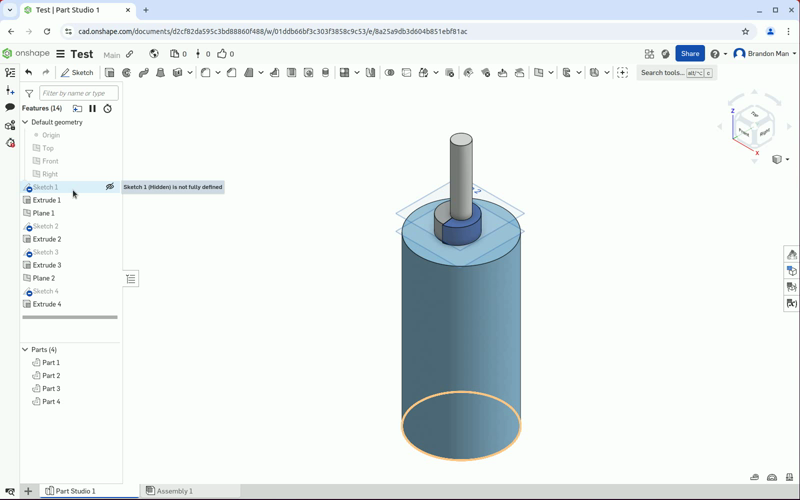
click(73, 189)